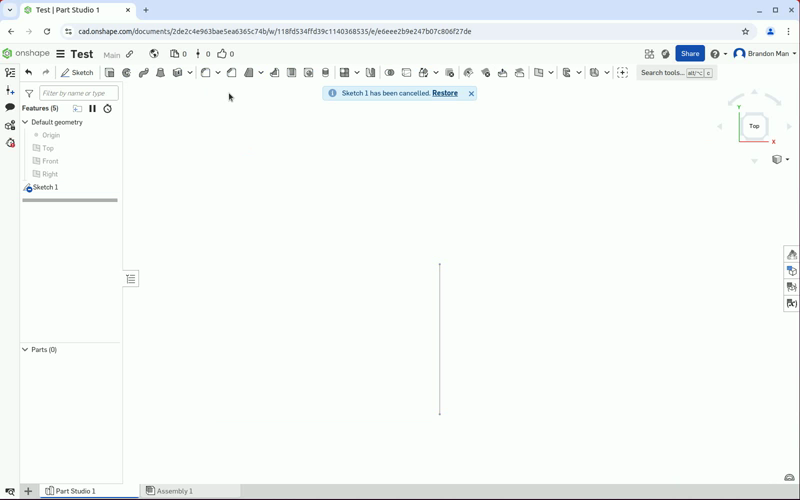
key(shift+h)
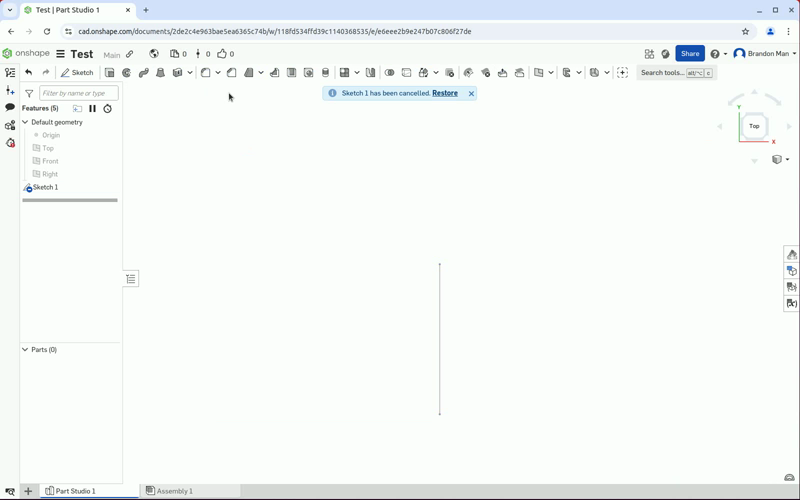
key(shift+s)
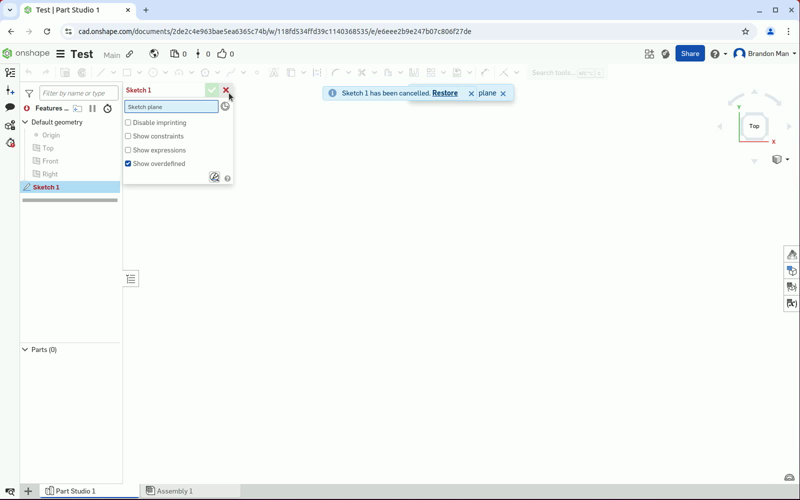
mouse_move(73, 150)
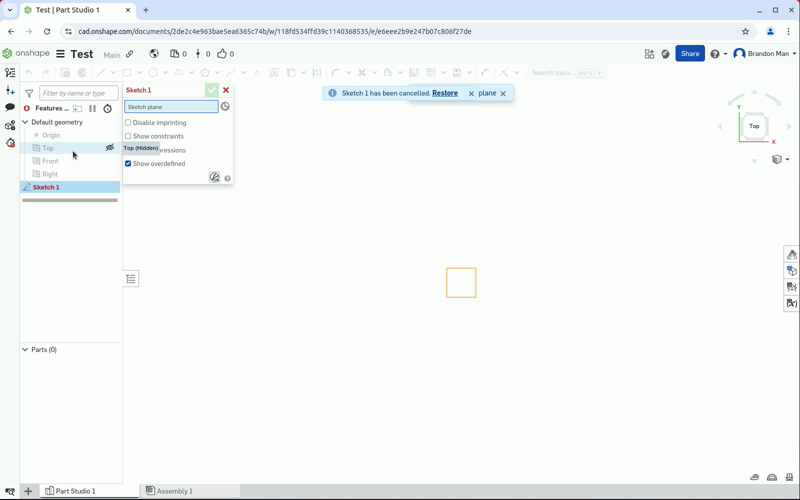
click(73, 150)
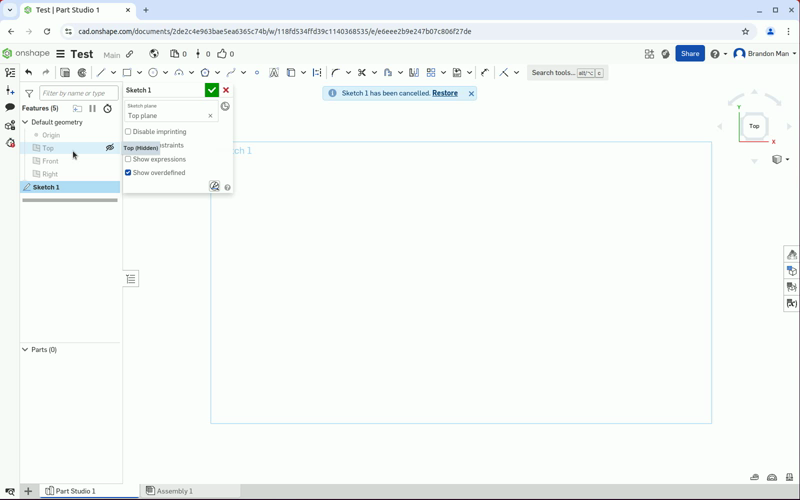
mouse_move(73, 352)
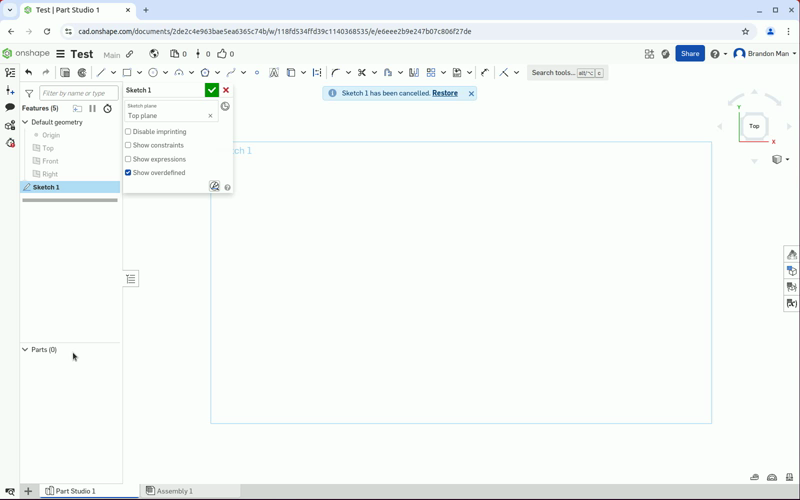
key(y)
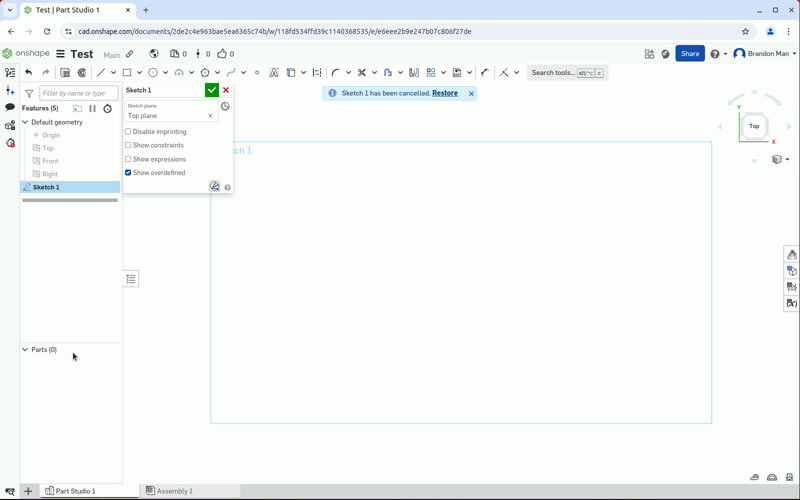
key(c)
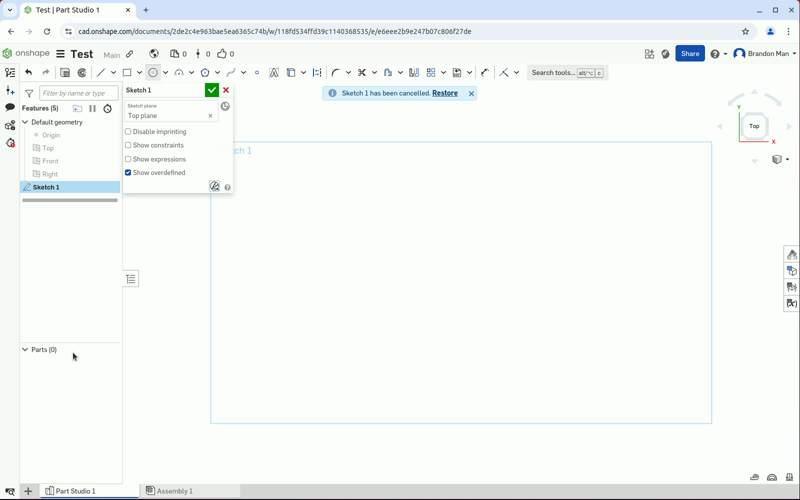
key_down(shift)
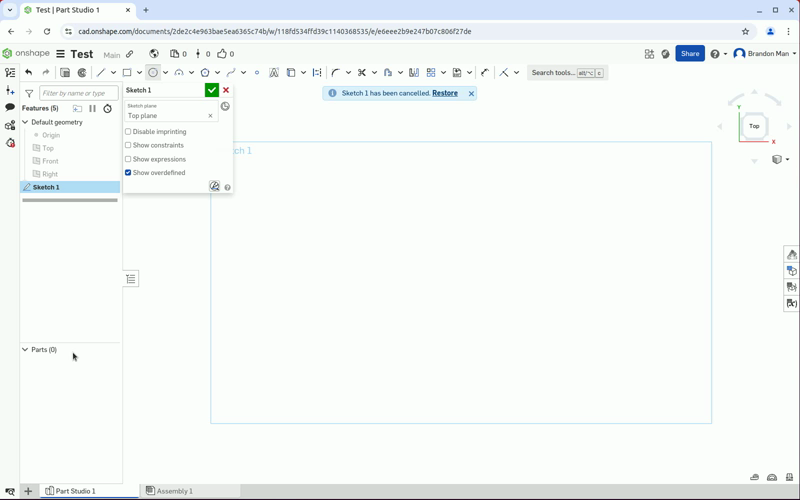
mouse_move(461, 282)
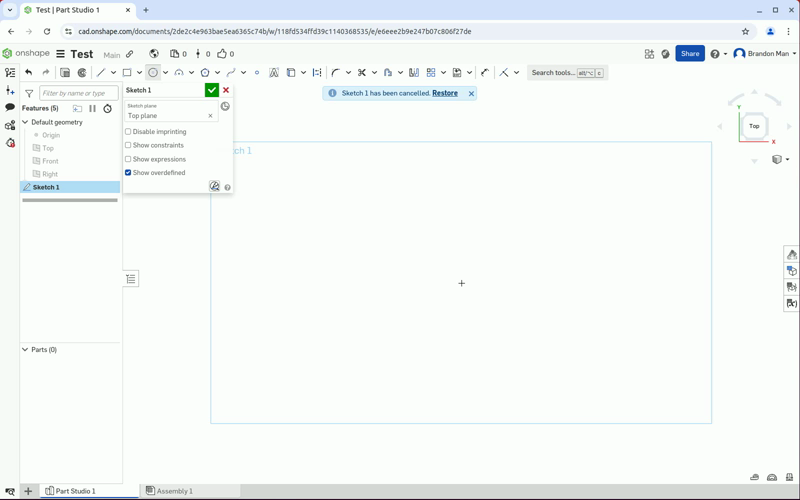
click(461, 282)
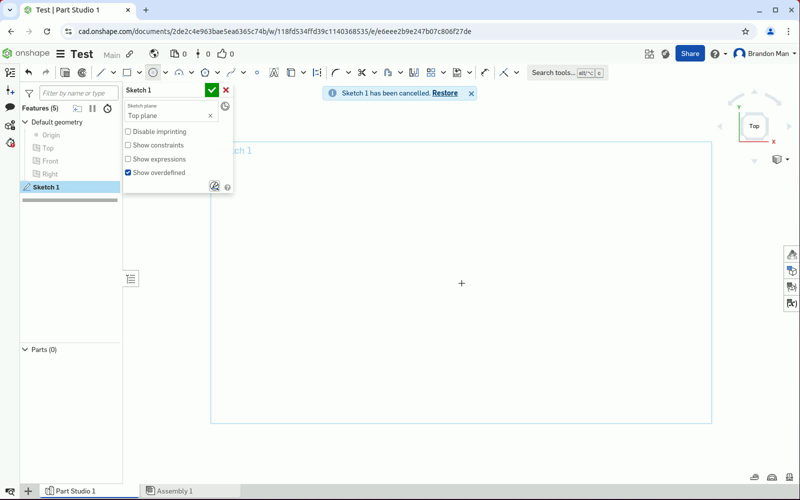
key_up(shift)
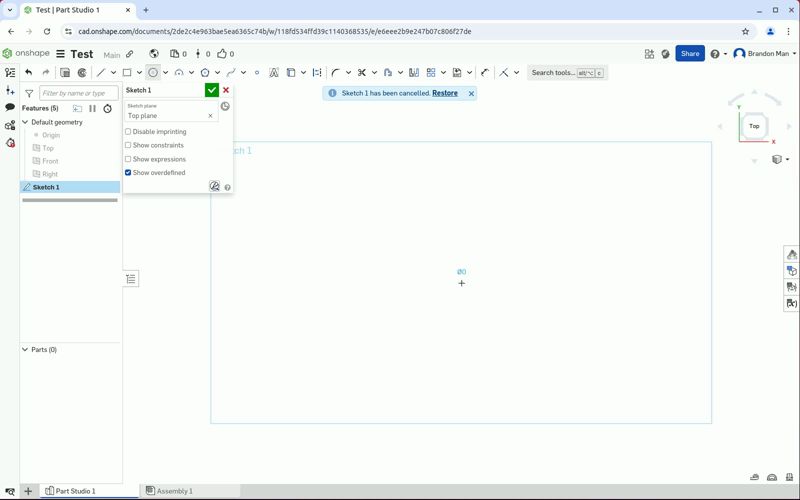
mouse_move(510, 282)
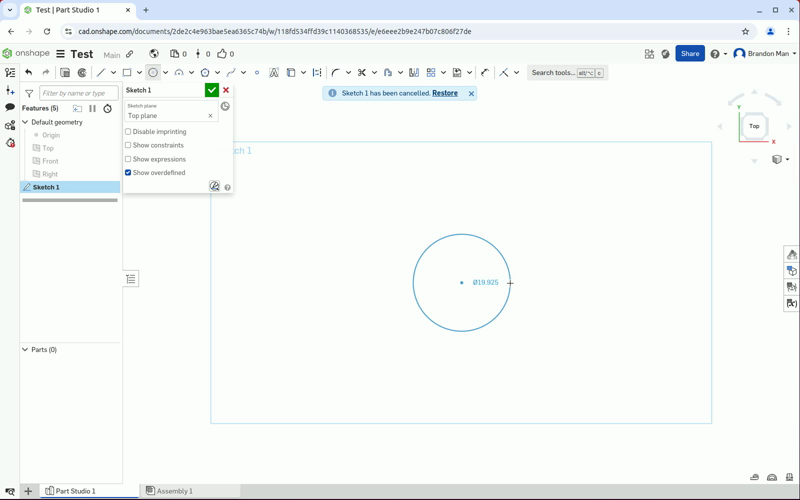
click(510, 282)
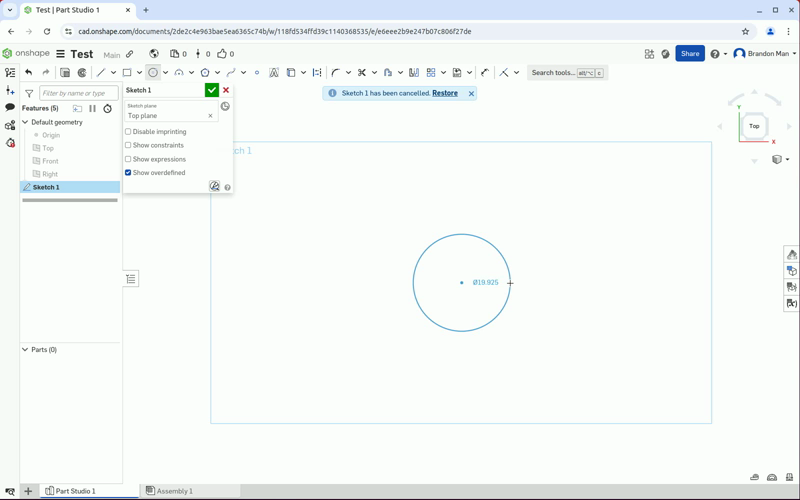
key(esc)
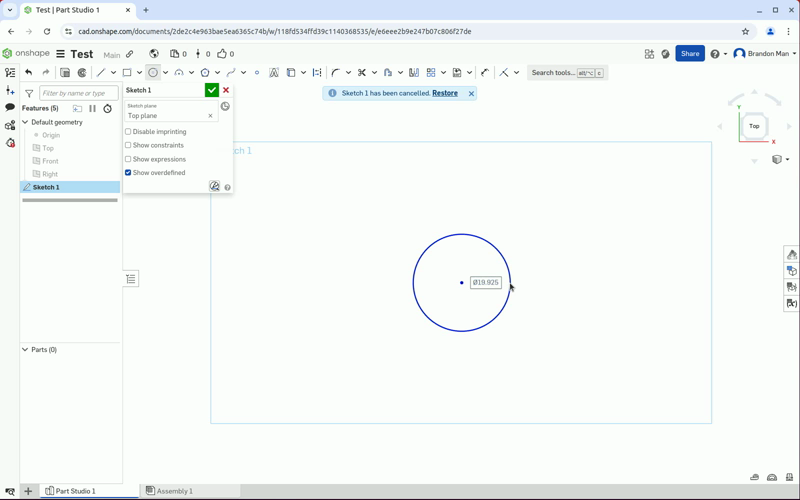
key(c)
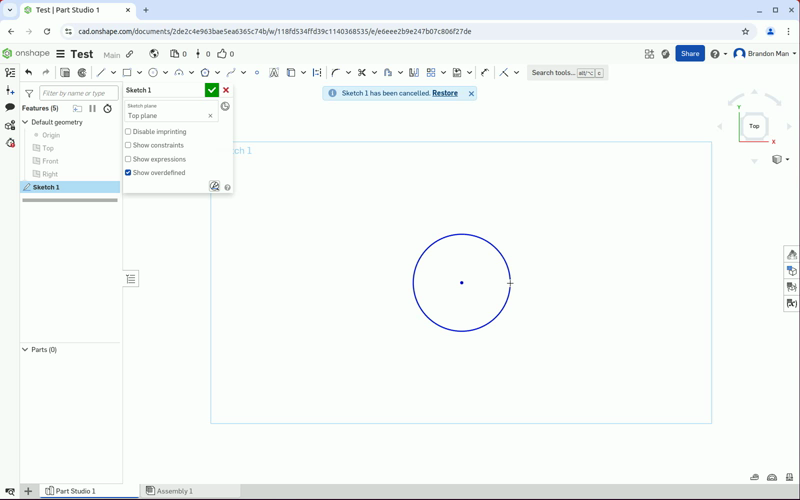
key_down(shift)
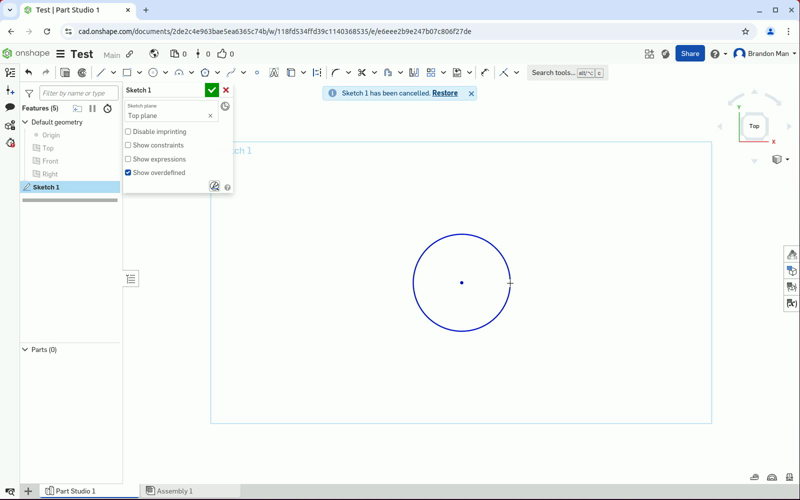
mouse_move(461, 282)
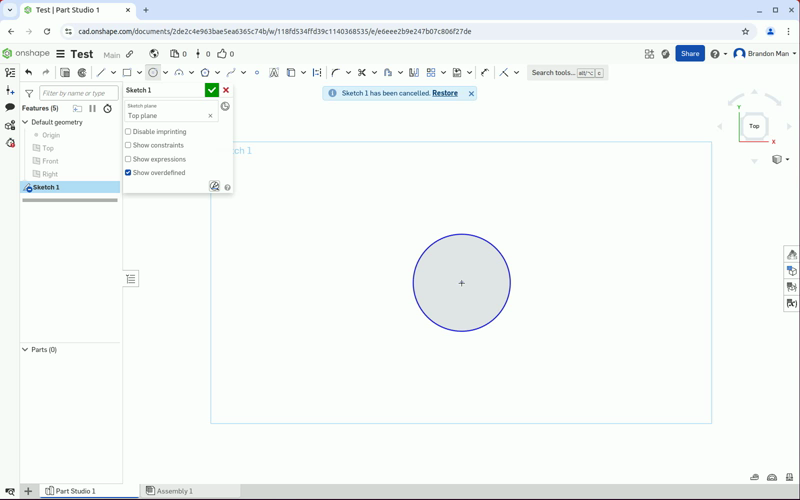
click(461, 282)
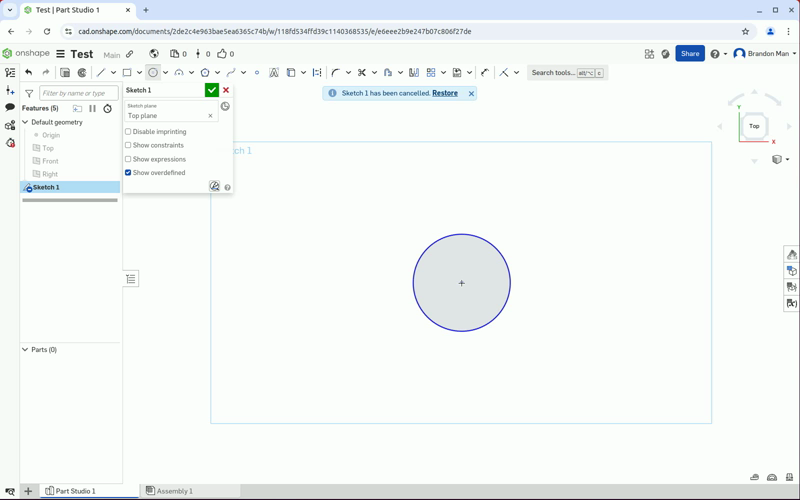
key_up(shift)
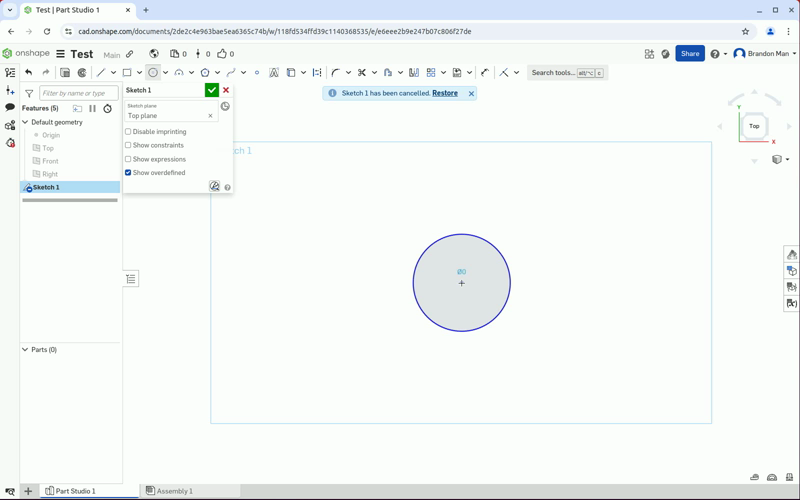
mouse_move(489, 282)
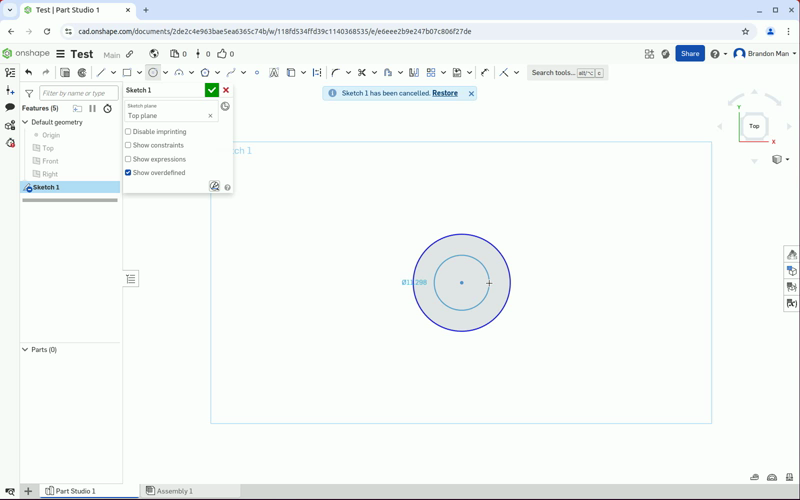
click(489, 282)
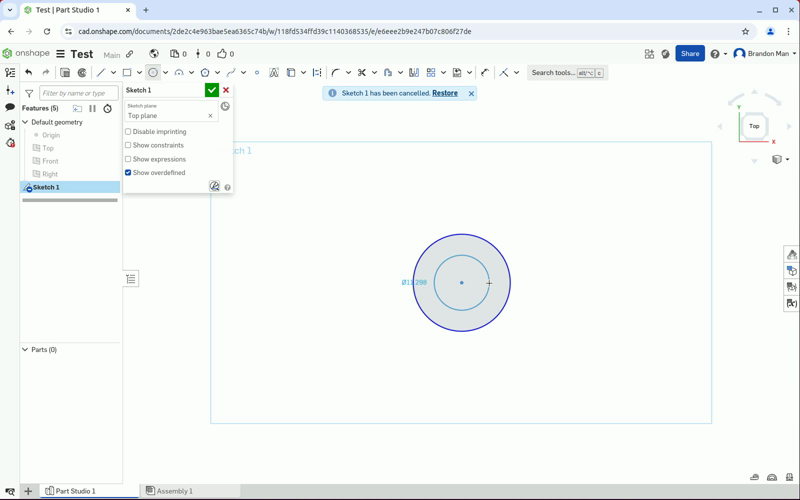
key(esc)
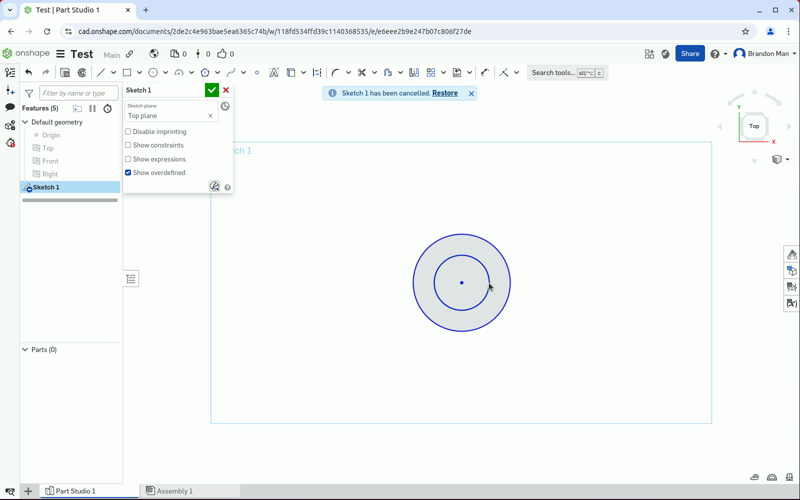
mouse_move(481, 320)
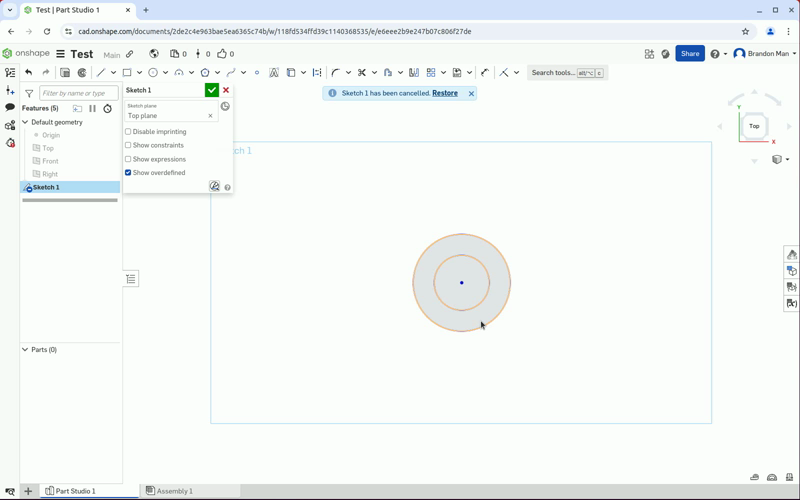
click(481, 320)
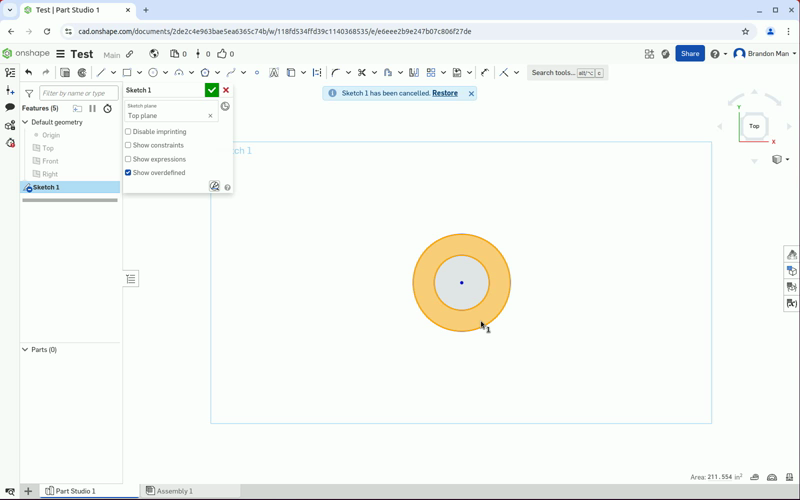
mouse_move(73, 352)
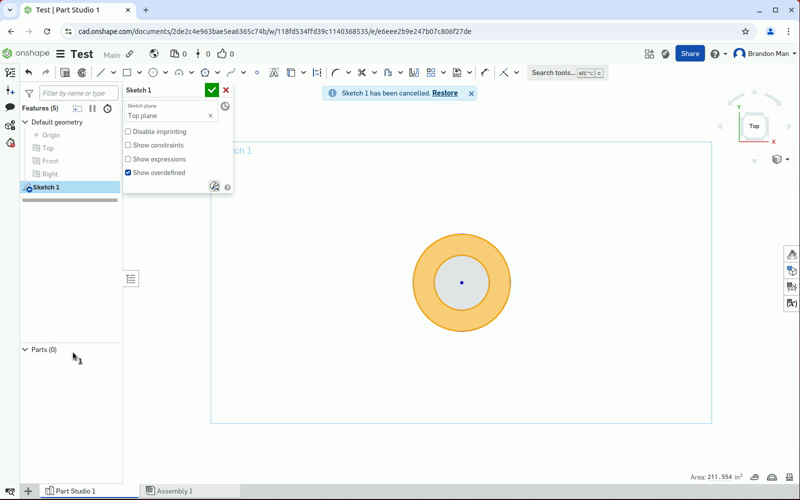
key(shift+y)
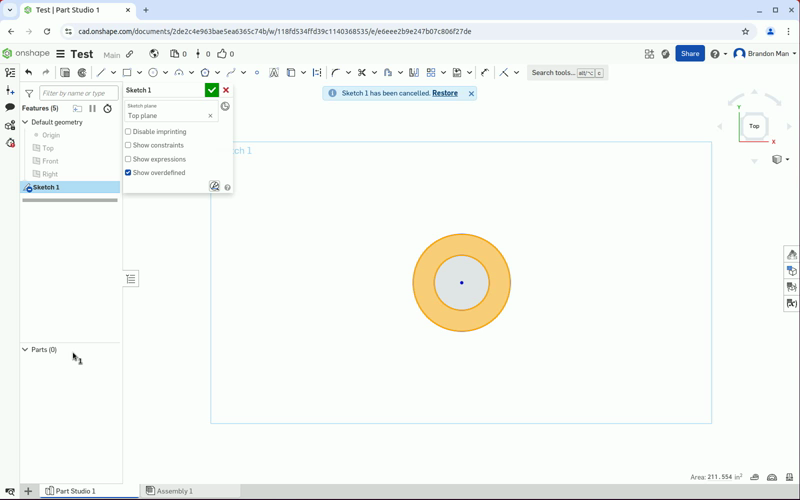
key(shift+e)
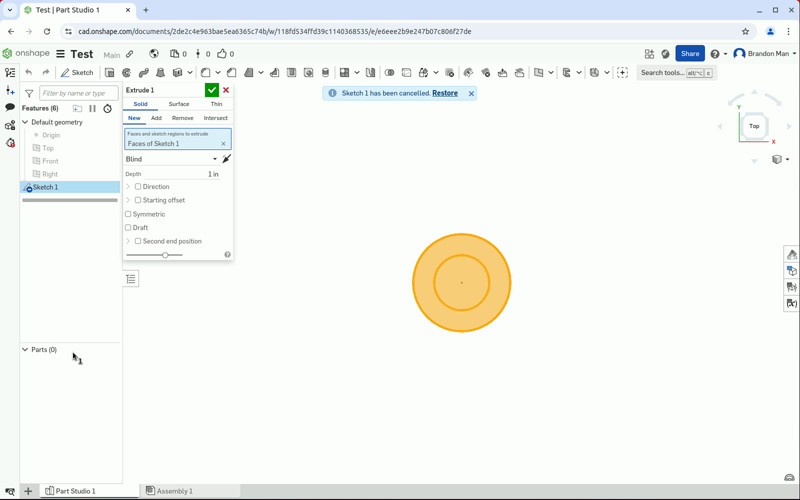
mouse_move(143, 106)
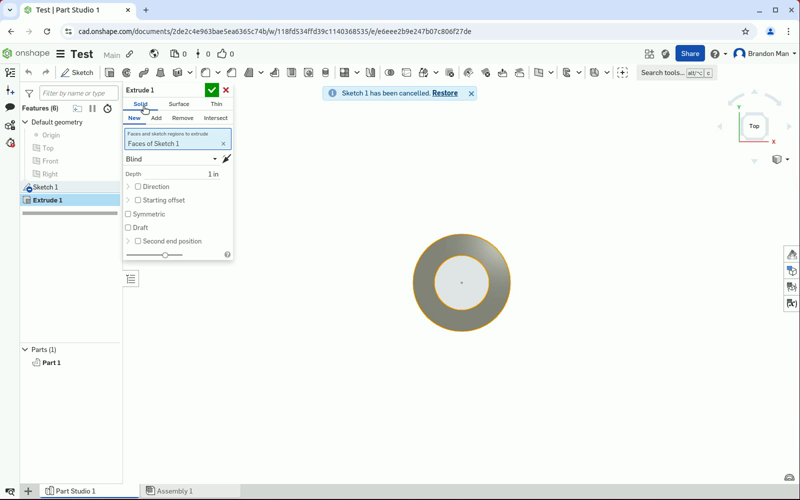
click(143, 106)
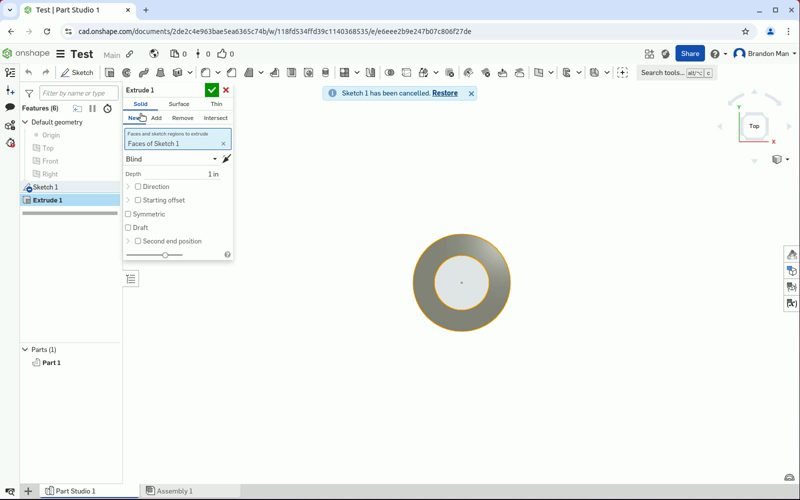
mouse_move(137, 120)
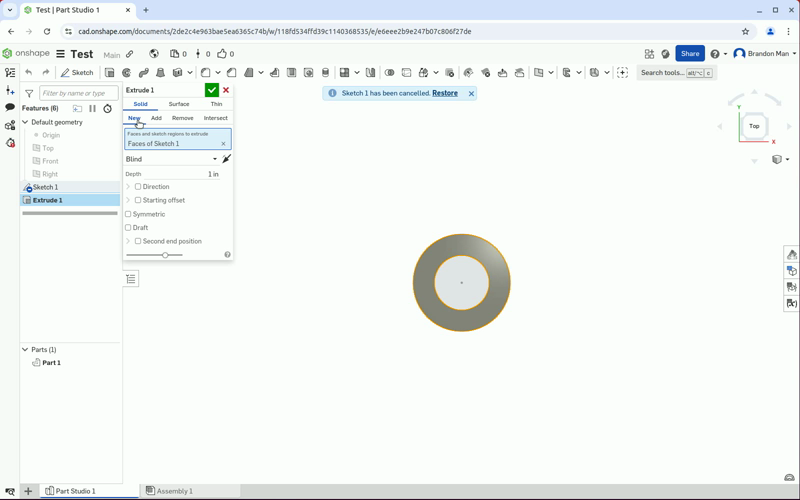
click(137, 120)
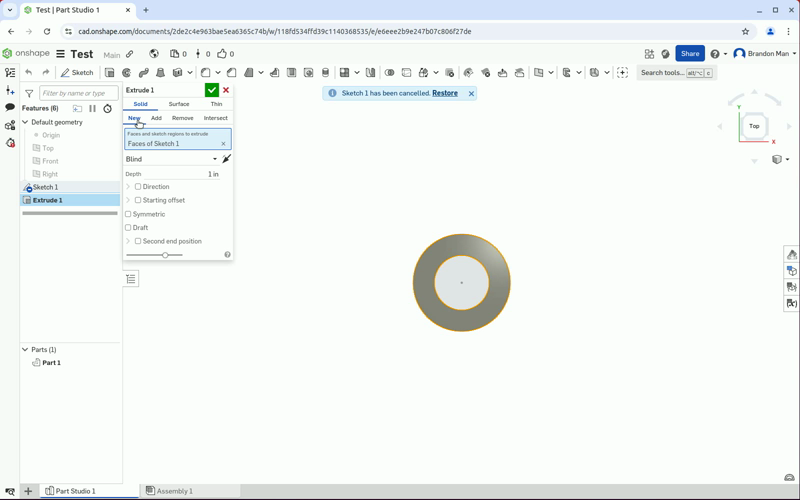
key(tab, 4)
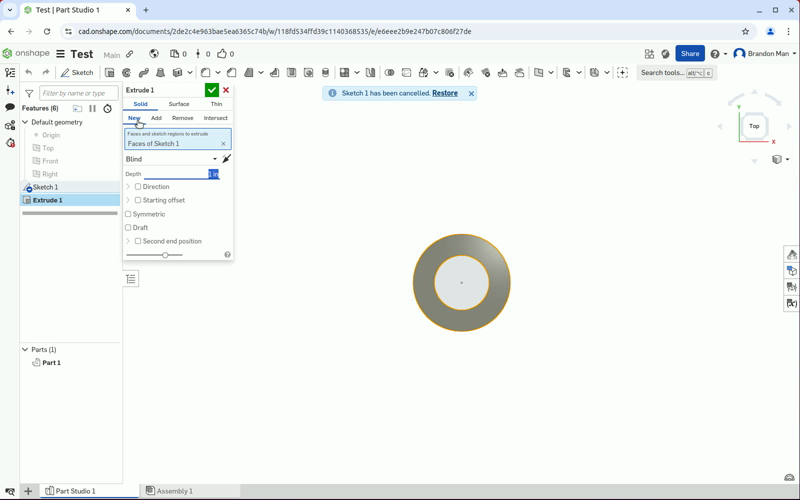
text(1.444)
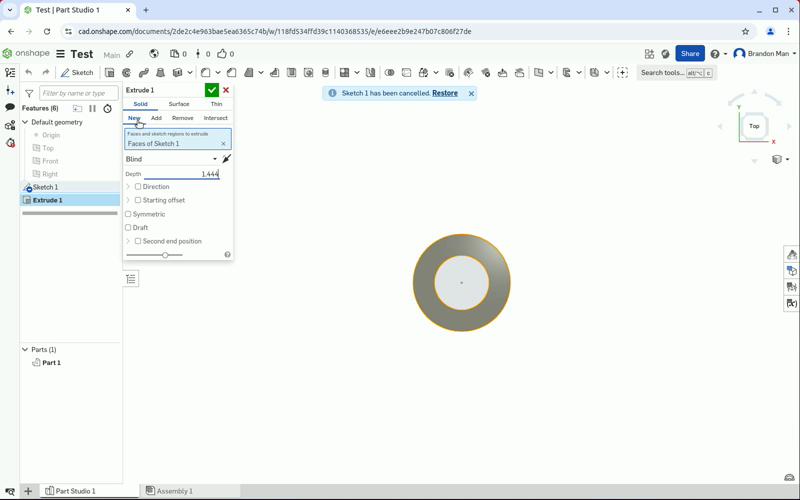
key(enter)
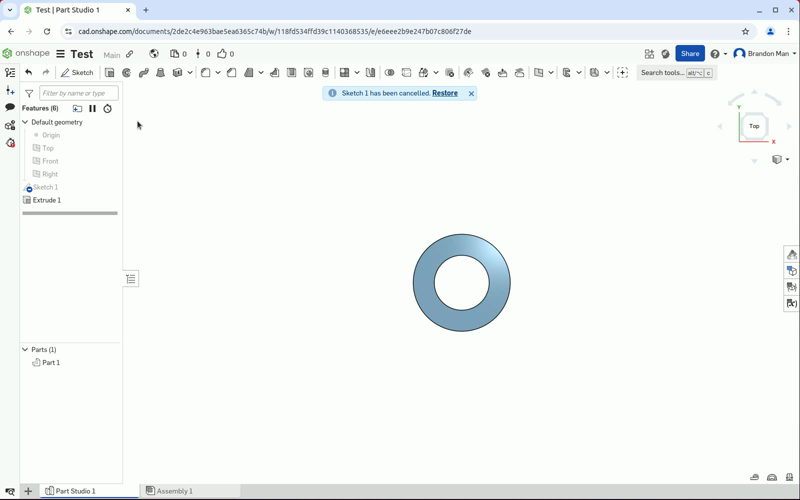
key(shift+h)
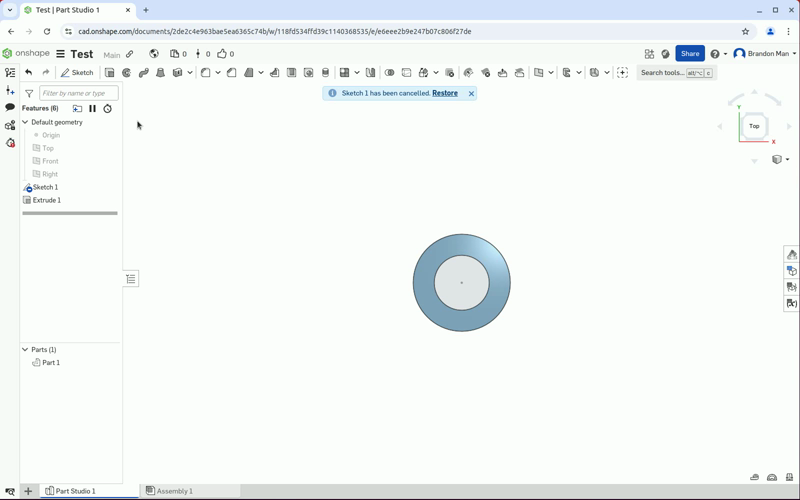
key(shift+h)
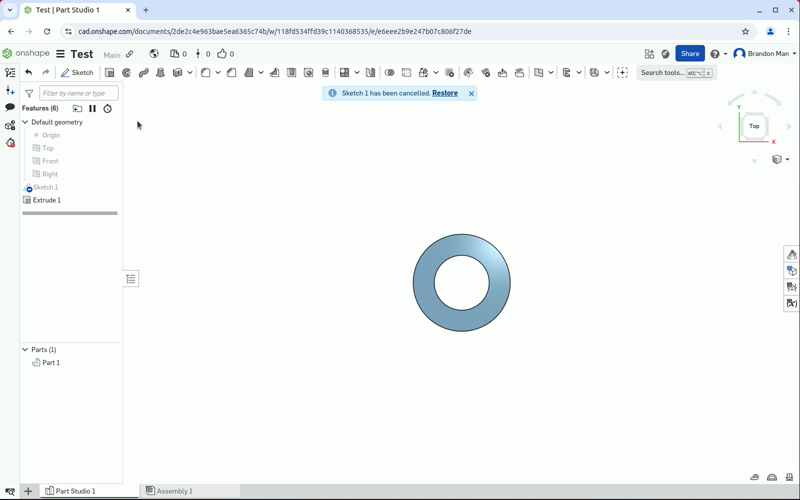
mouse_move(73, 189)
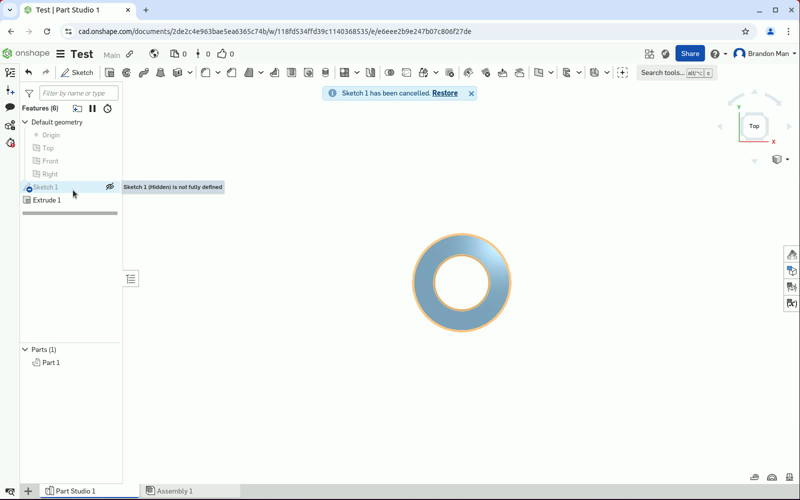
click(73, 189)
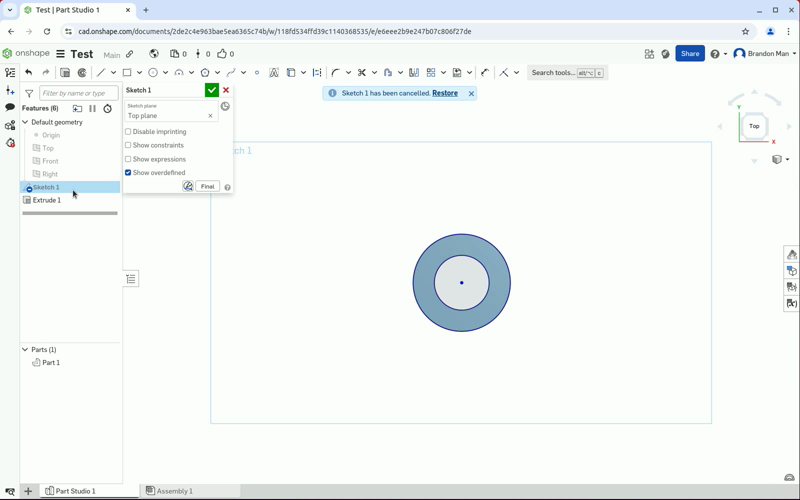
mouse_move(229, 92)
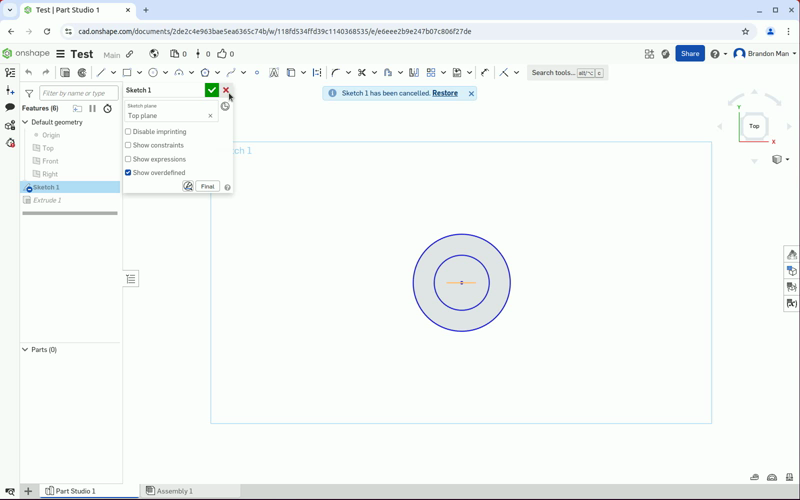
click(229, 92)
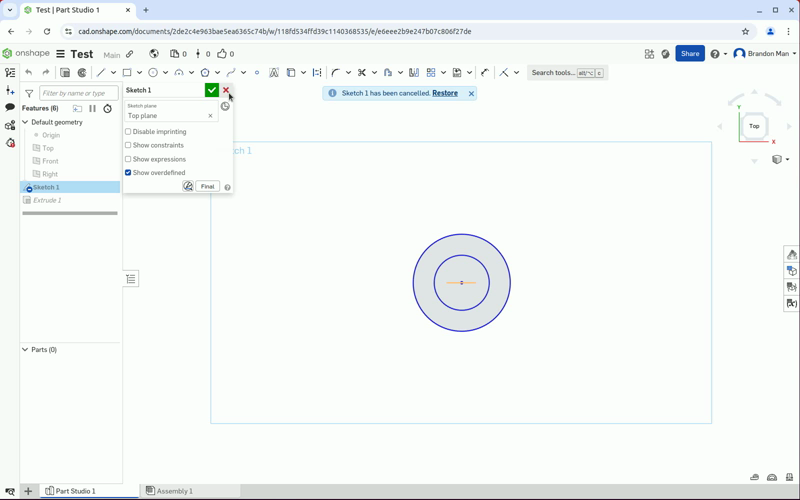
key(shift+s)
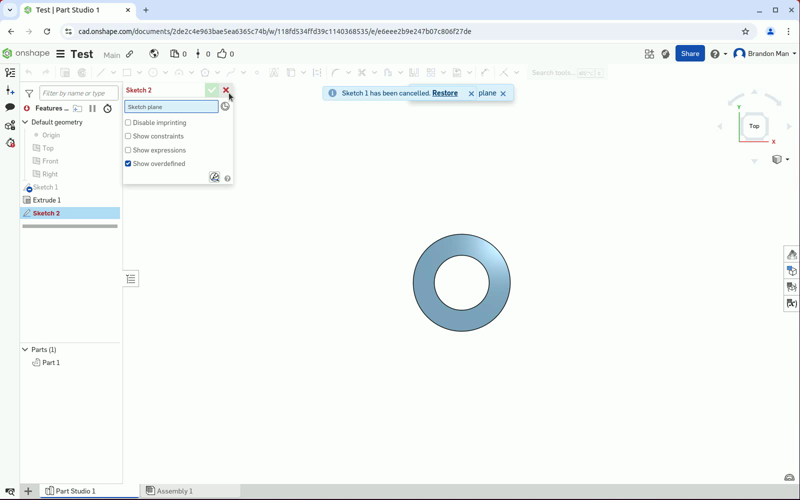
mouse_move(73, 150)
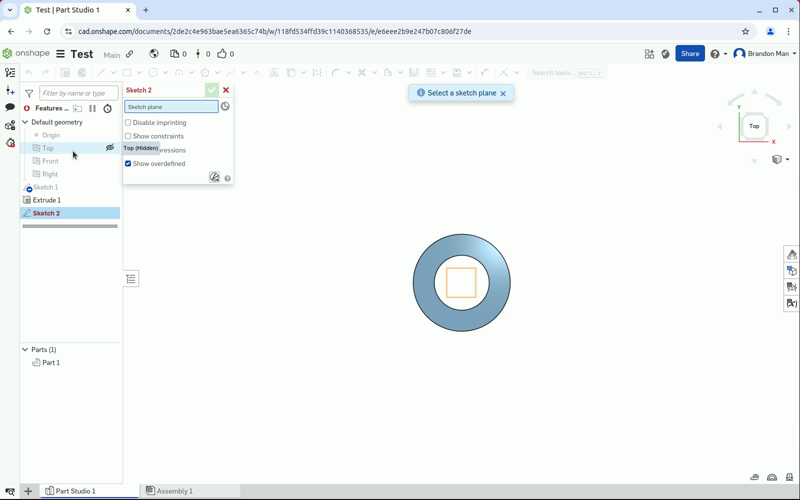
click(73, 150)
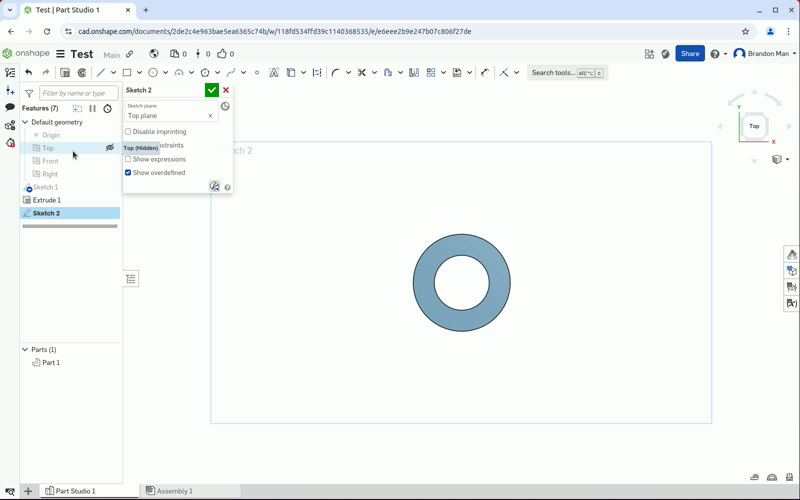
mouse_move(73, 352)
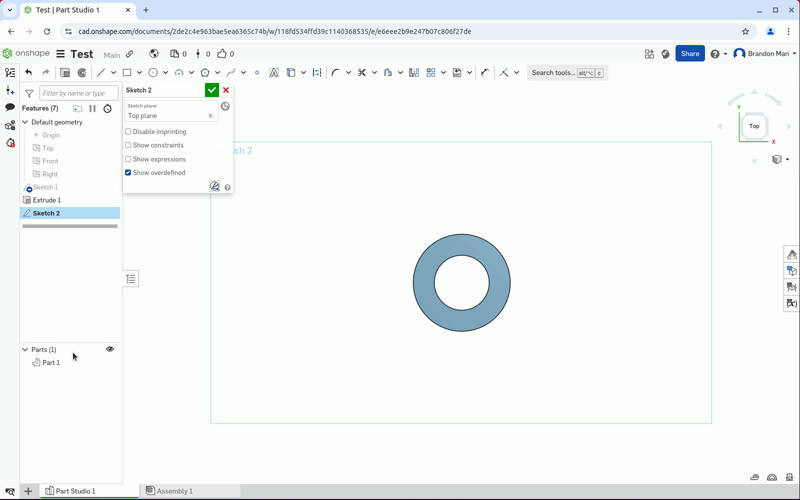
key(y)
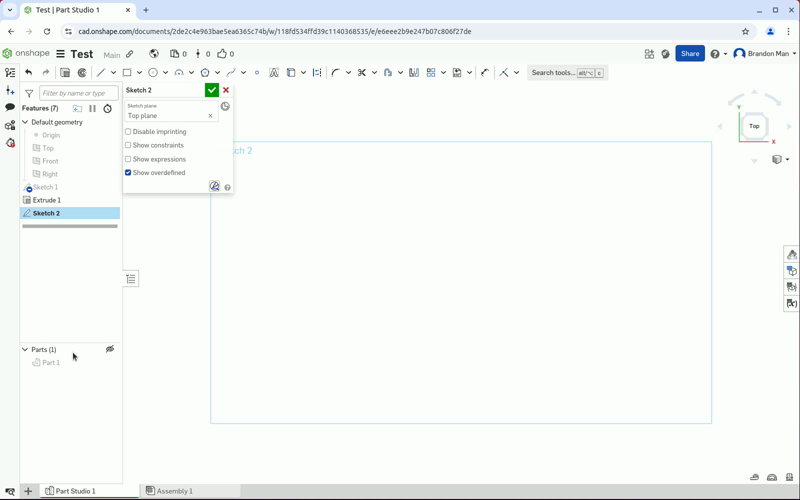
key(c)
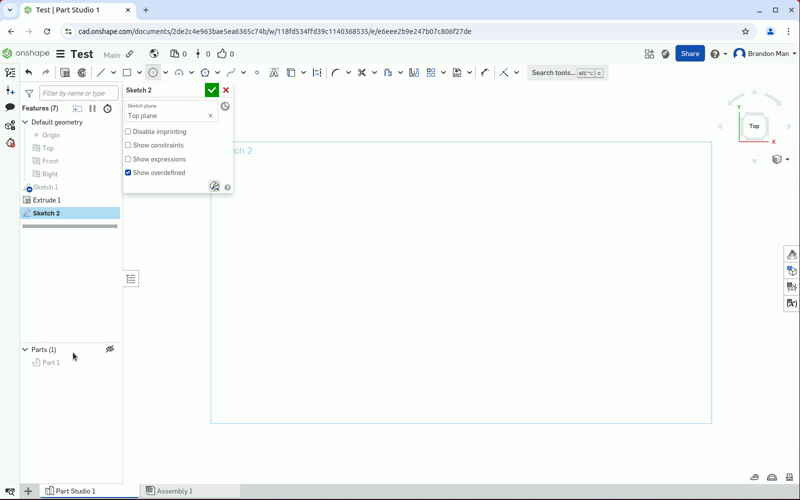
key_down(shift)
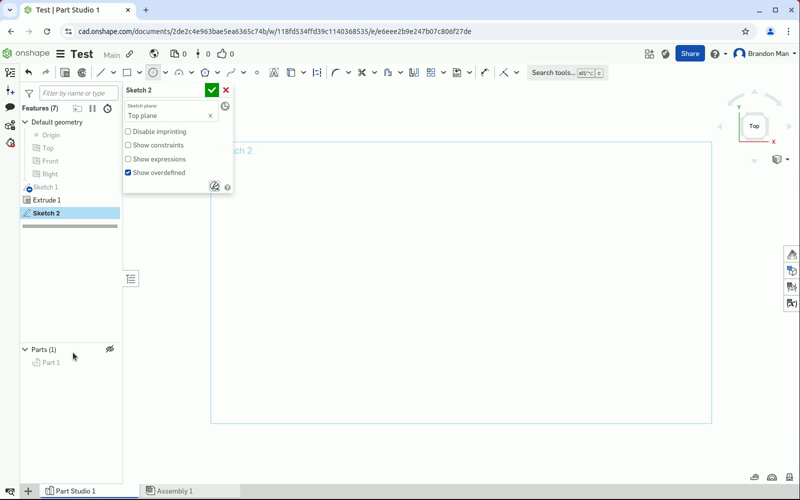
mouse_move(461, 282)
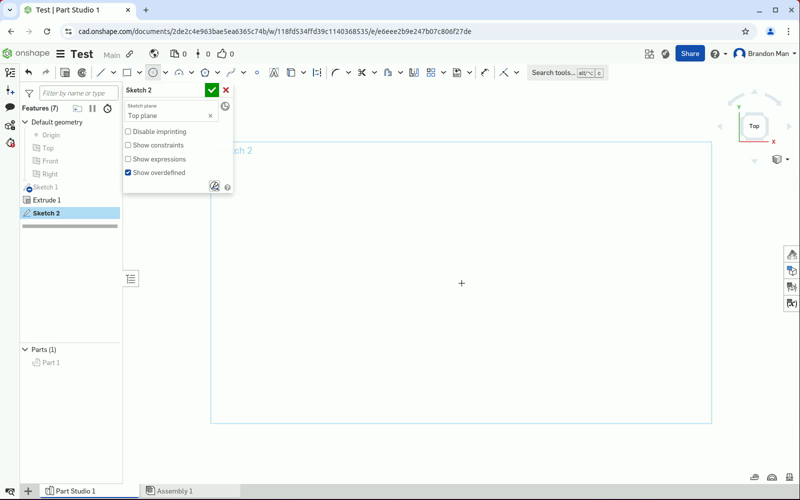
click(461, 282)
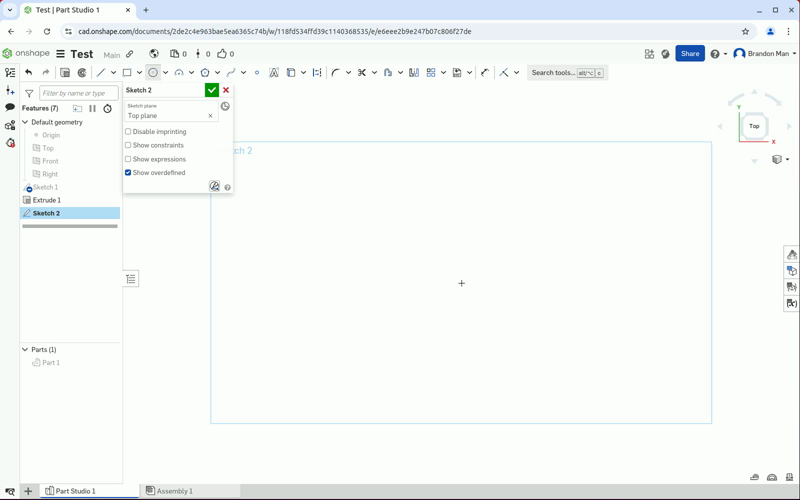
key_up(shift)
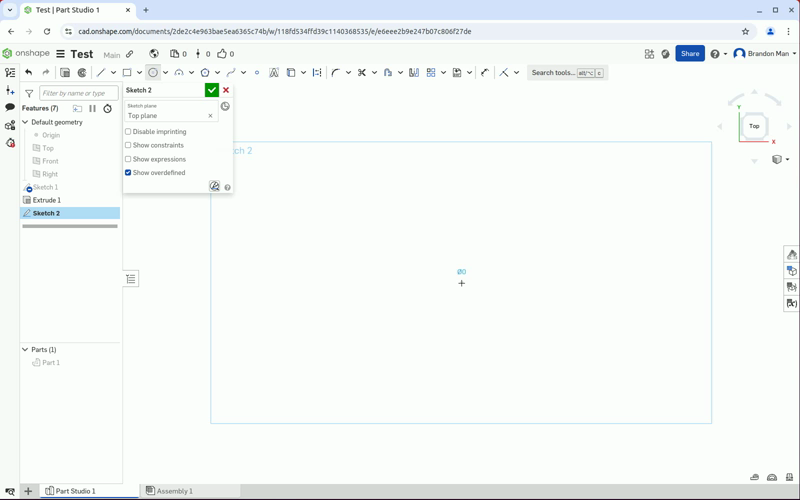
mouse_move(510, 282)
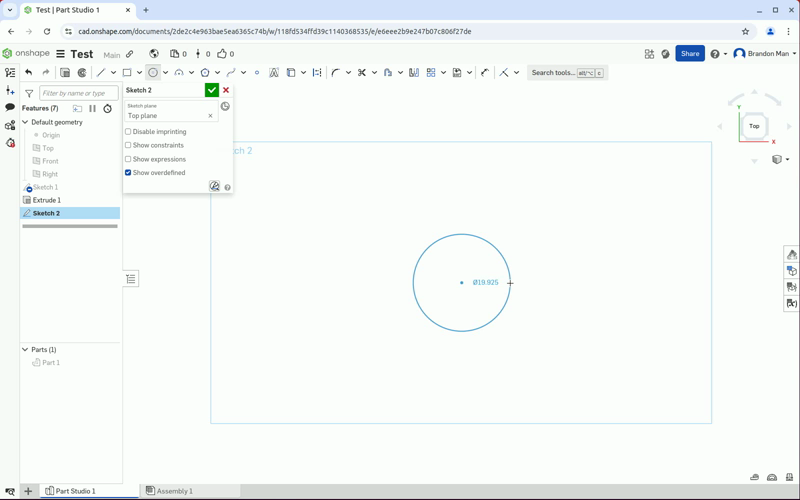
click(510, 282)
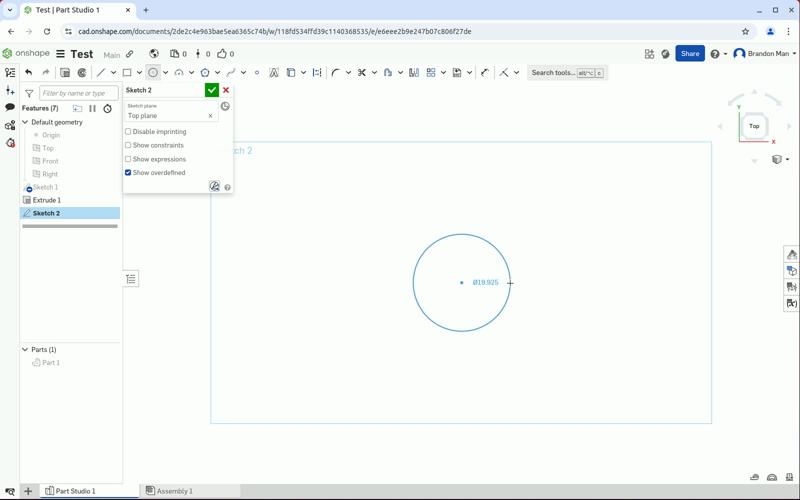
key(esc)
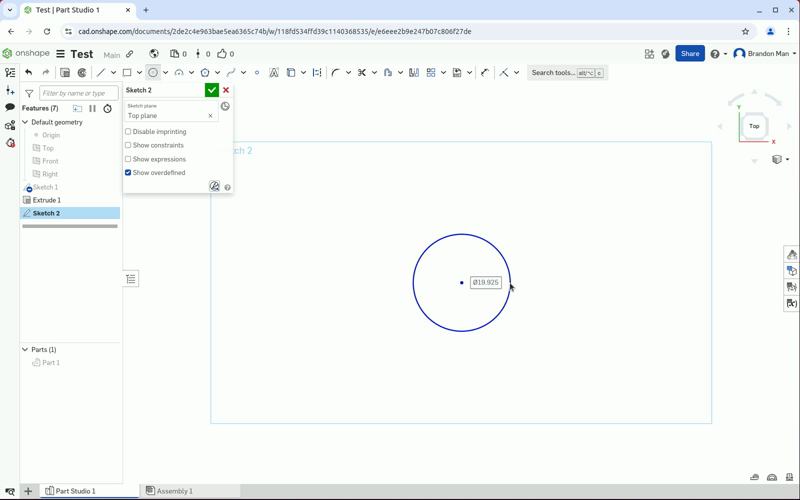
key(c)
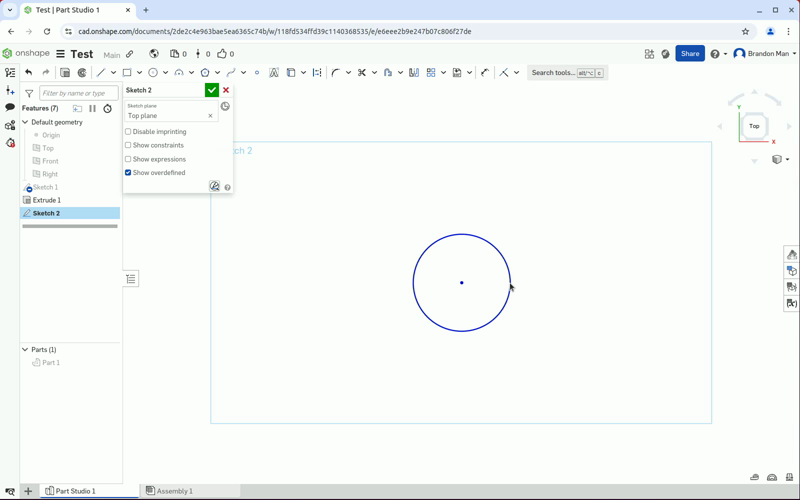
key_down(shift)
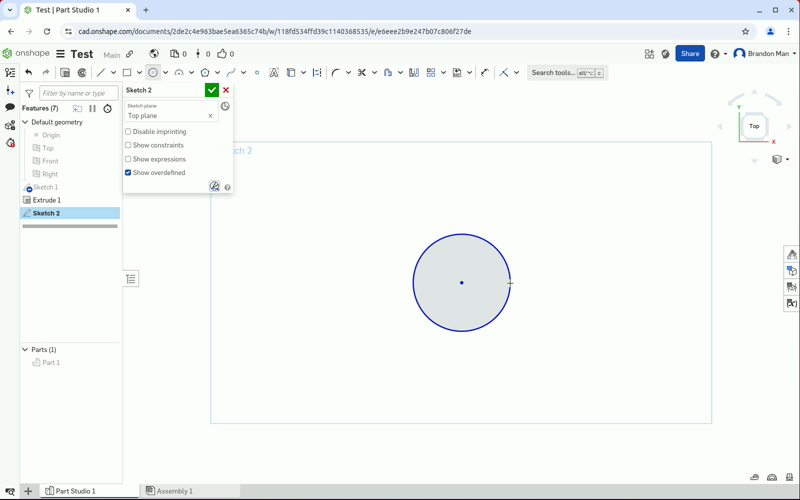
mouse_move(461, 282)
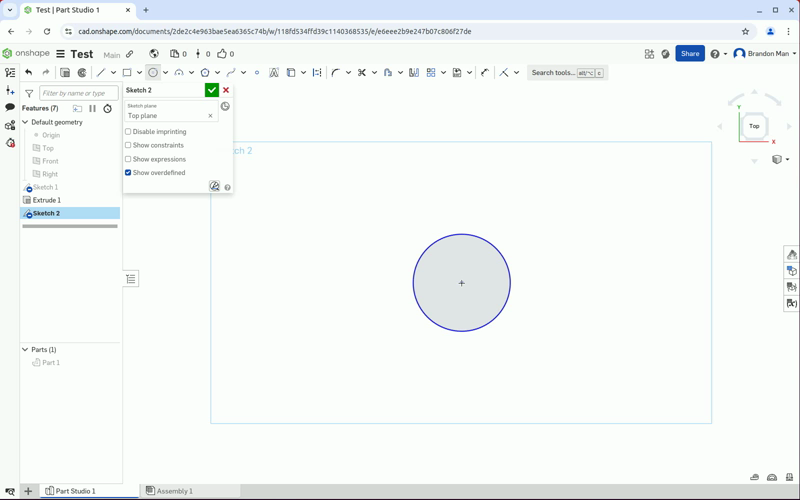
click(461, 282)
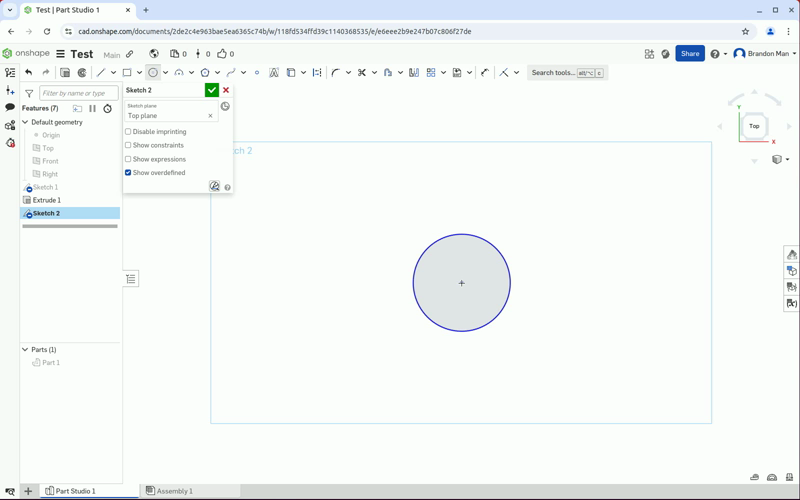
key_up(shift)
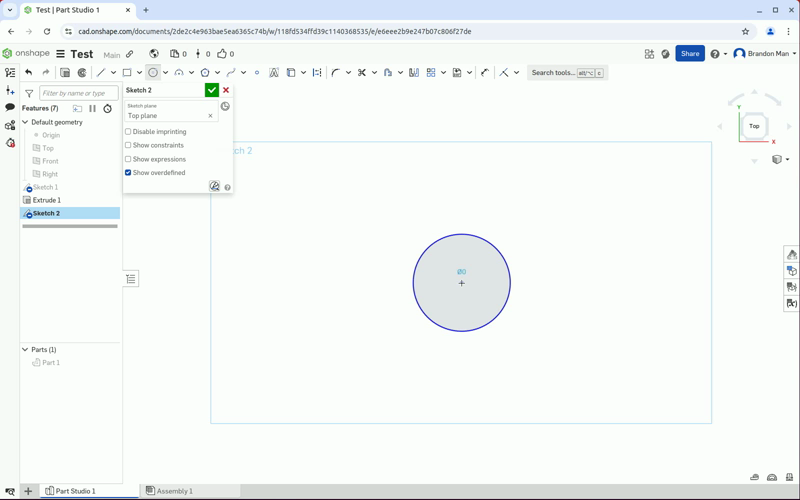
mouse_move(489, 282)
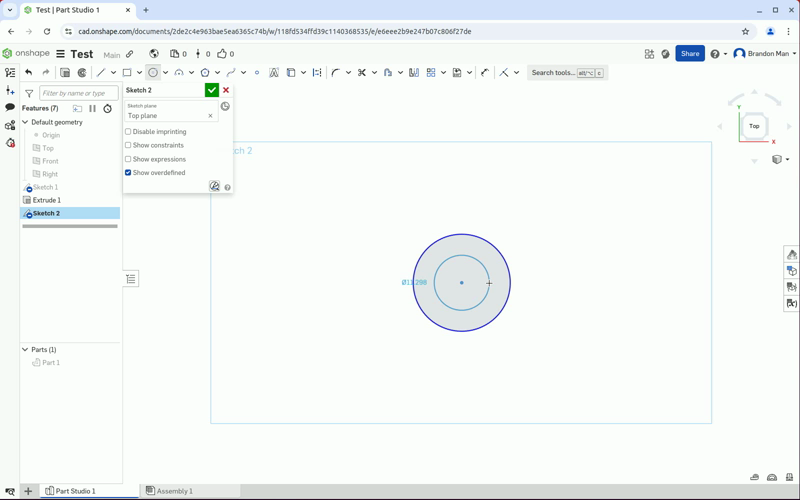
click(489, 282)
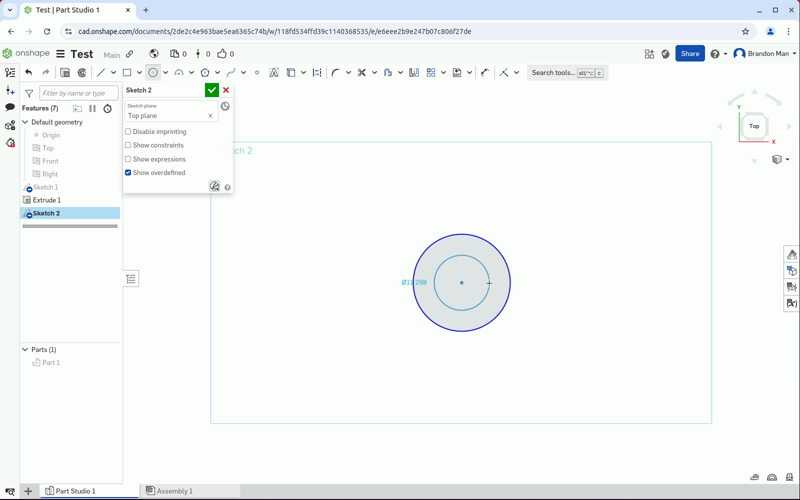
key(esc)
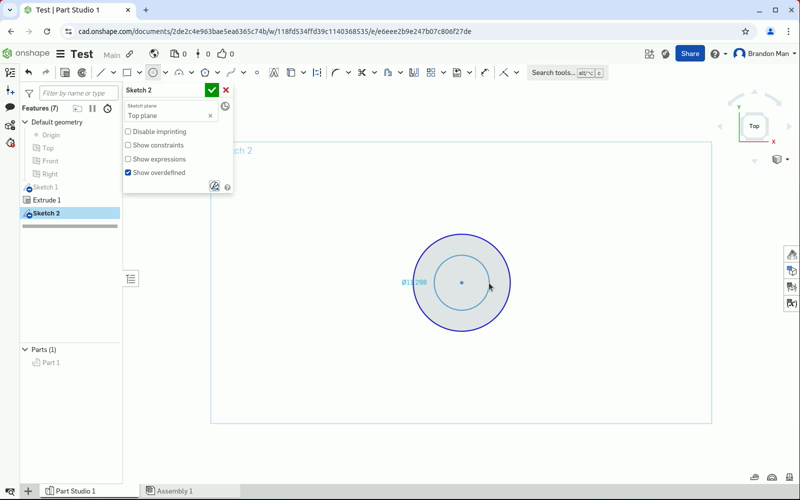
mouse_move(432, 272)
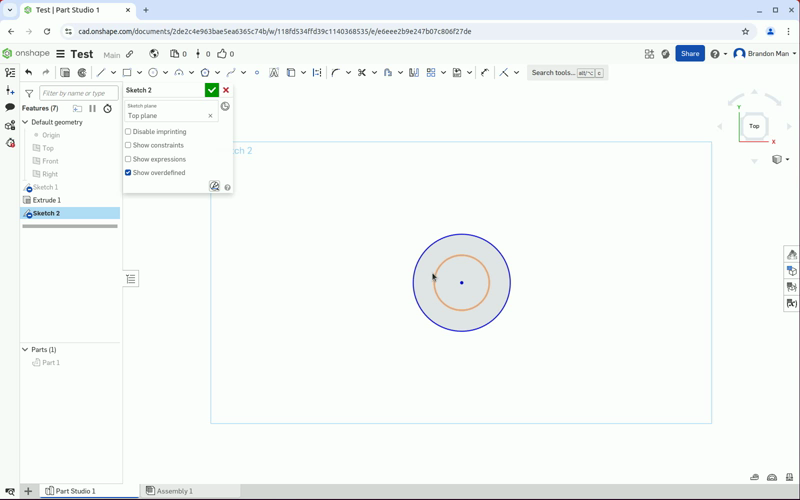
click(432, 272)
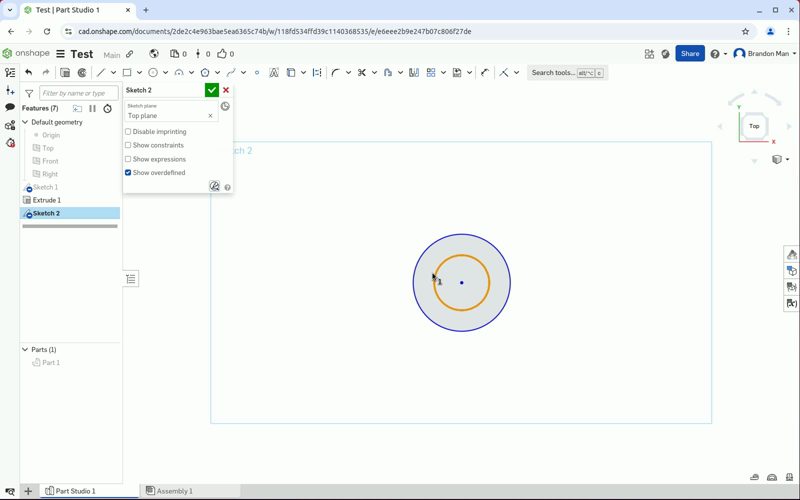
mouse_move(73, 352)
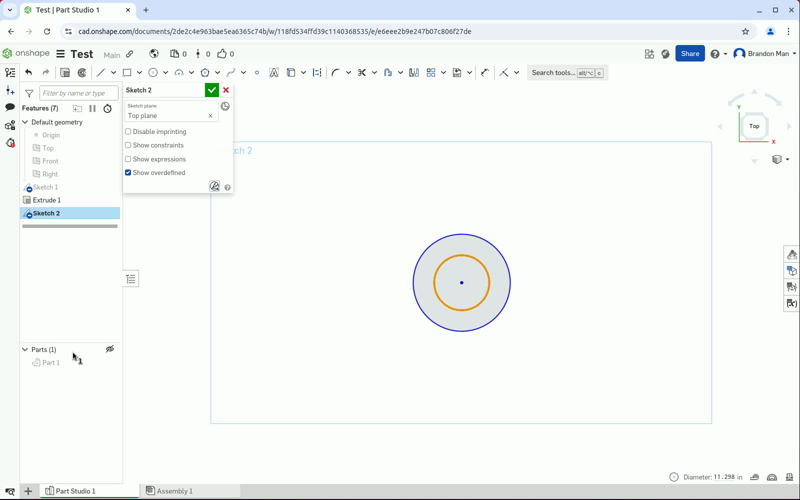
key(shift+y)
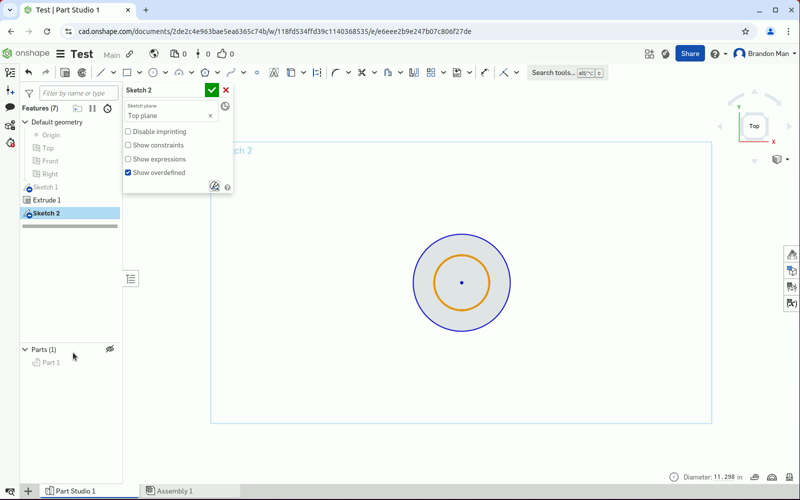
key(shift+e)
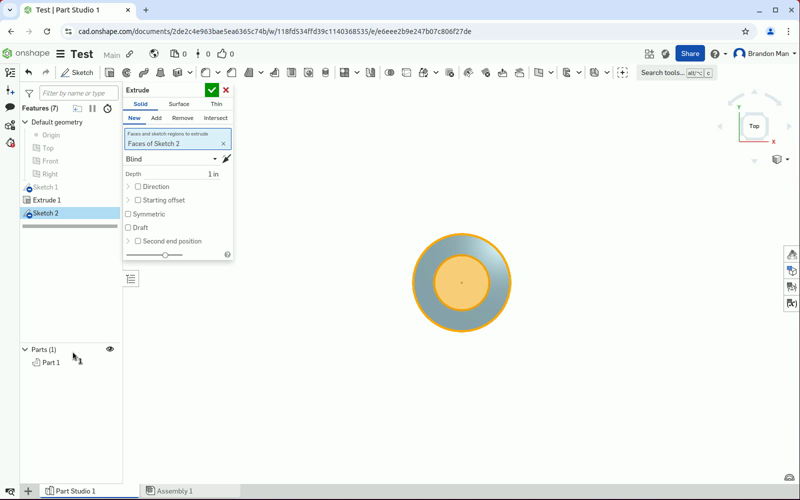
mouse_move(143, 106)
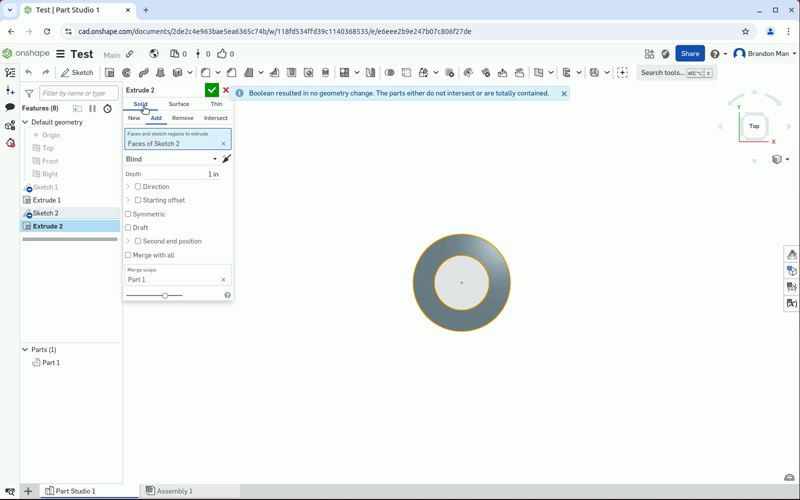
click(143, 106)
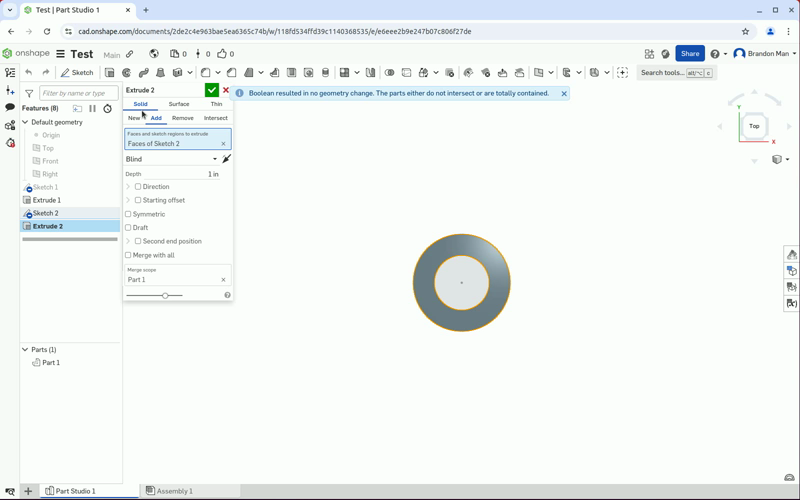
mouse_move(137, 120)
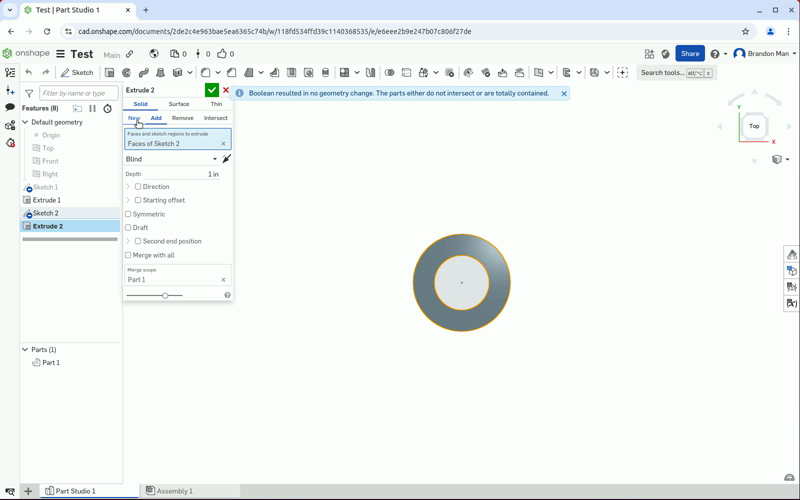
click(137, 120)
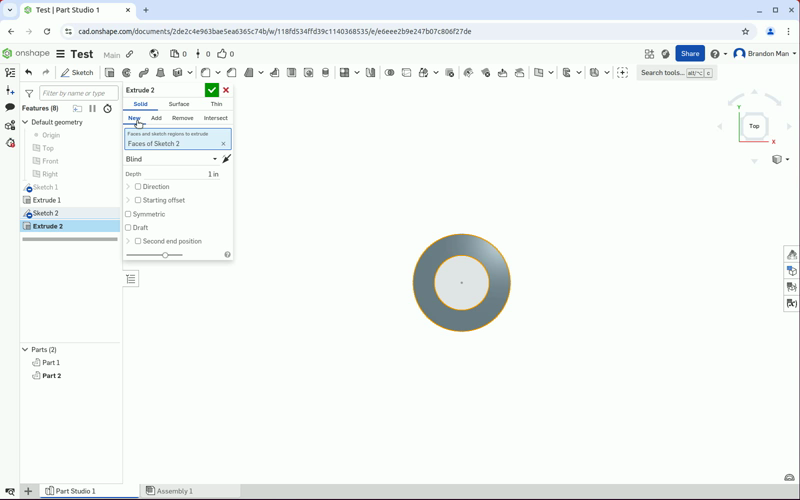
key(tab, 4)
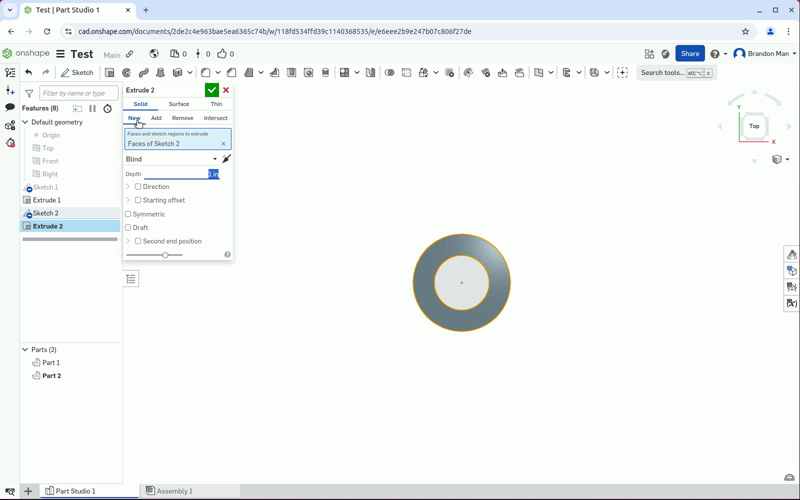
text(1.444)
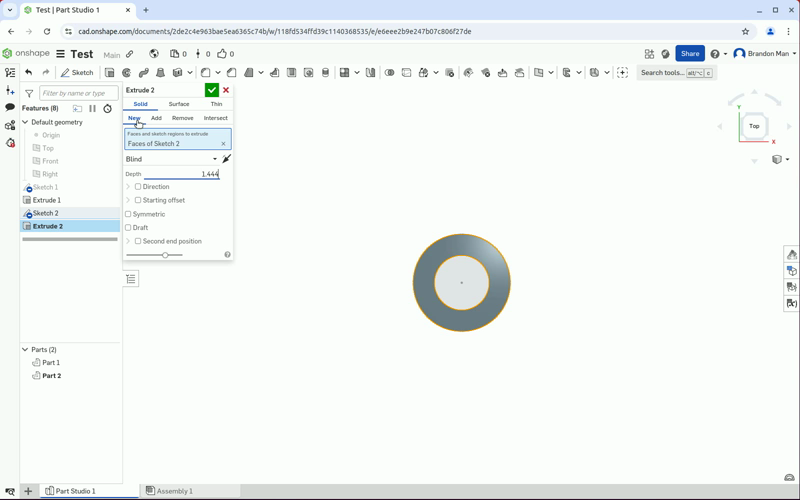
key(enter)
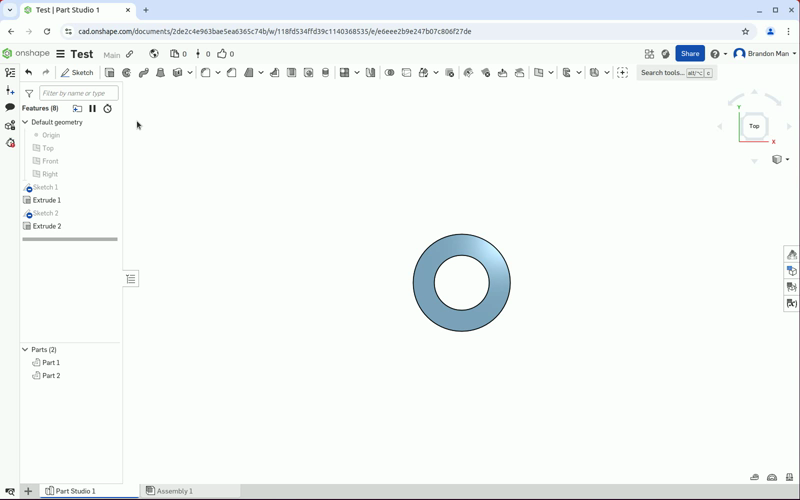
key(shift+h)
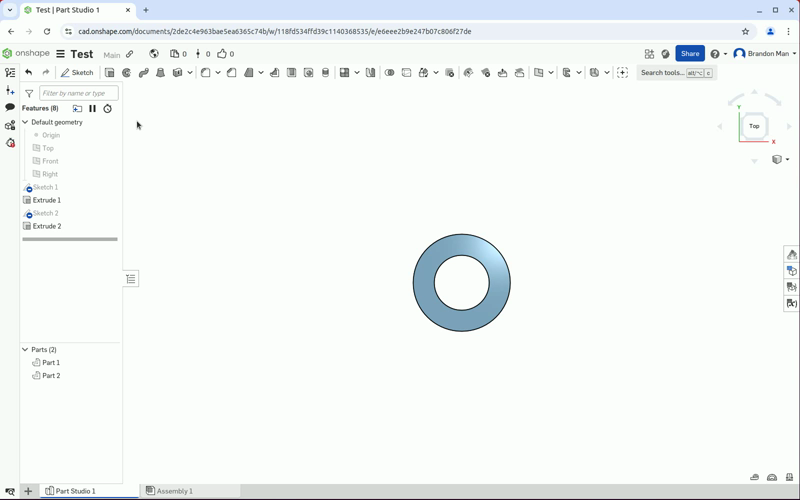
key(shift+h)
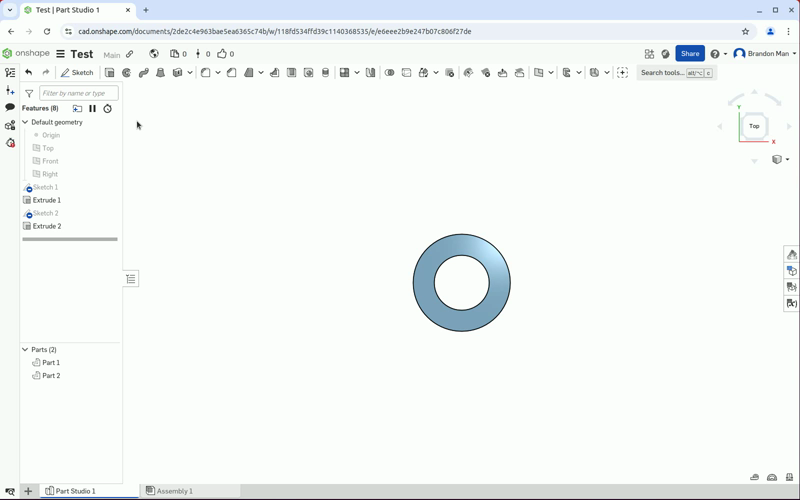
mouse_move(73, 189)
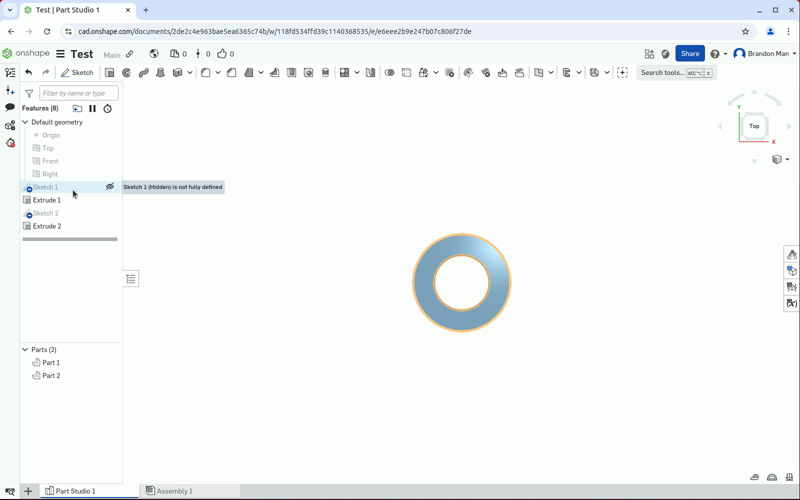
click(73, 189)
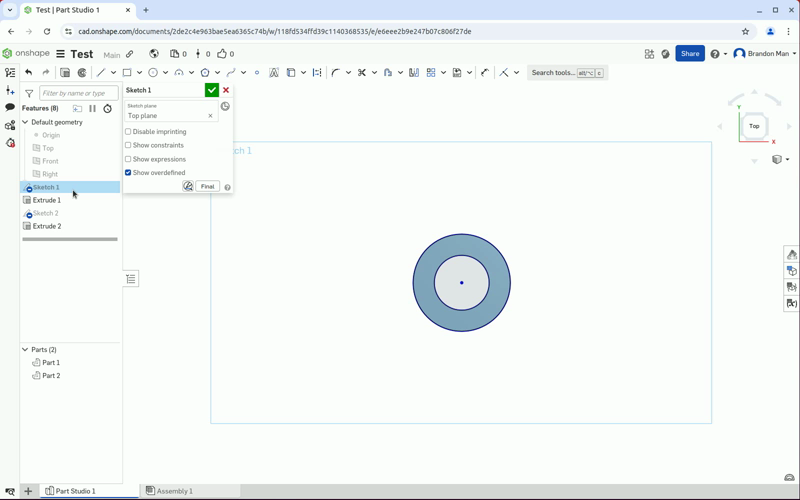
mouse_move(229, 92)
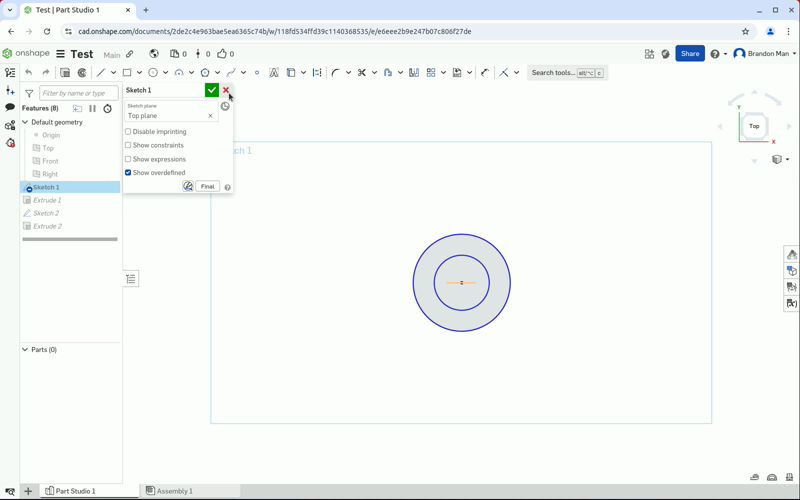
click(229, 92)
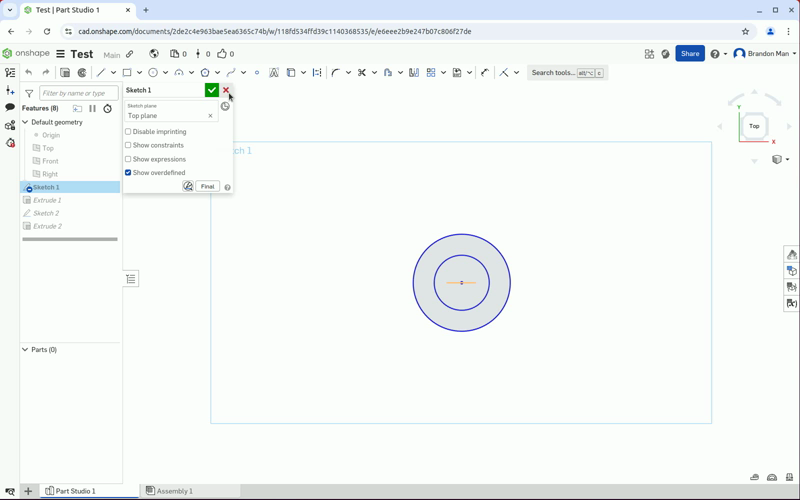
key(shift+s)
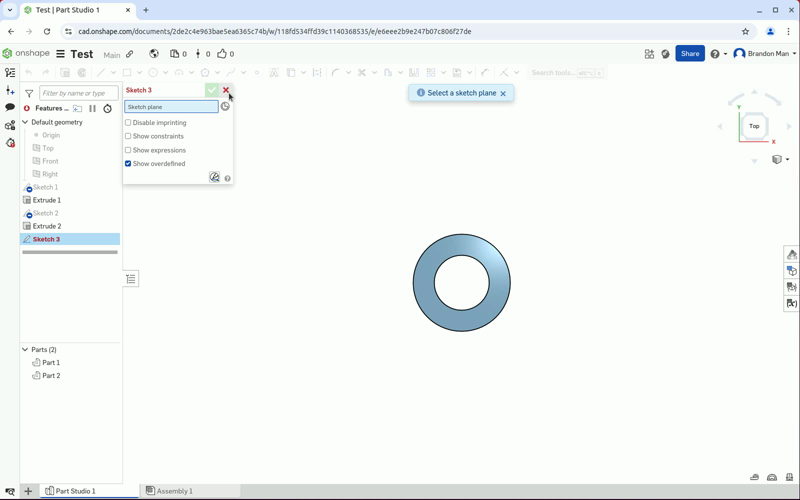
mouse_move(73, 150)
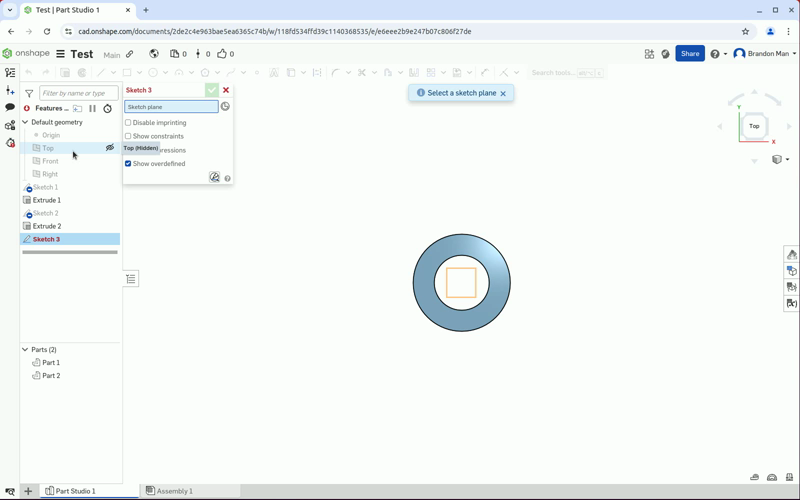
click(73, 150)
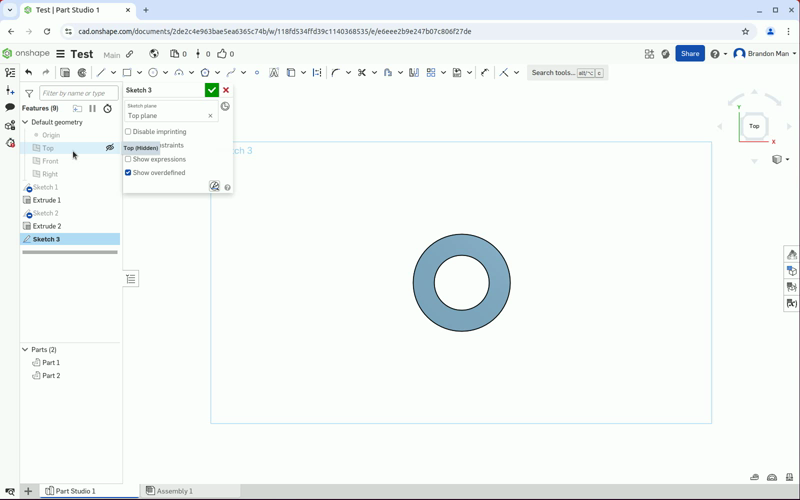
mouse_move(73, 352)
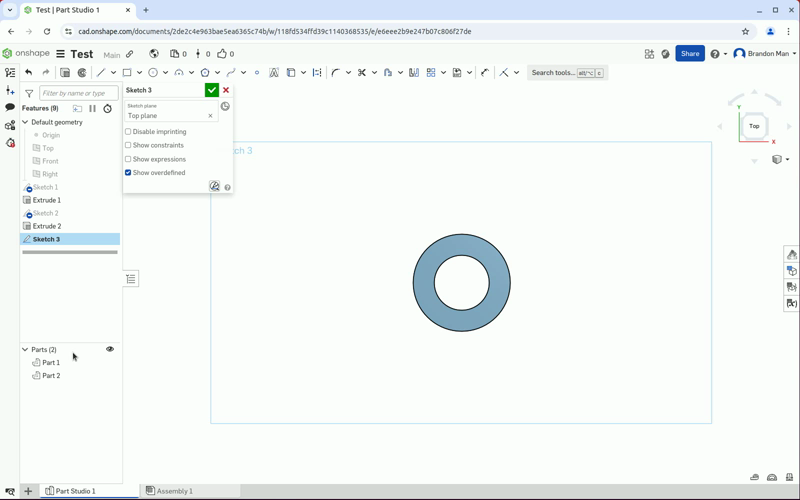
key(y)
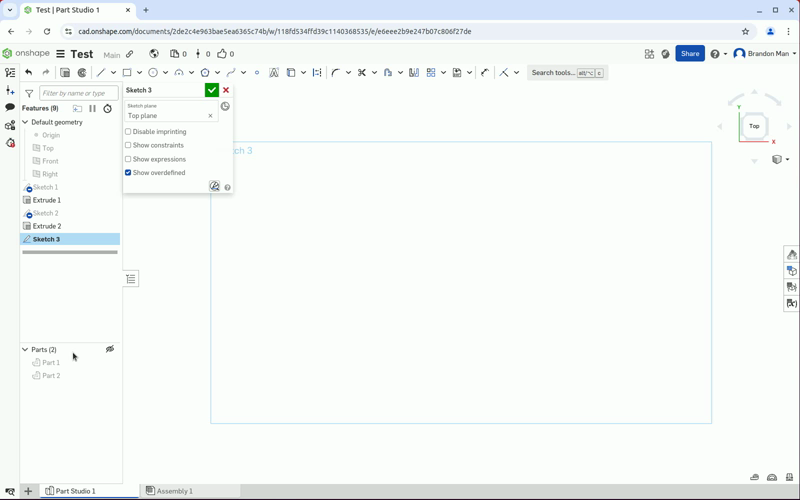
key(c)
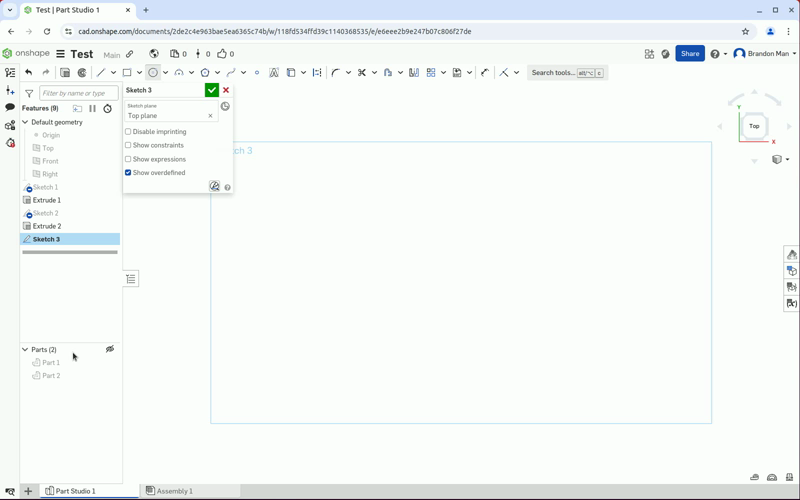
key_down(shift)
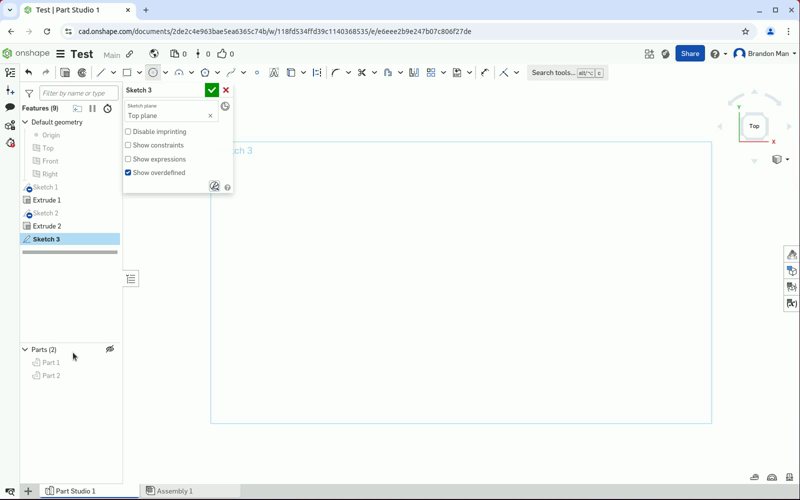
mouse_move(461, 282)
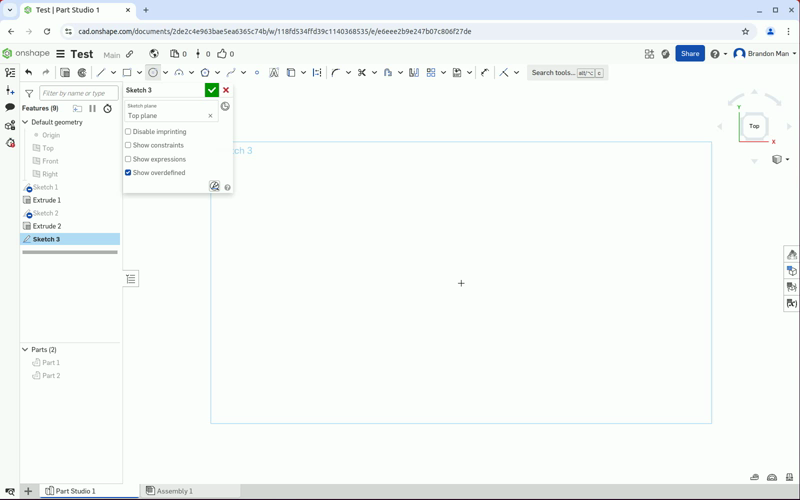
click(461, 282)
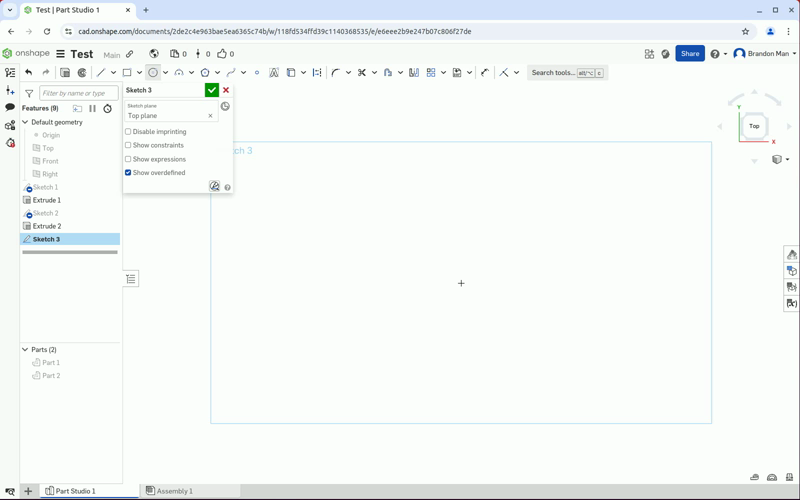
key_up(shift)
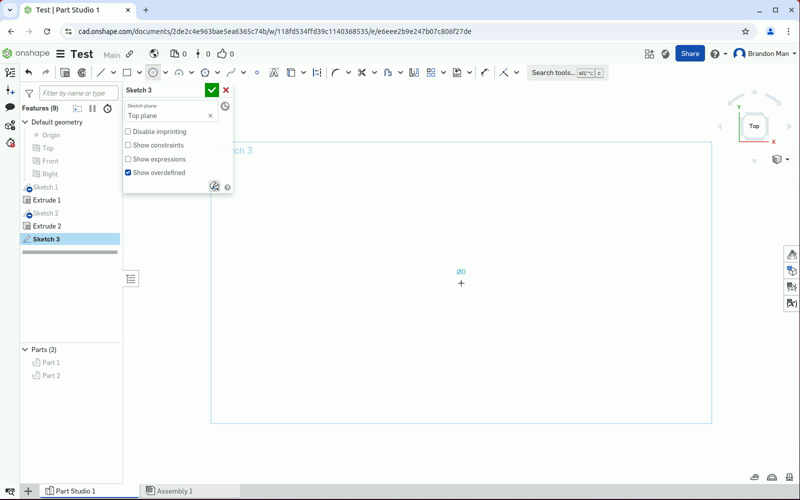
mouse_move(489, 282)
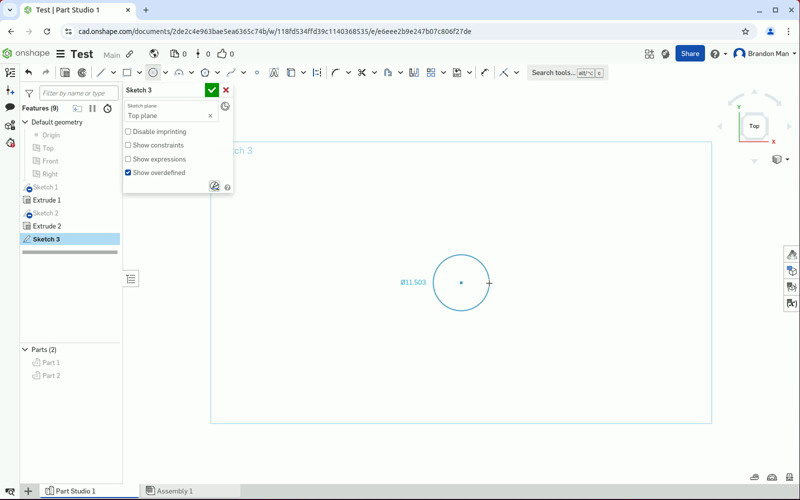
click(489, 282)
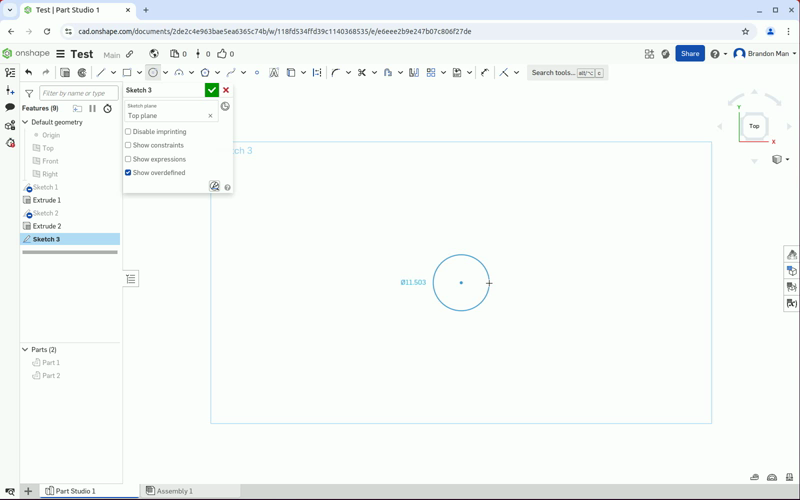
key(esc)
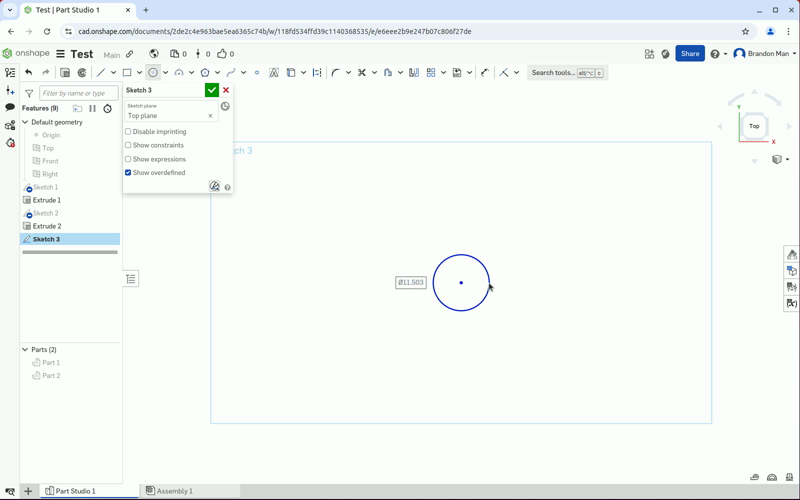
key(c)
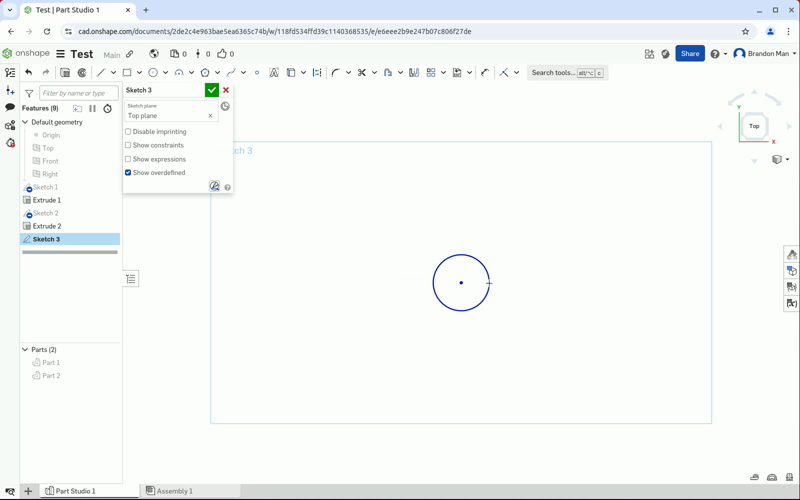
key_down(shift)
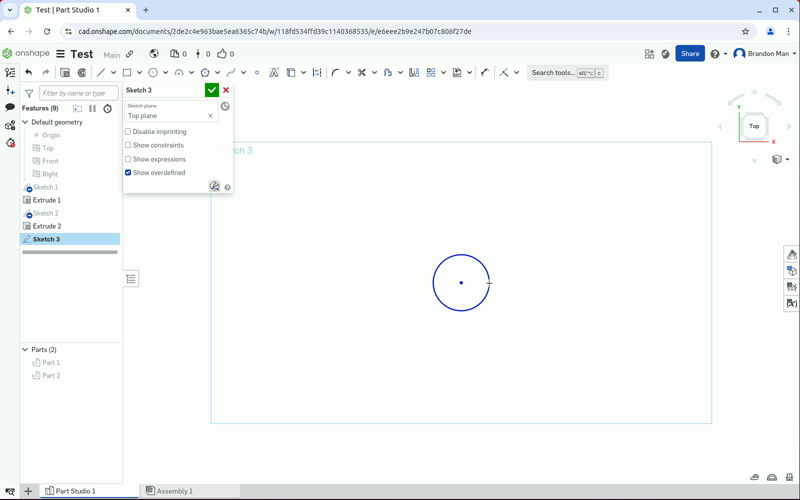
mouse_move(461, 282)
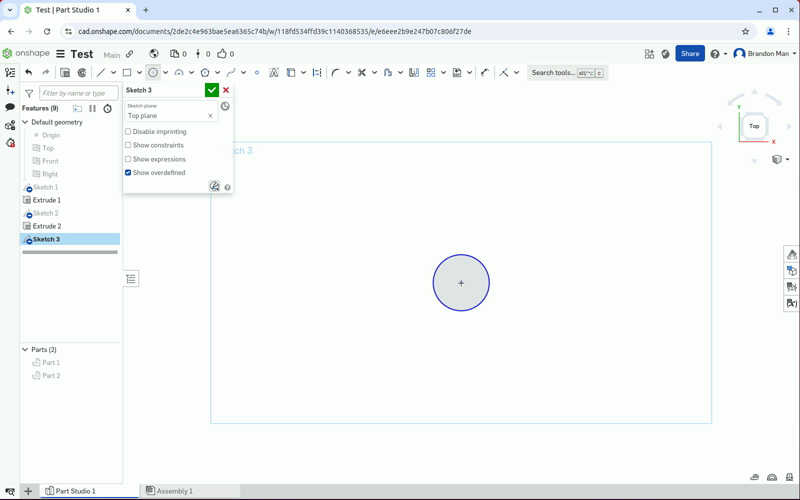
click(461, 282)
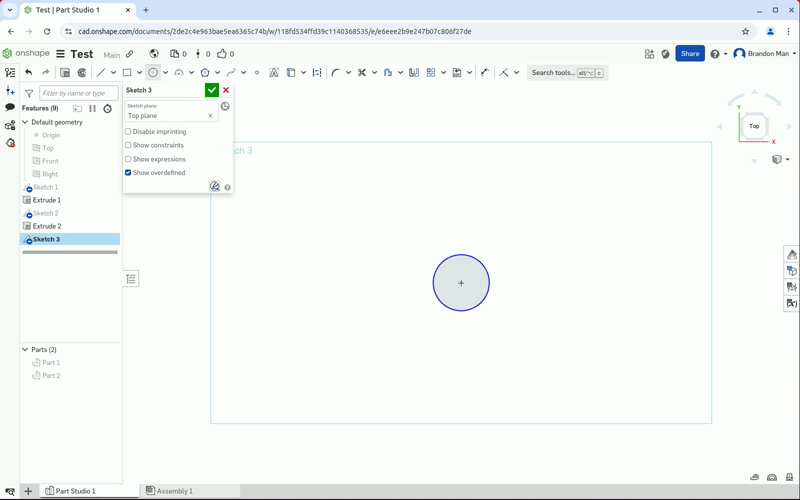
key_up(shift)
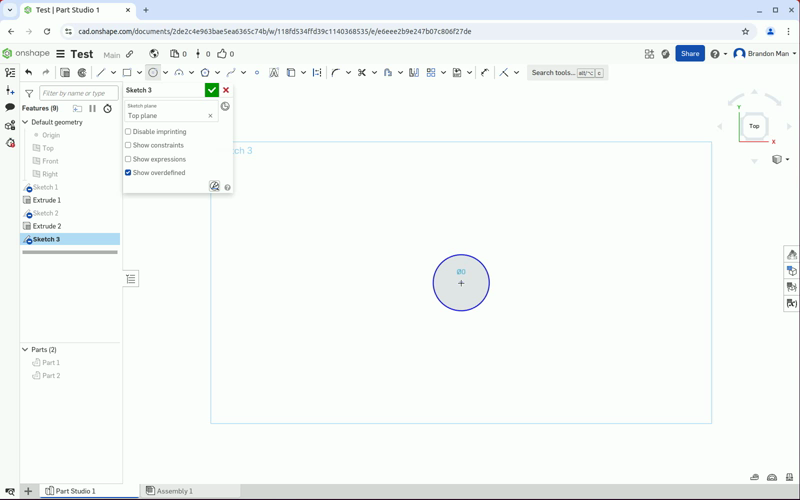
mouse_move(482, 282)
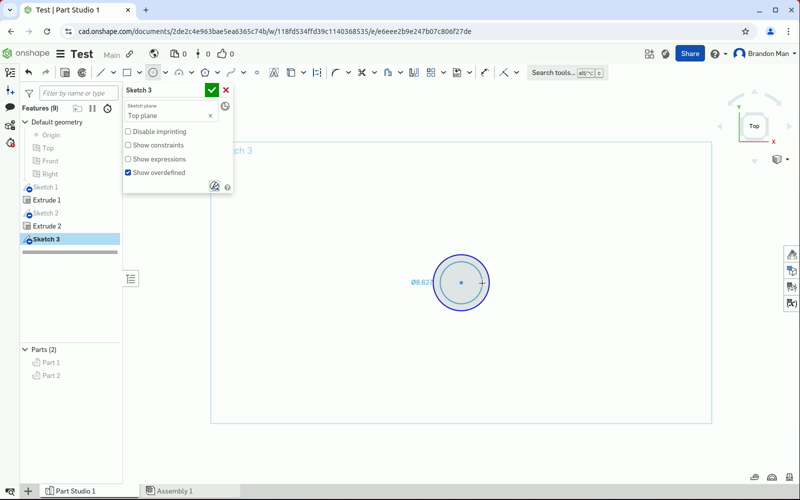
click(482, 282)
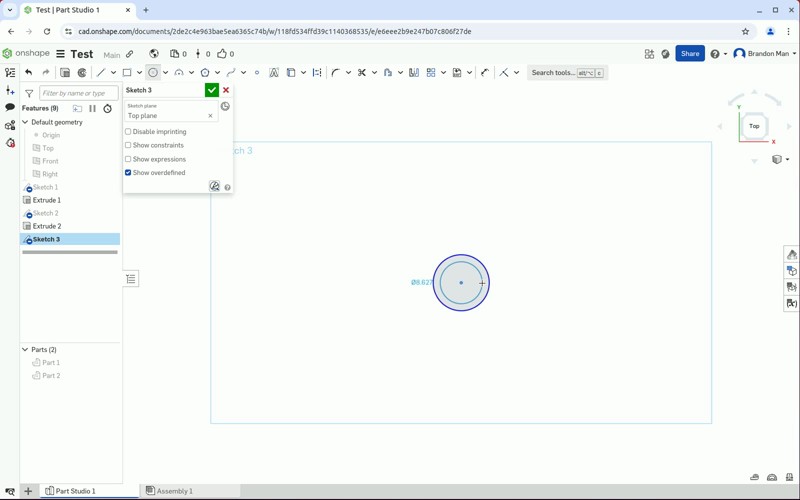
key(esc)
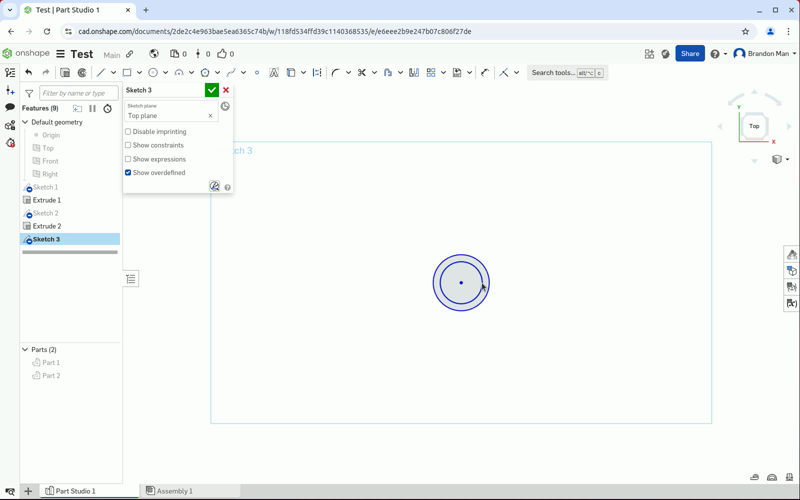
mouse_move(476, 303)
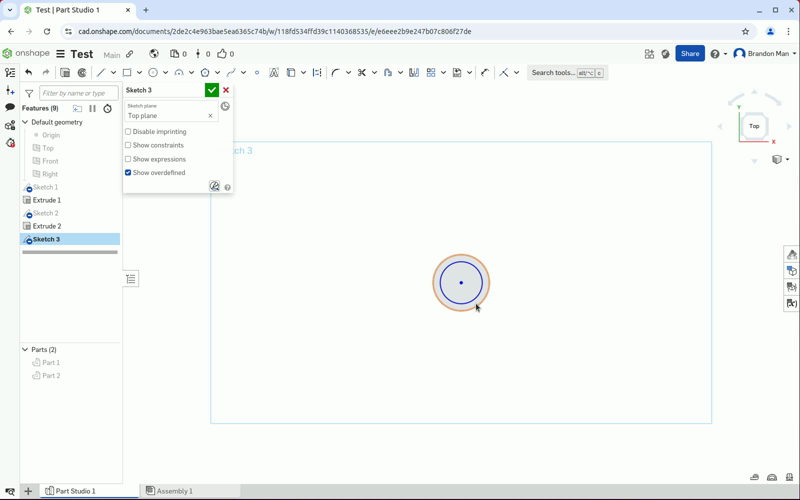
scroll(6)
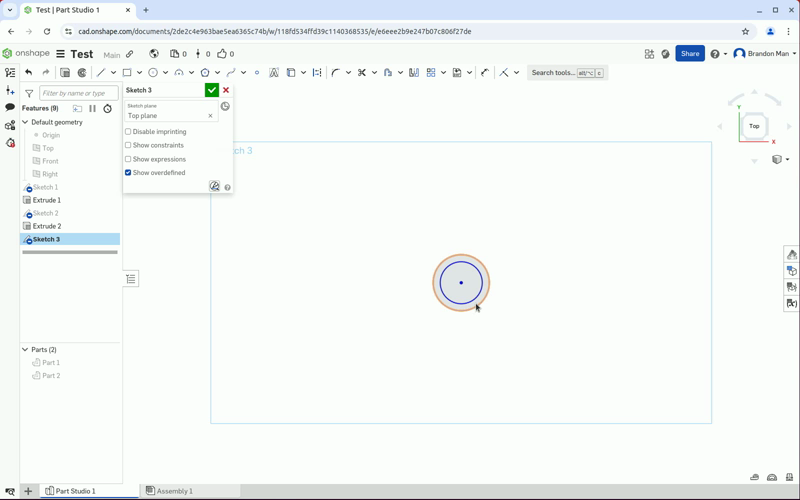
scroll(6)
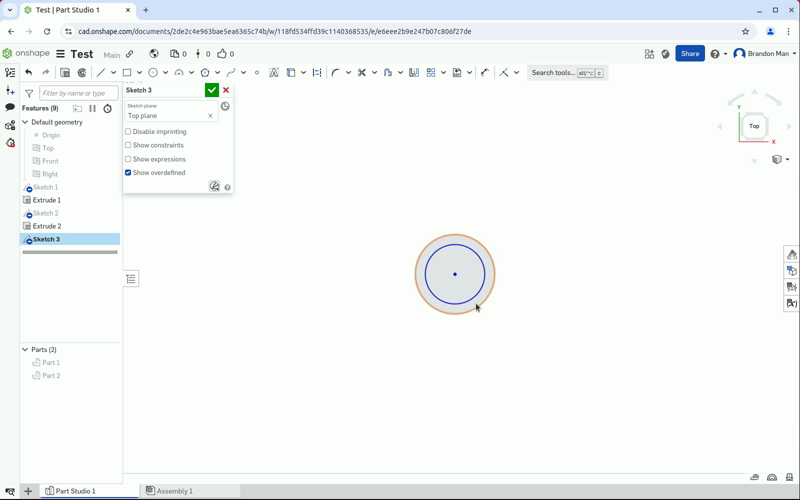
scroll(6)
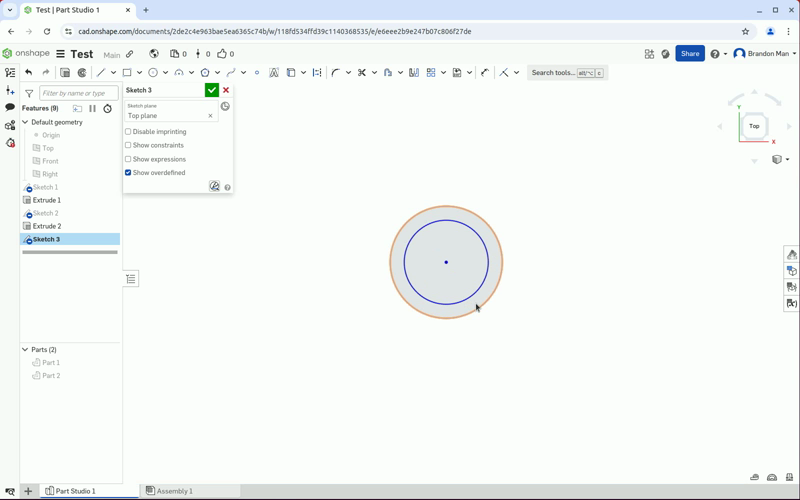
scroll(6)
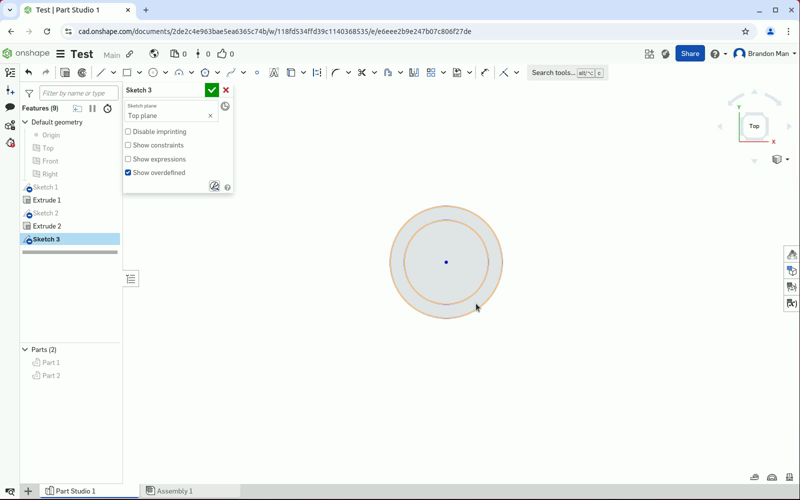
scroll(6)
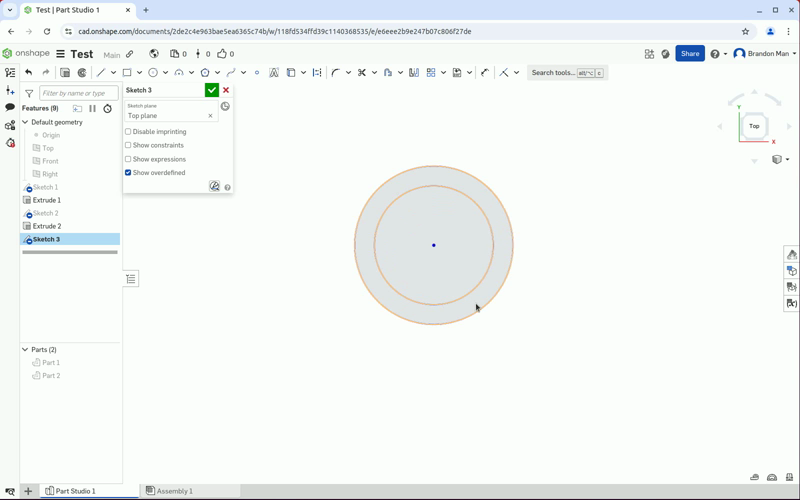
scroll(6)
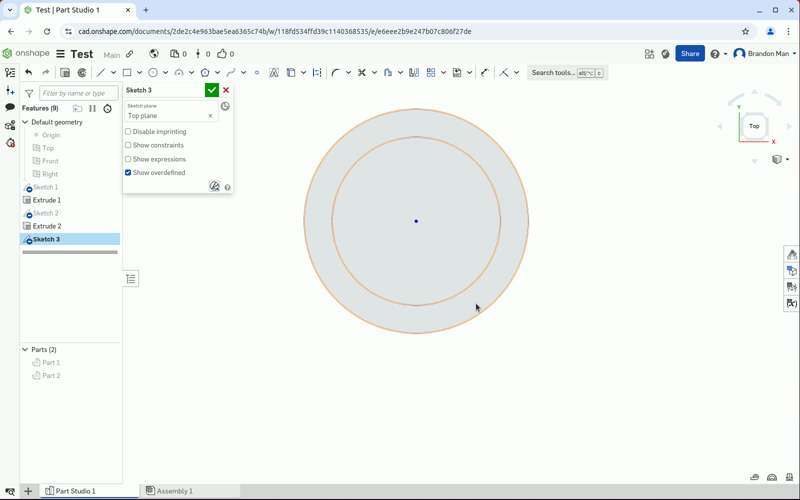
scroll(6)
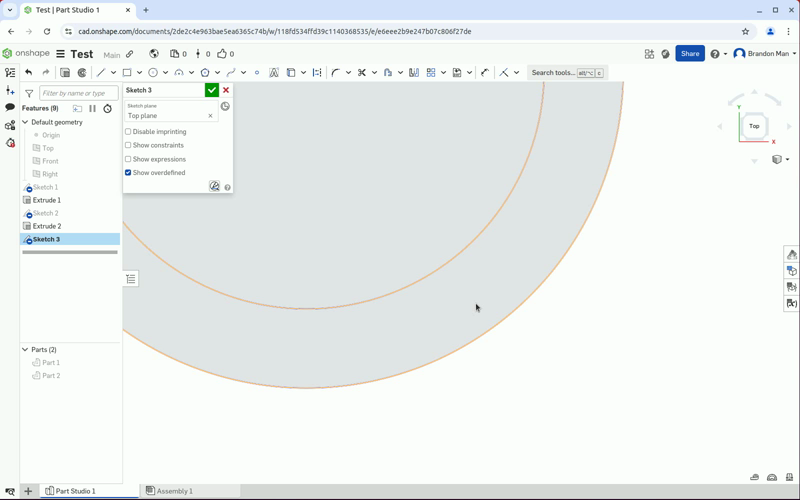
click(476, 303)
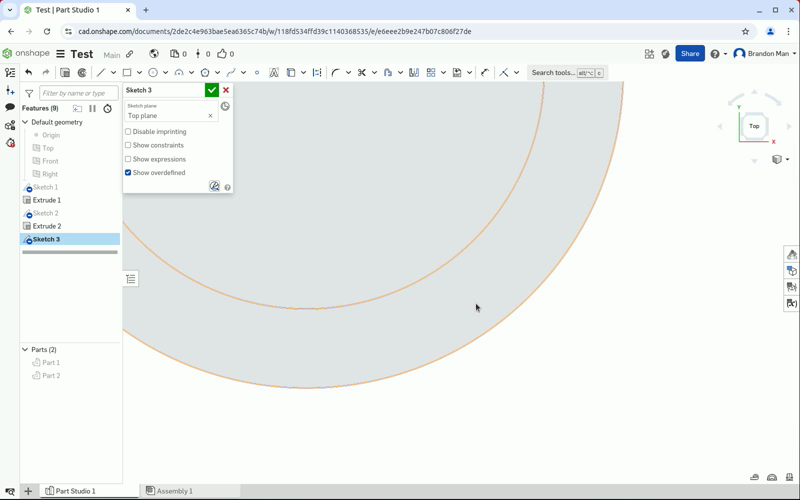
scroll(-6)
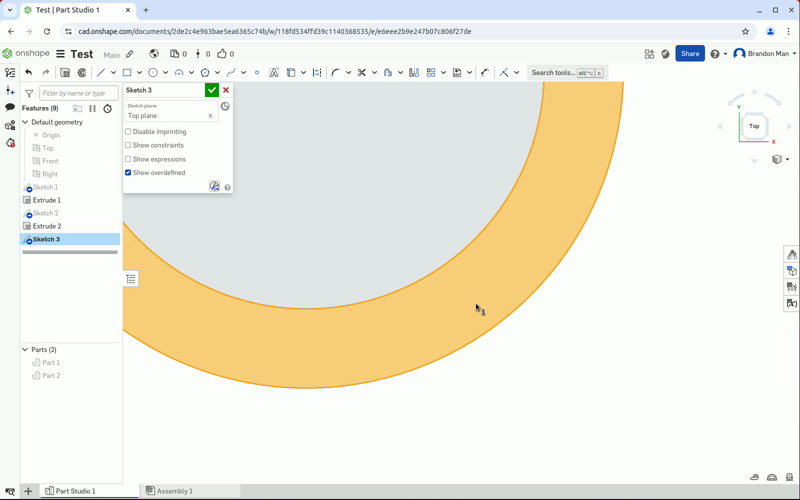
scroll(-6)
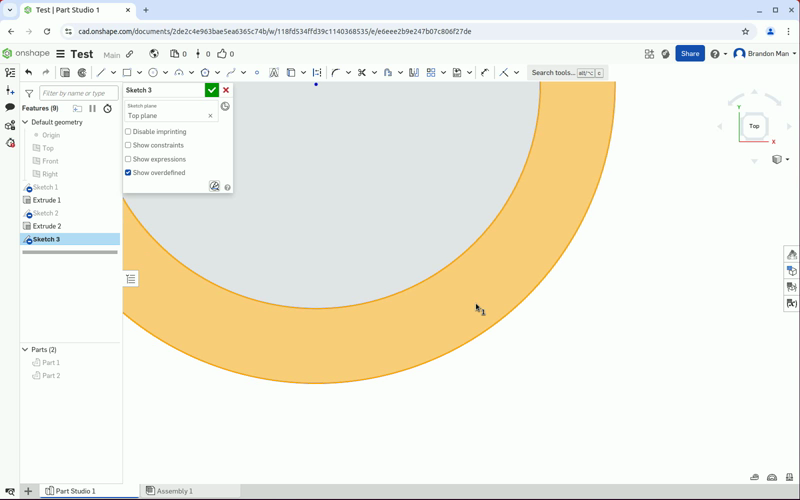
scroll(-6)
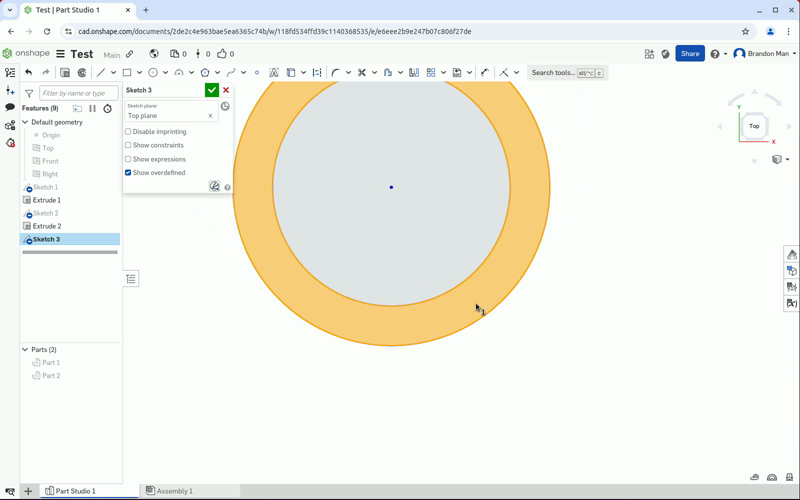
scroll(-6)
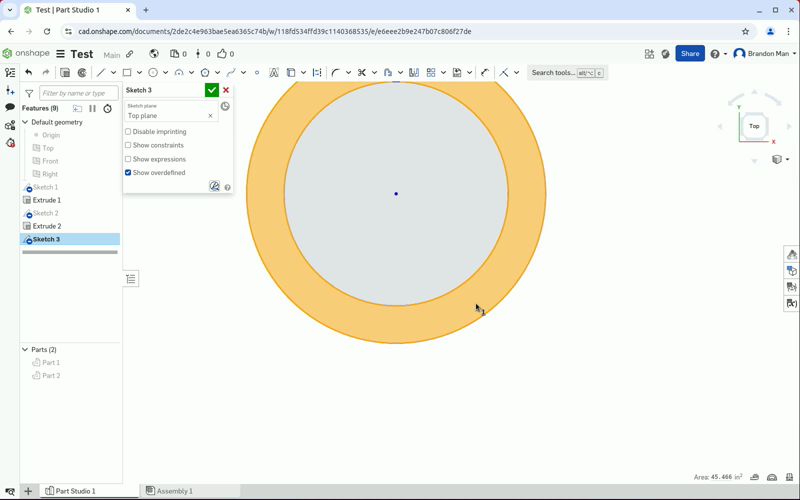
scroll(-6)
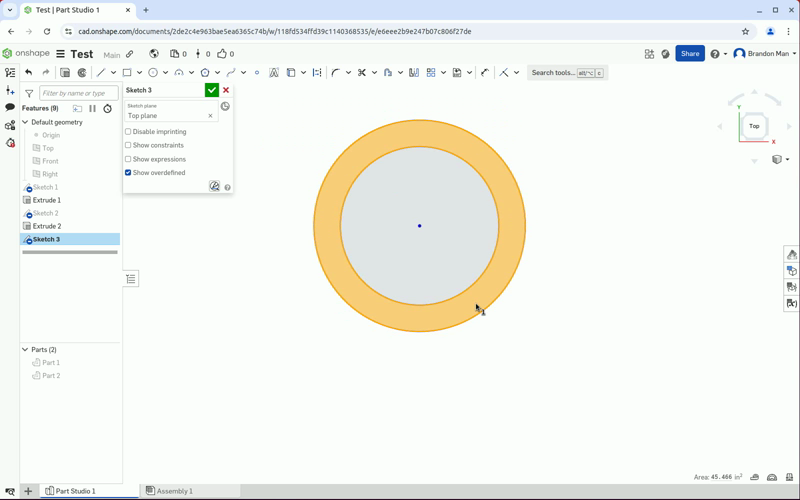
scroll(-6)
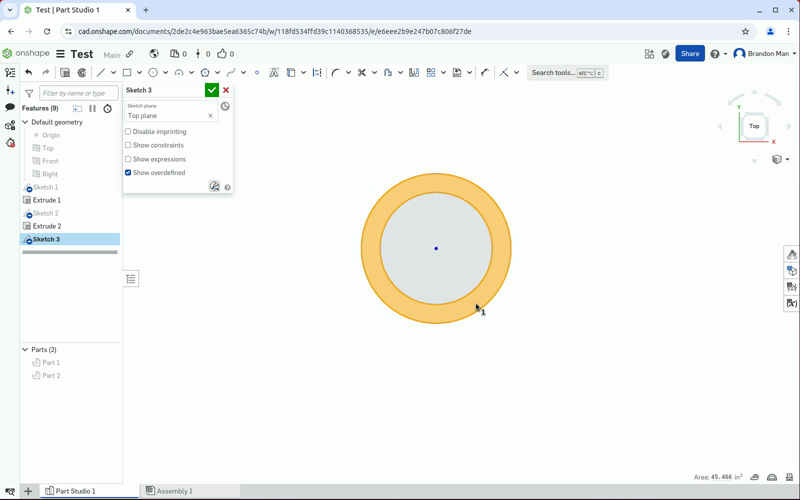
scroll(-6)
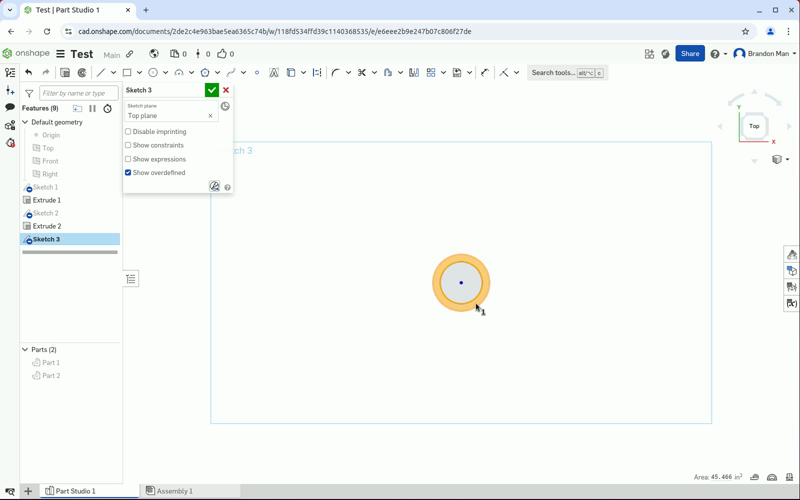
mouse_move(73, 352)
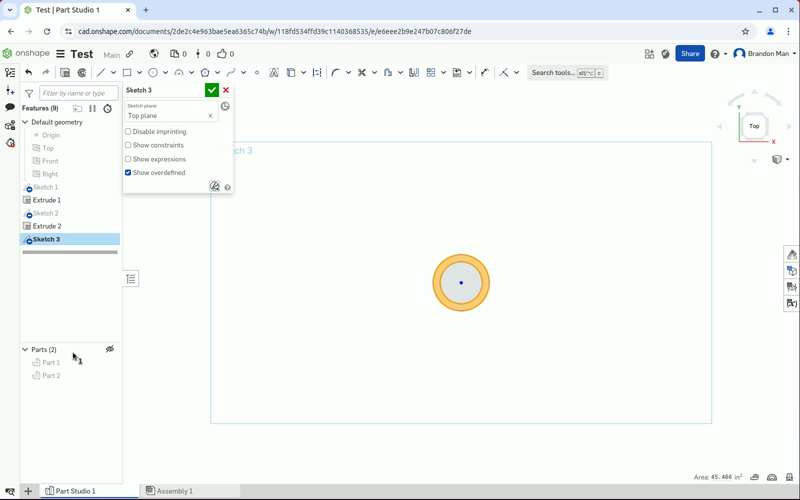
key(shift+y)
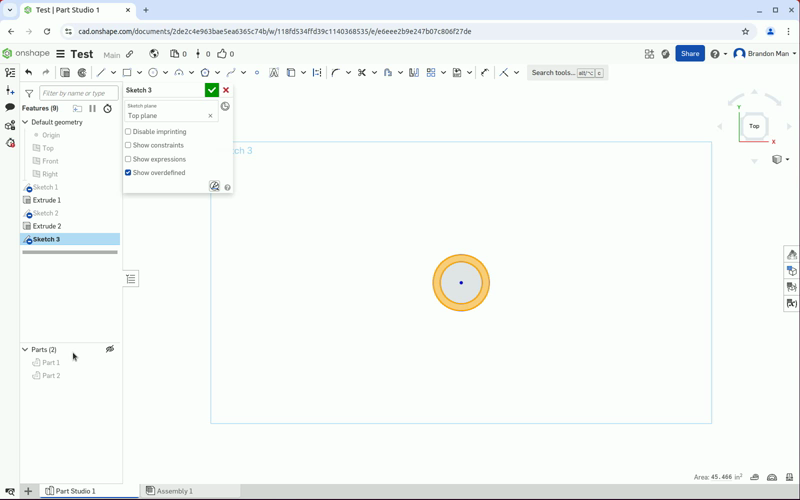
key(shift+e)
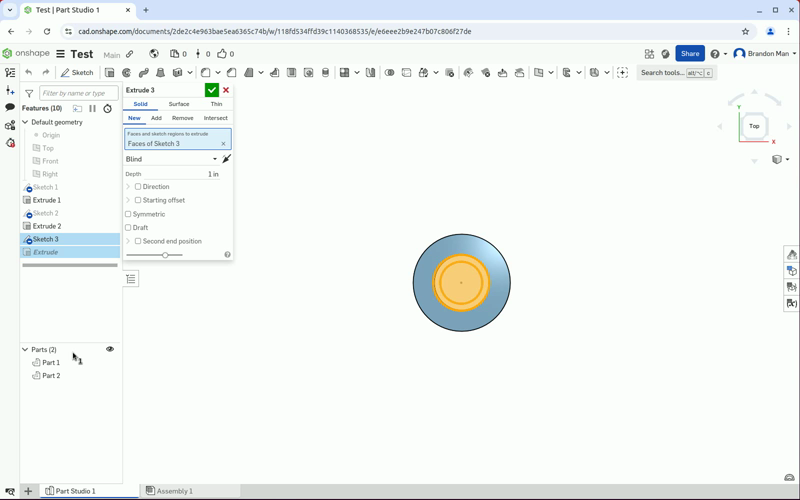
mouse_move(143, 106)
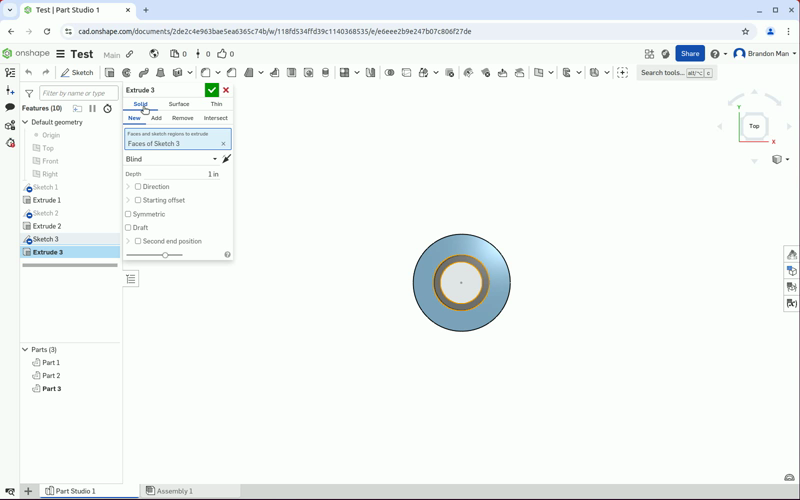
click(143, 106)
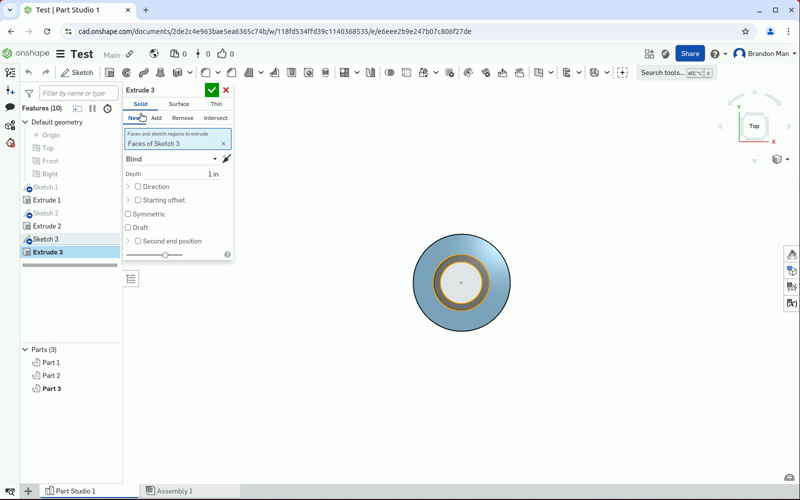
mouse_move(137, 120)
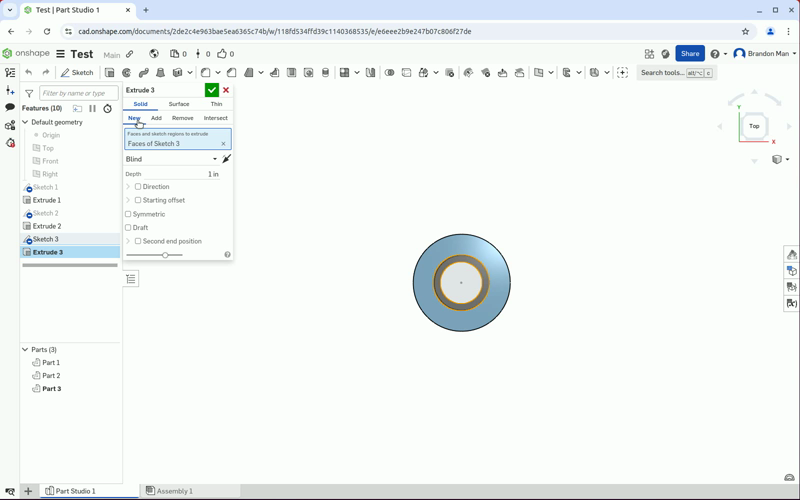
click(137, 120)
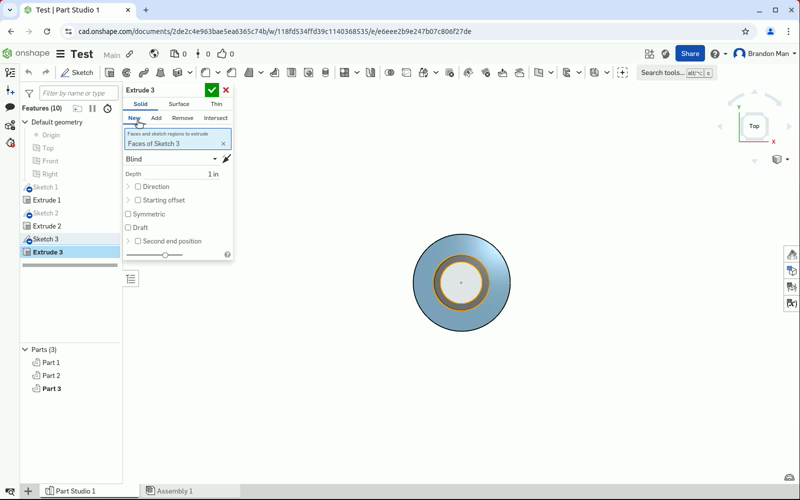
key(tab, 4)
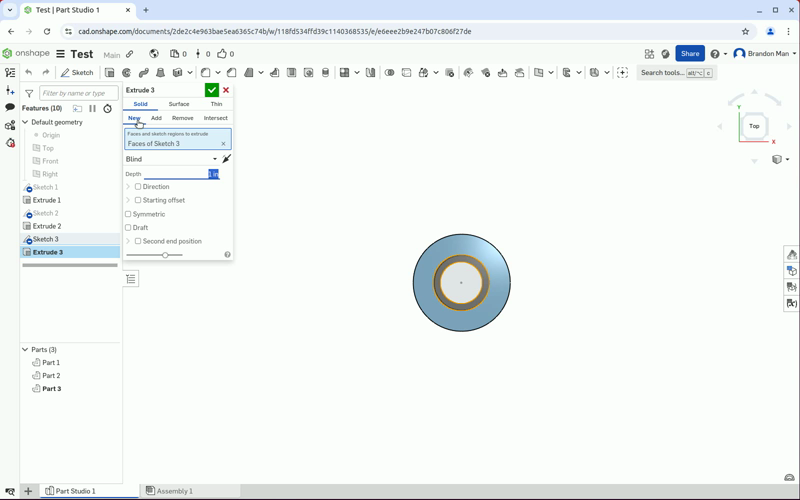
text(2.889)
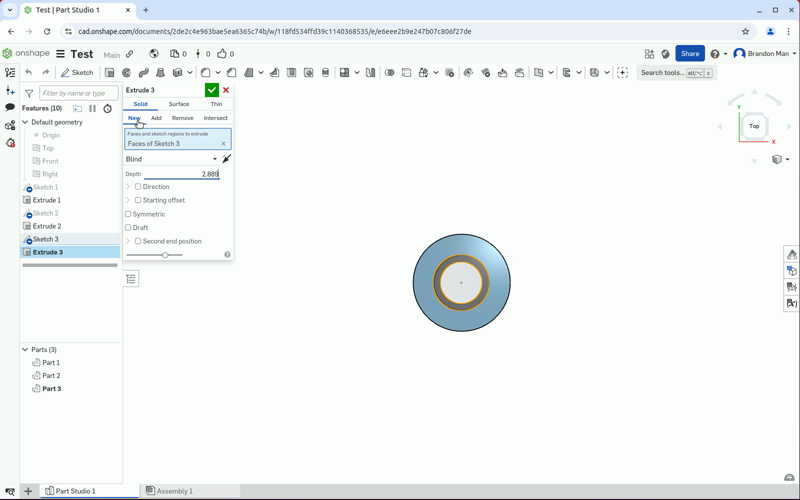
key(enter)
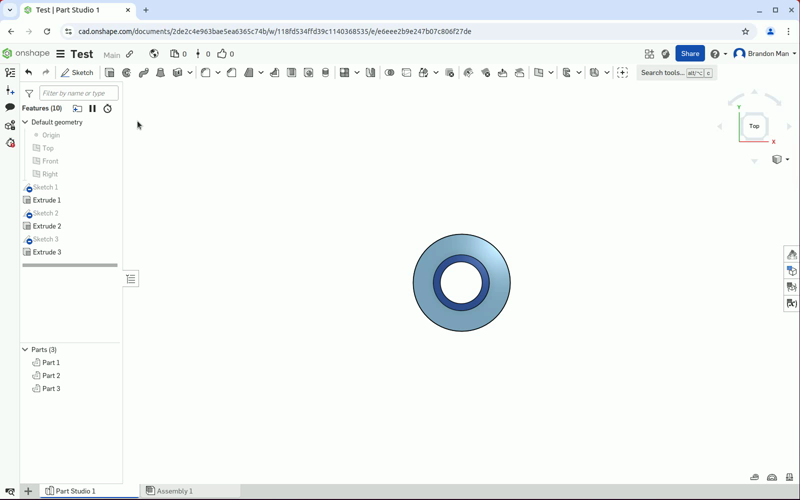
key(shift+h)
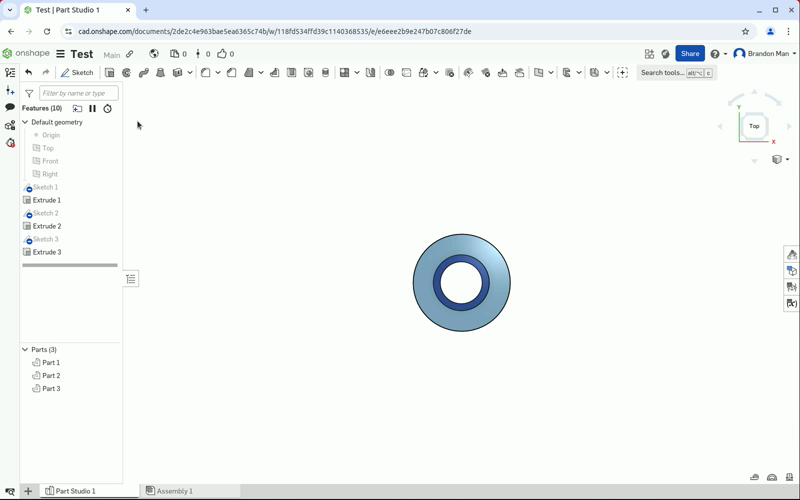
key(shift+h)
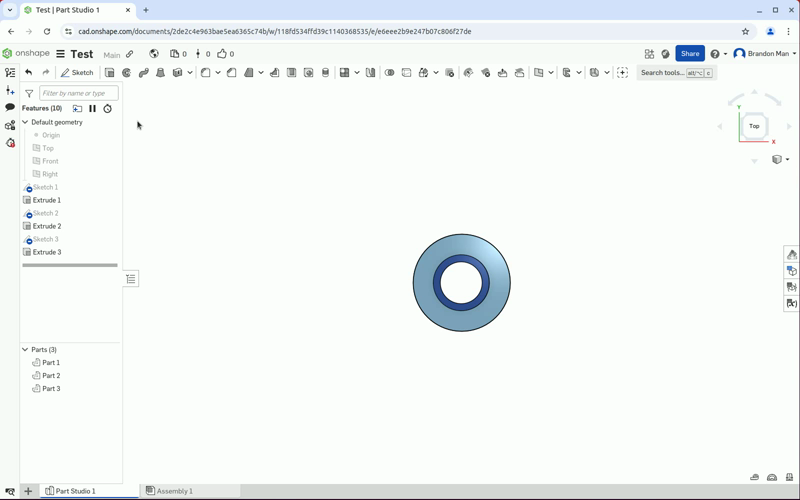
mouse_move(73, 189)
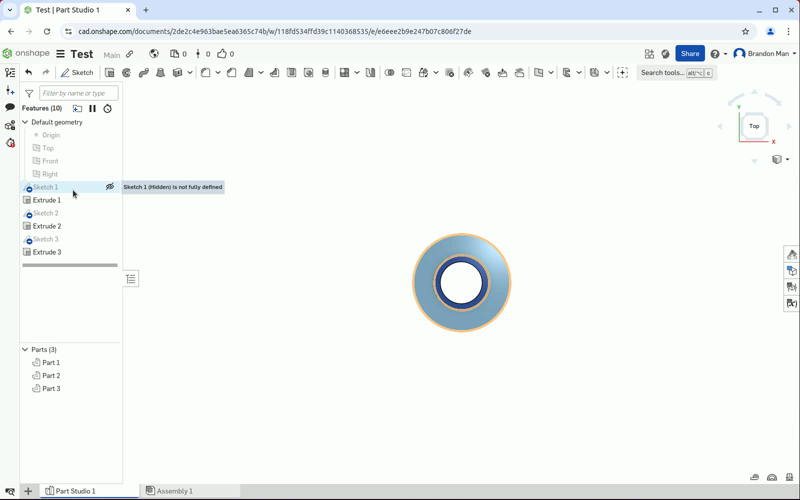
click(73, 189)
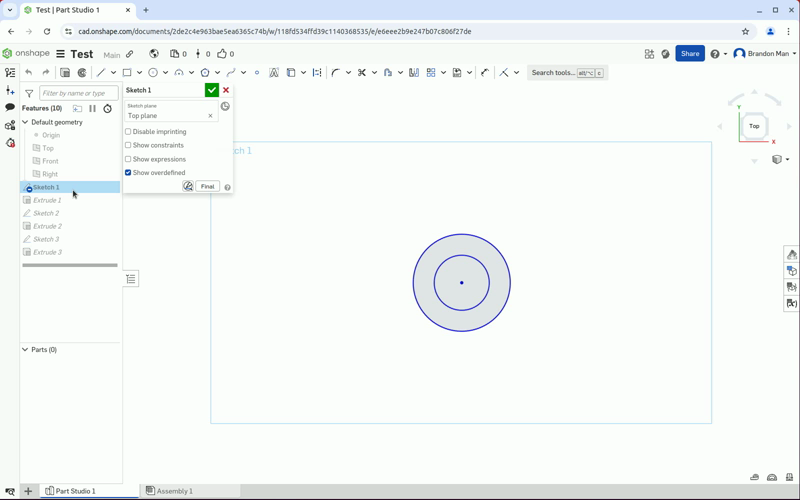
mouse_move(229, 92)
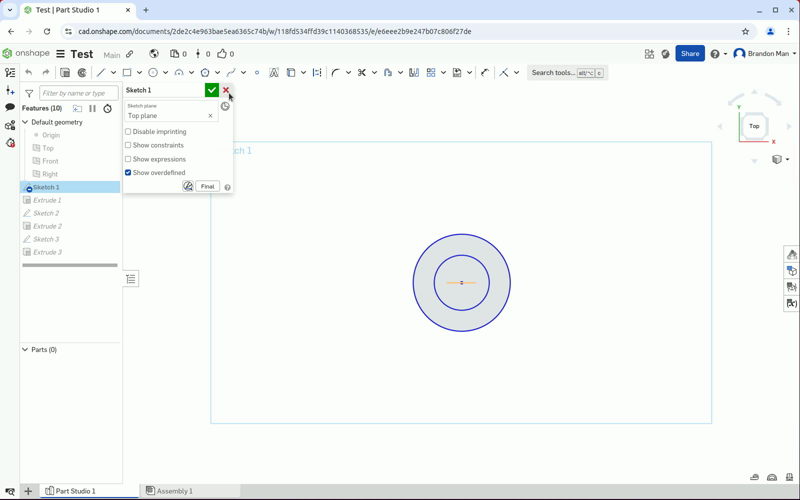
click(229, 92)
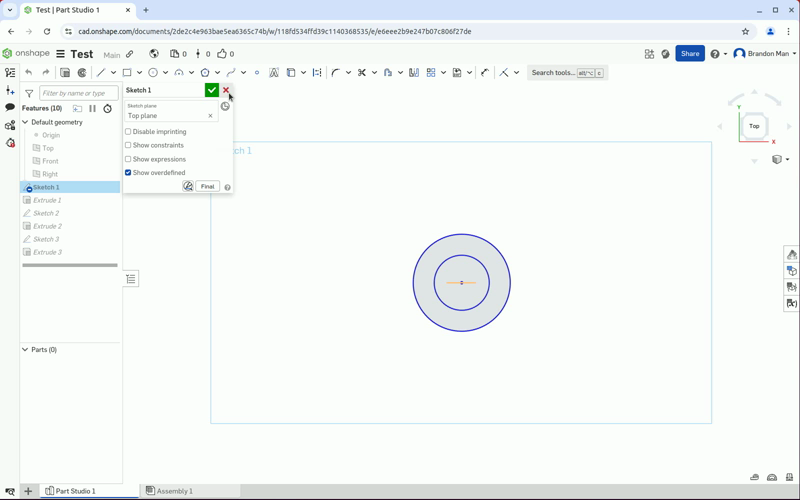
key(shift+s)
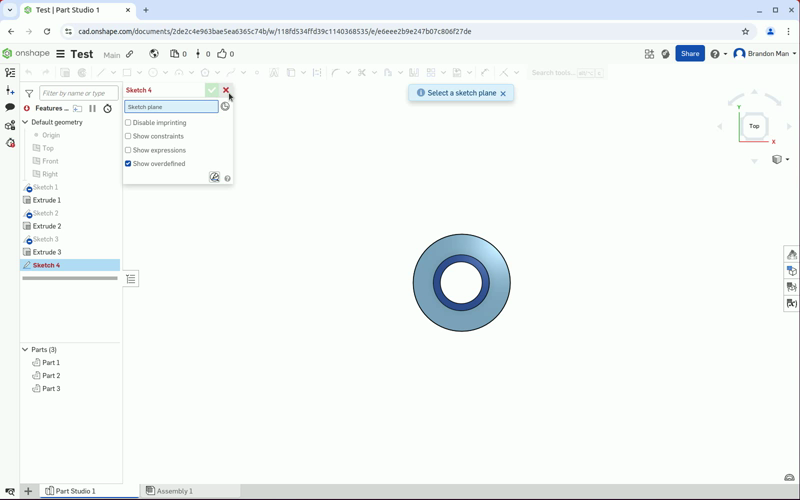
mouse_move(73, 150)
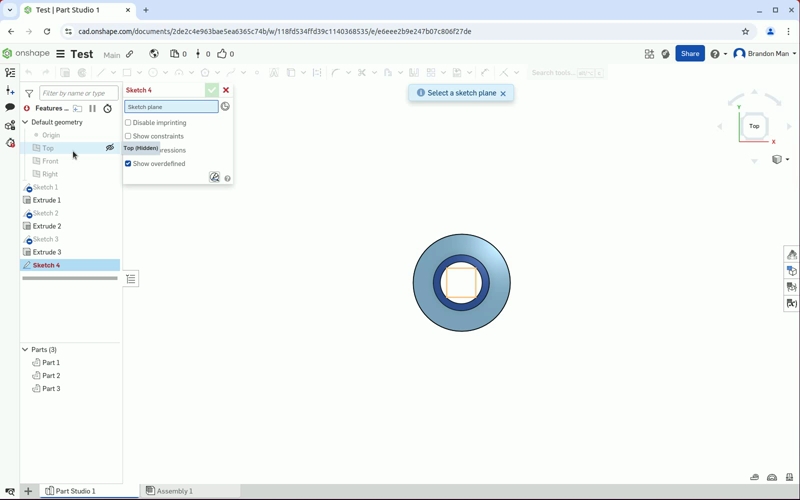
click(73, 150)
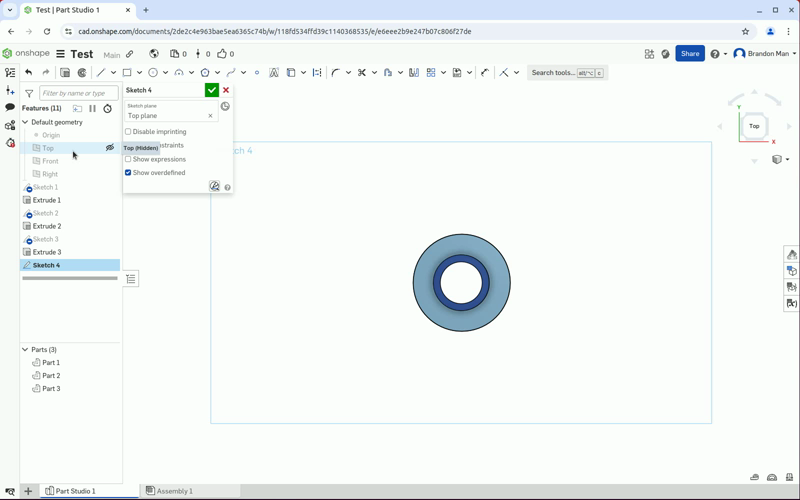
mouse_move(73, 352)
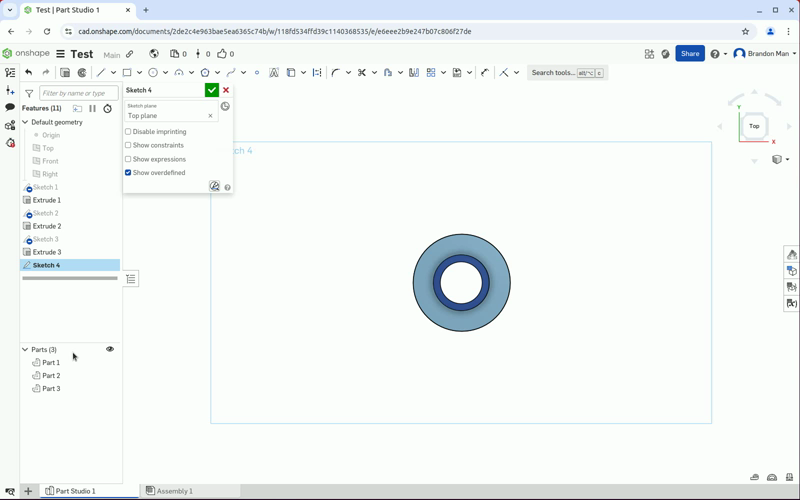
key(y)
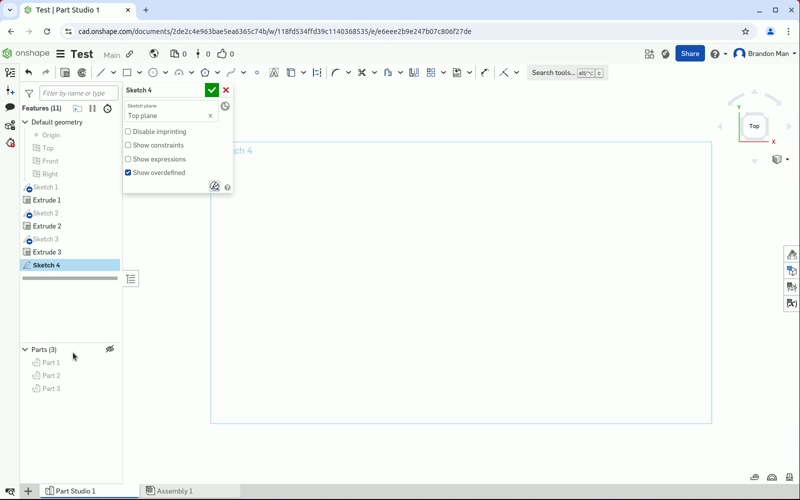
key(c)
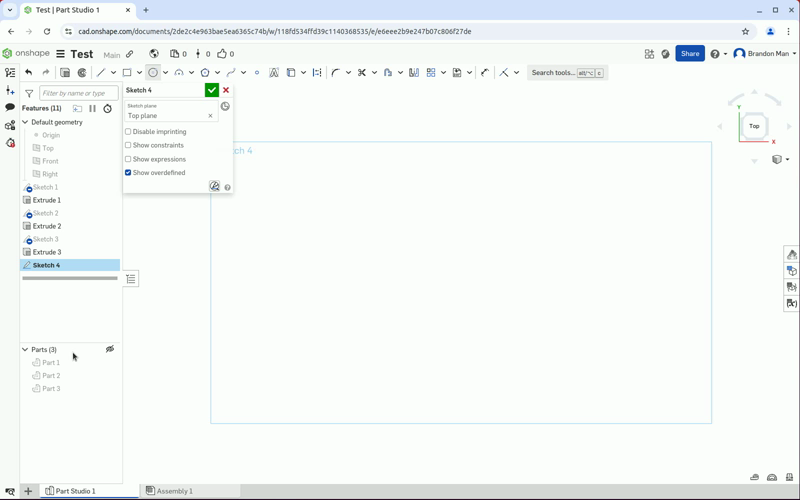
key_down(shift)
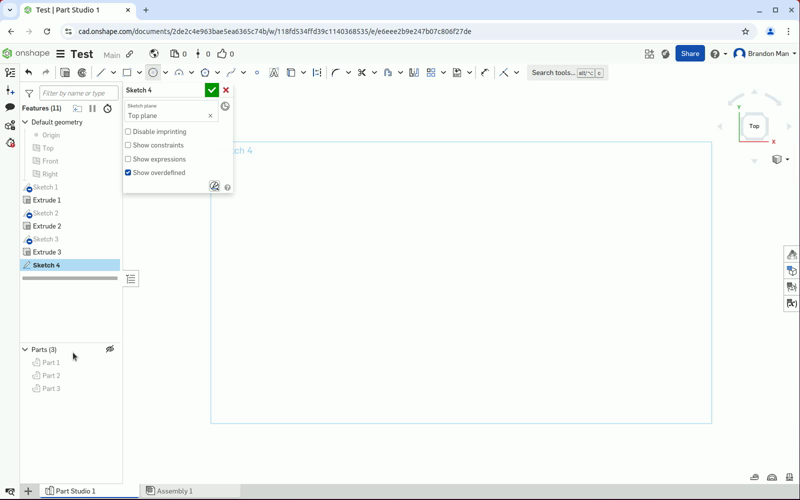
mouse_move(461, 282)
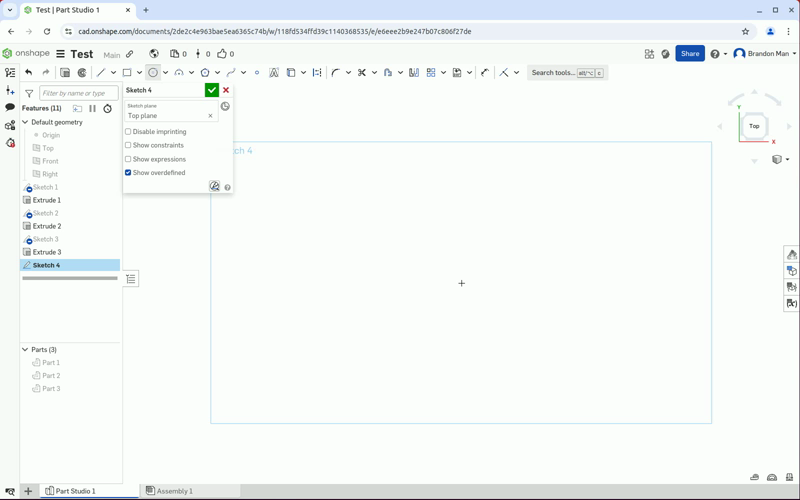
click(461, 282)
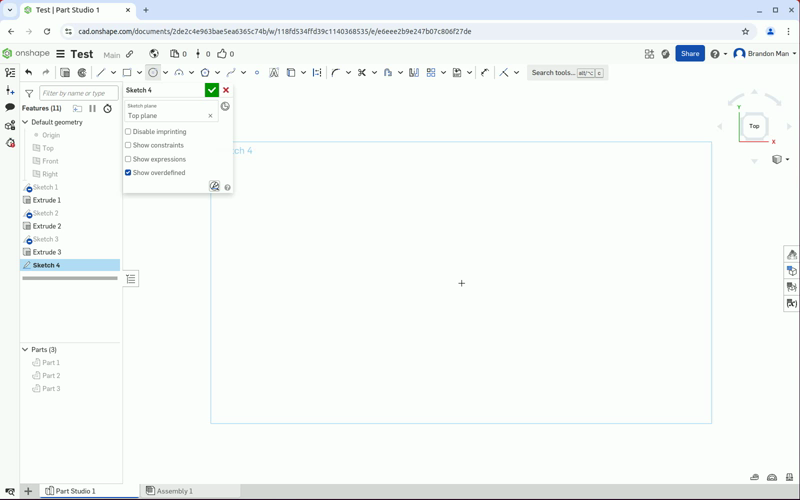
key_up(shift)
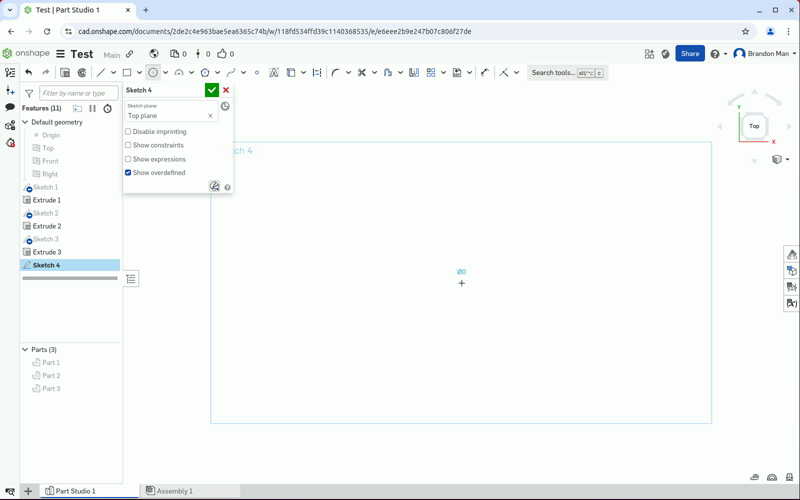
mouse_move(482, 282)
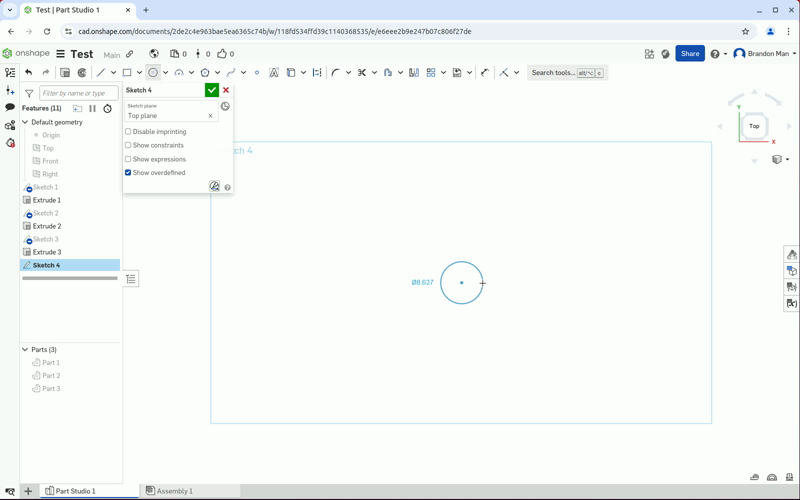
click(482, 282)
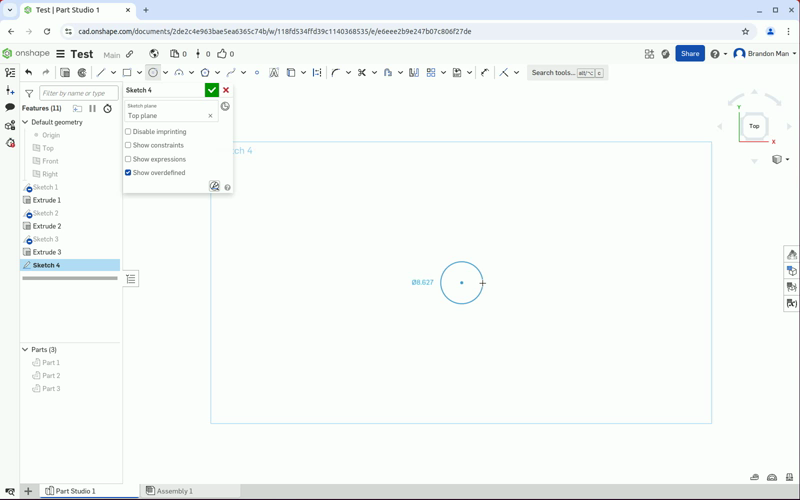
key(esc)
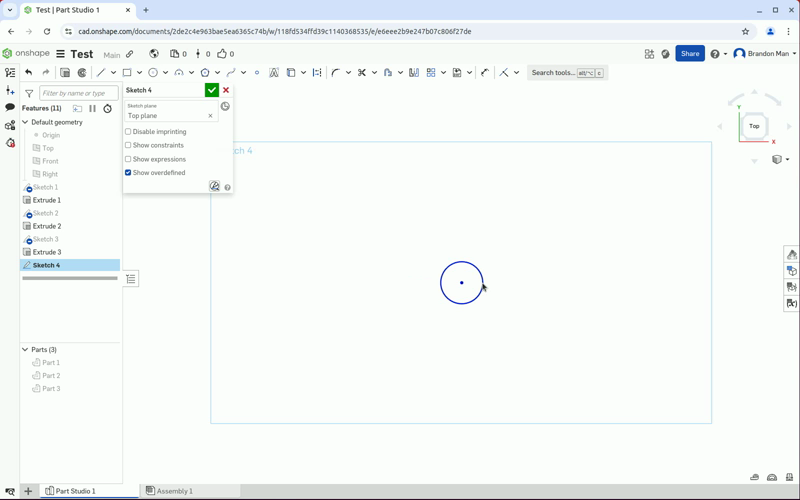
key(c)
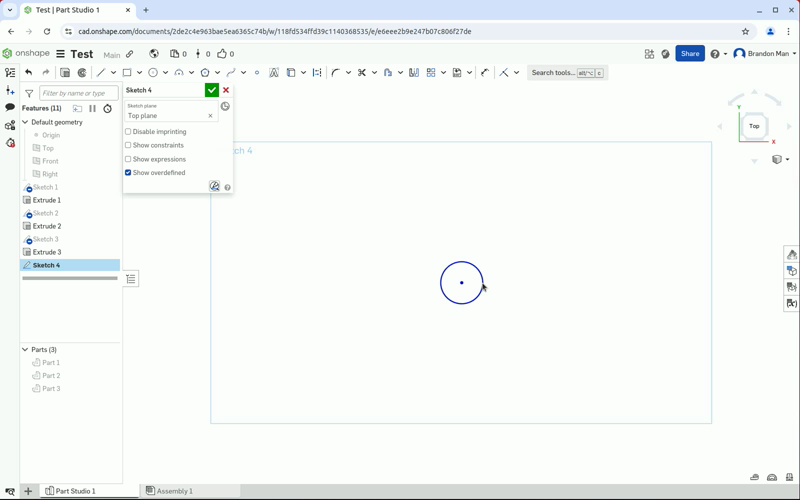
key_down(shift)
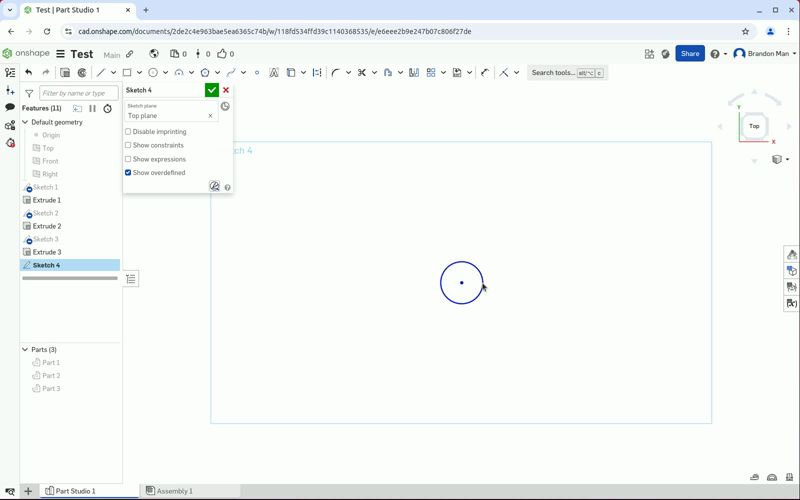
mouse_move(461, 282)
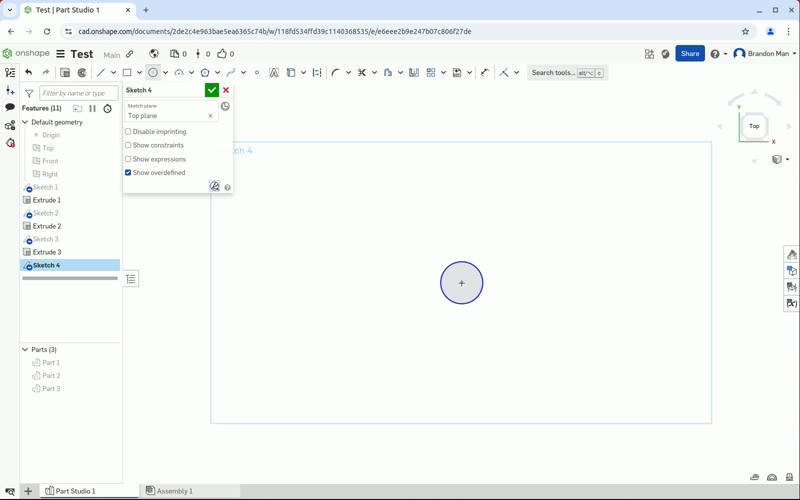
click(461, 282)
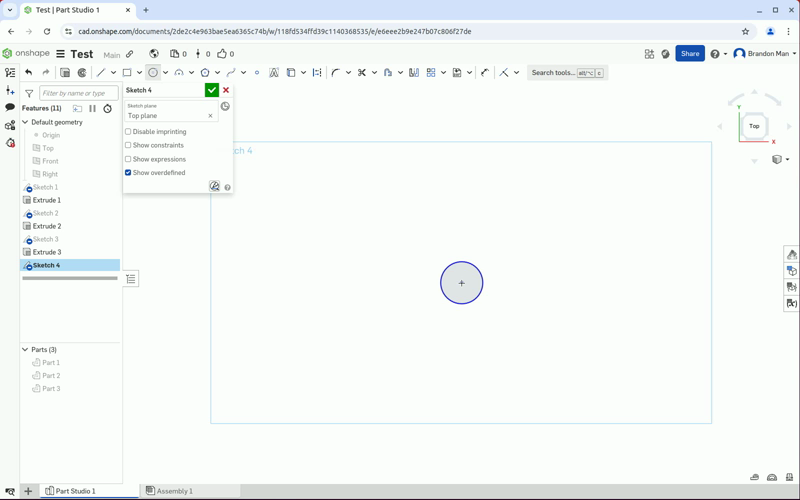
key_up(shift)
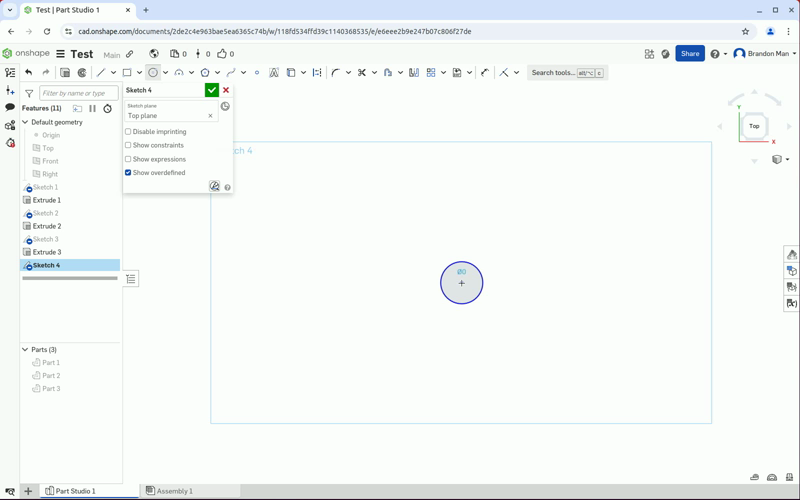
mouse_move(472, 282)
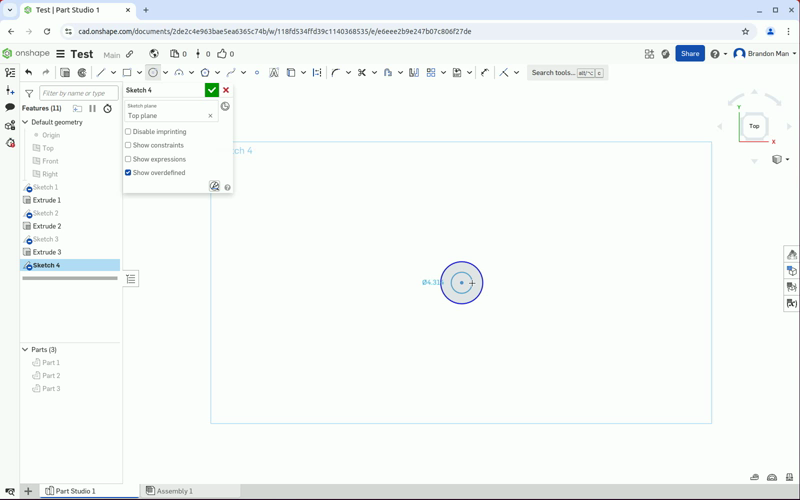
click(472, 282)
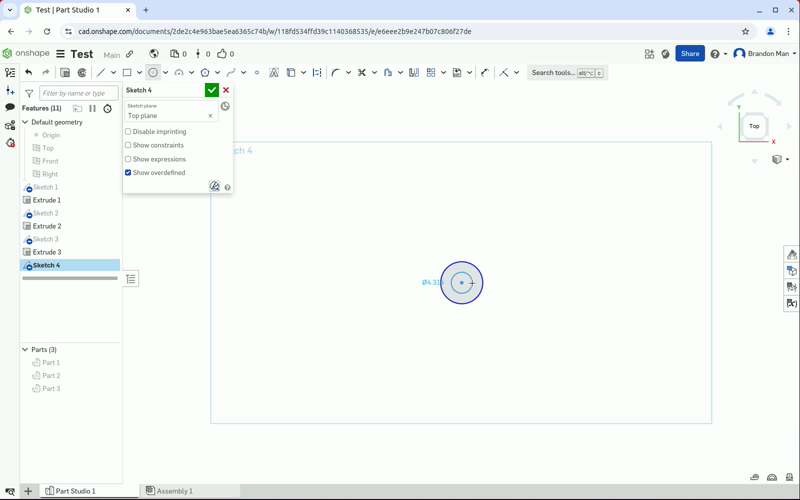
key(esc)
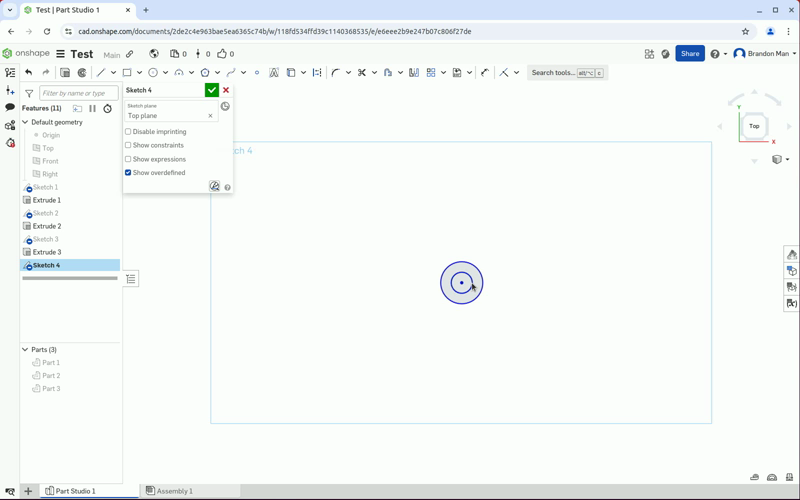
mouse_move(447, 278)
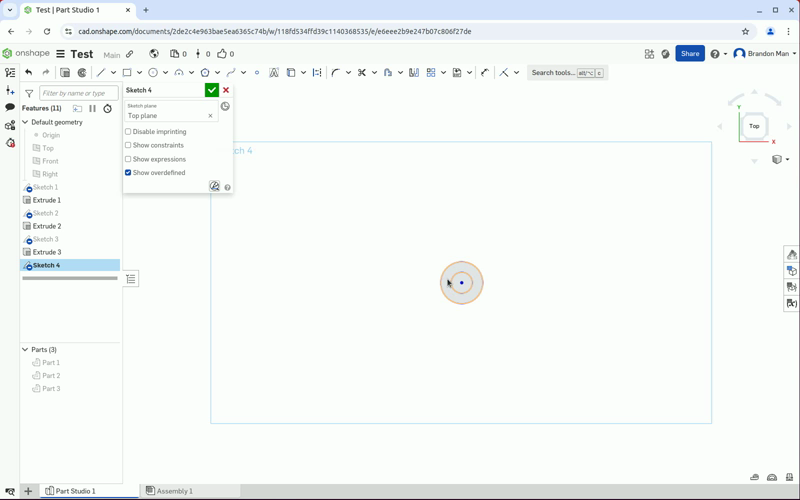
scroll(6)
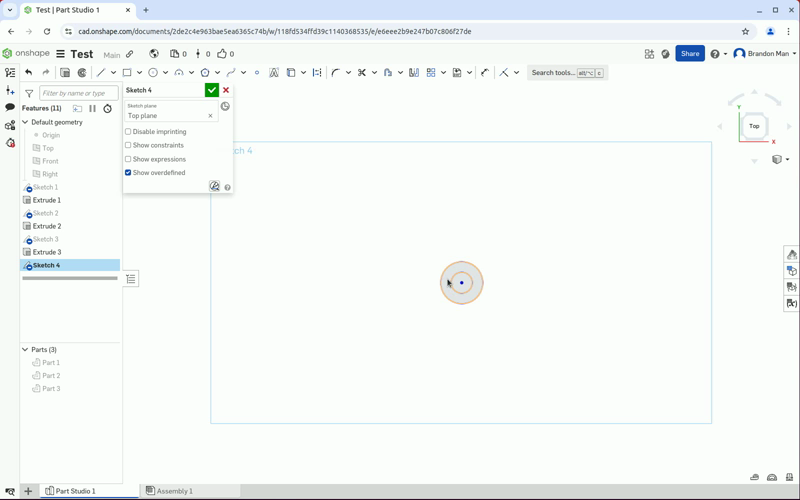
scroll(6)
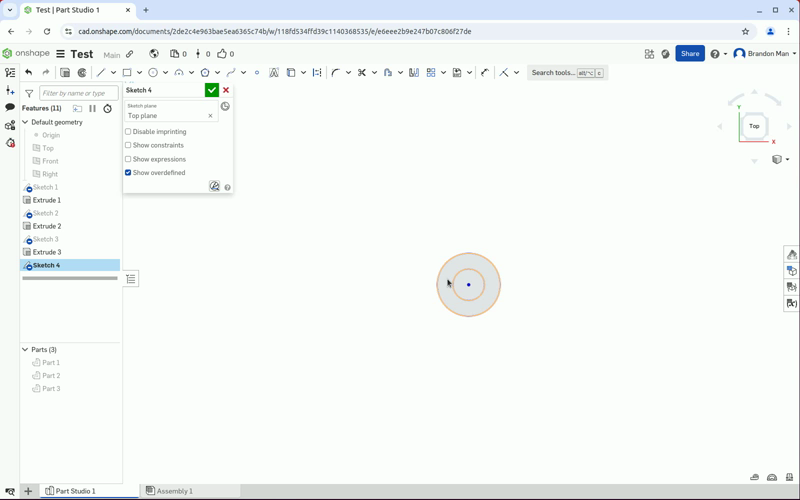
scroll(6)
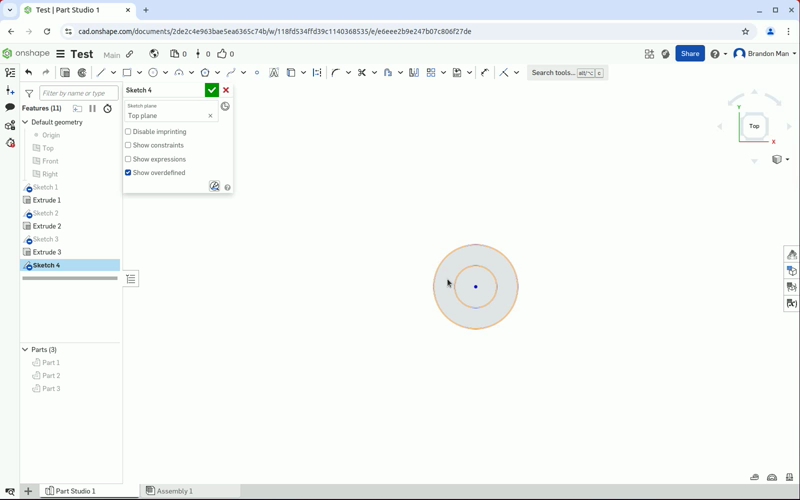
scroll(6)
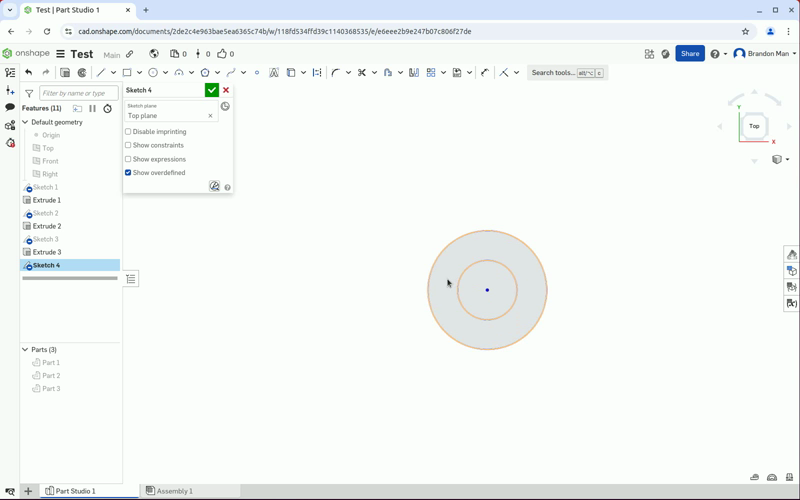
scroll(6)
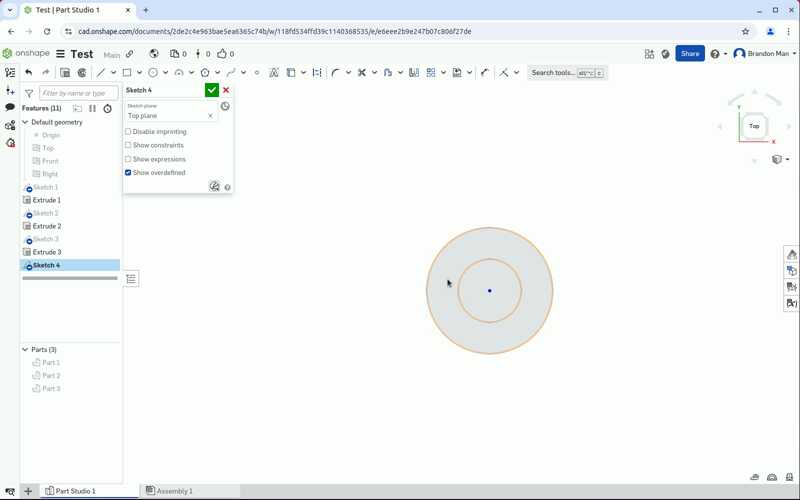
scroll(6)
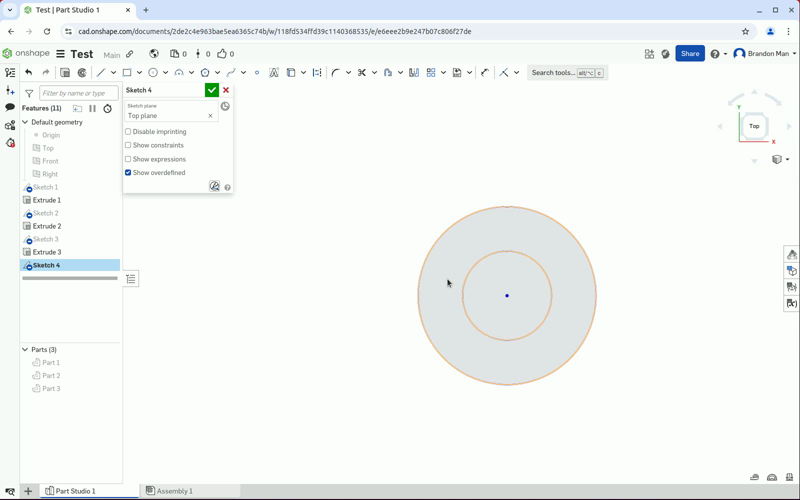
scroll(6)
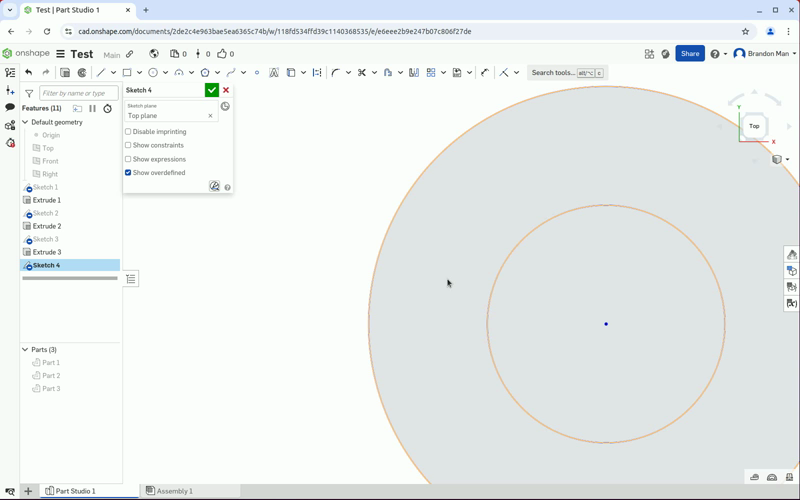
click(447, 278)
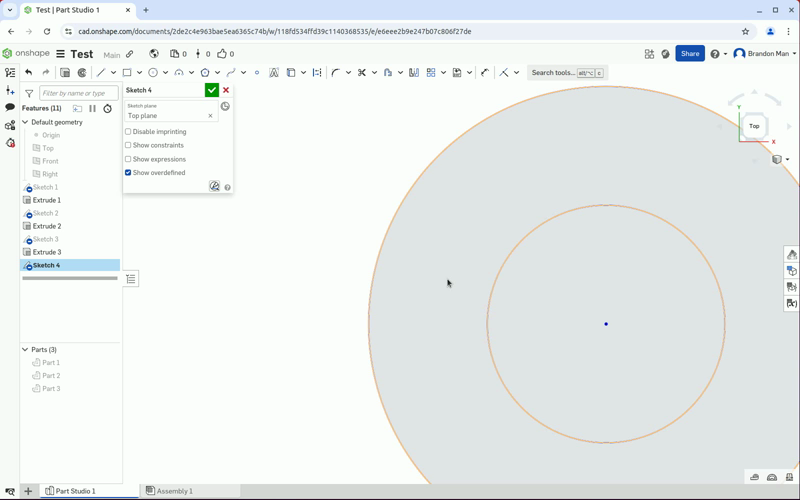
scroll(-6)
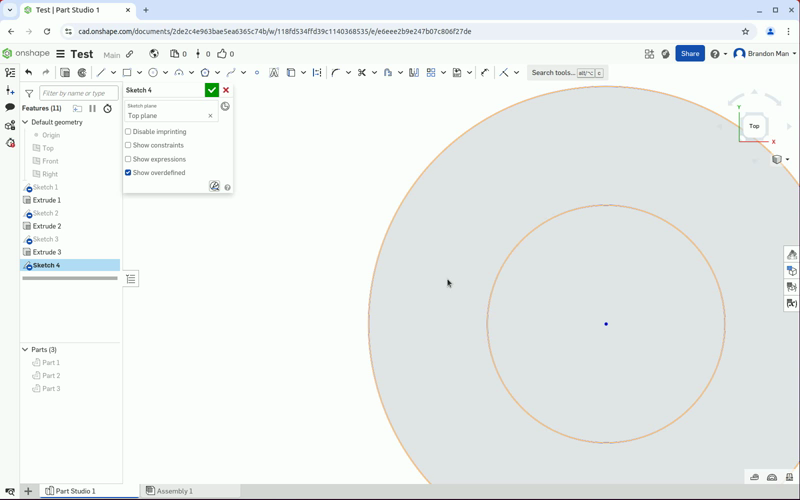
scroll(-6)
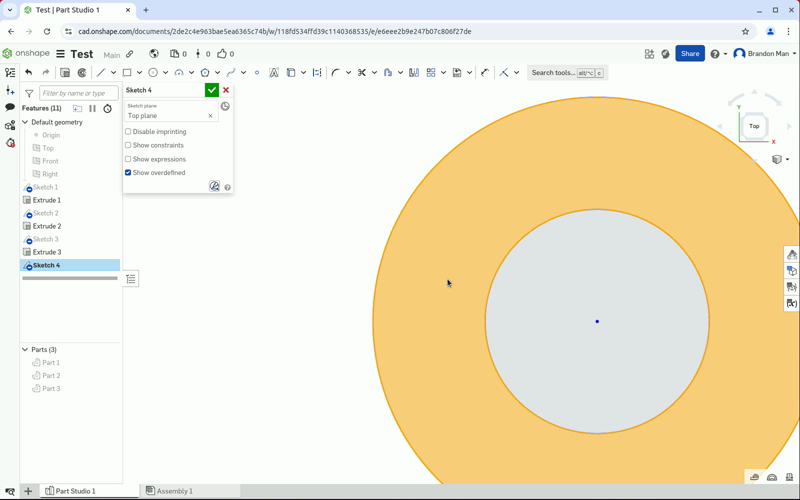
scroll(-6)
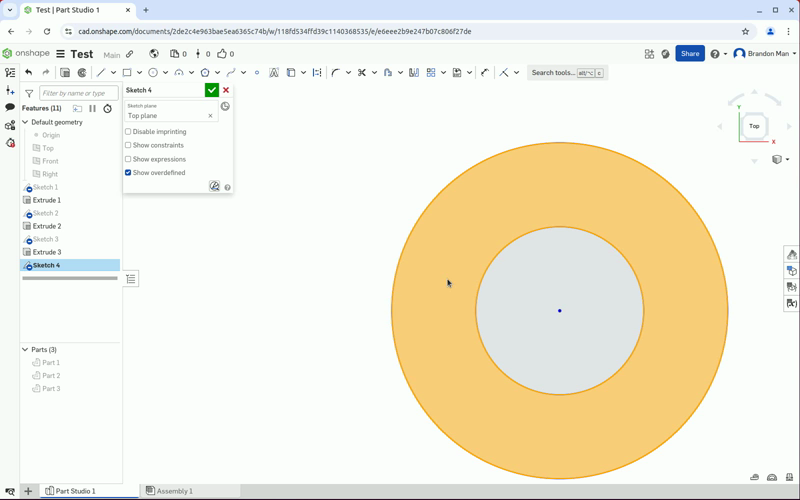
scroll(-6)
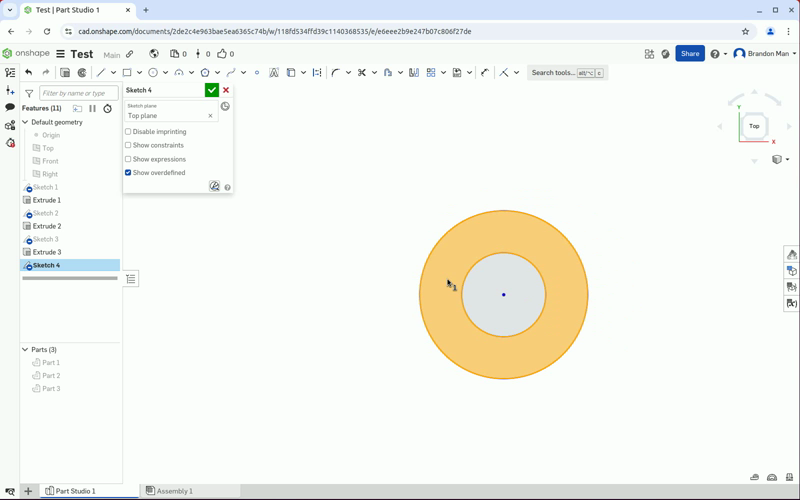
scroll(-6)
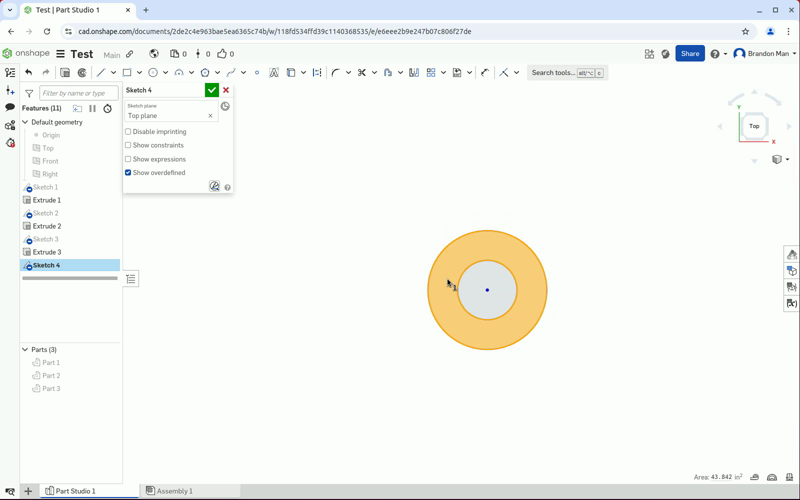
scroll(-6)
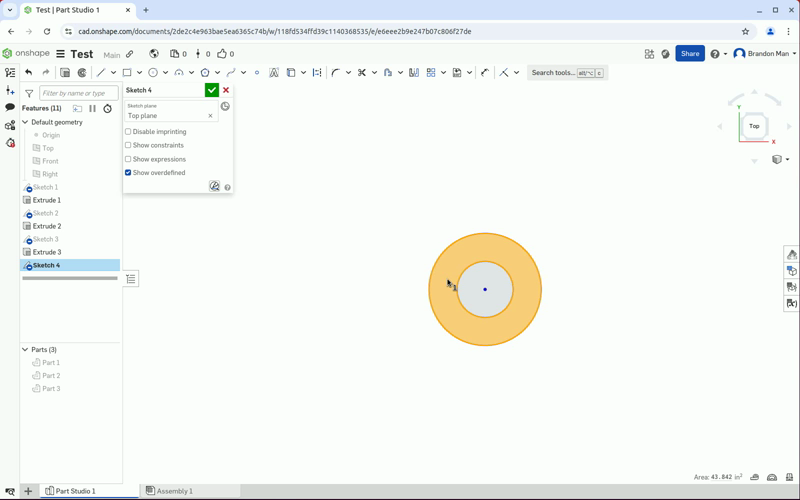
scroll(-6)
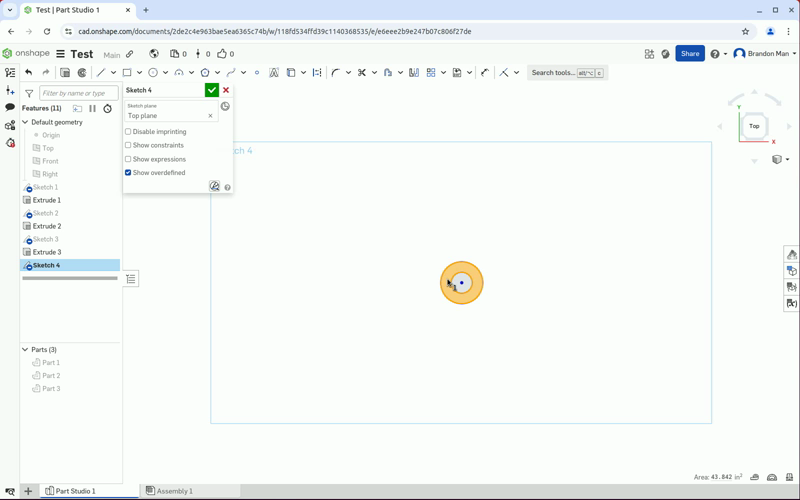
mouse_move(73, 352)
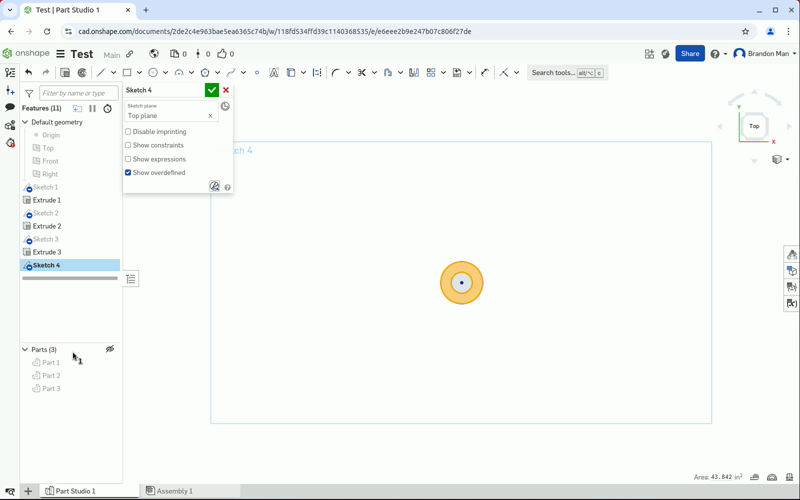
key(shift+y)
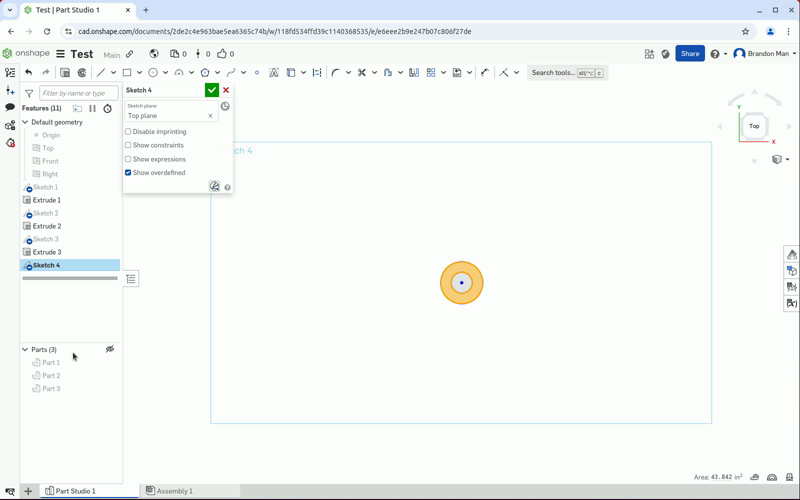
key(shift+e)
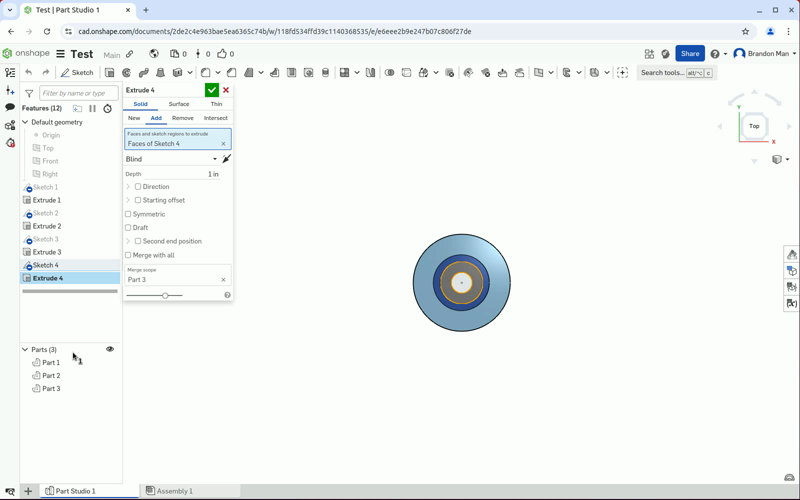
mouse_move(143, 106)
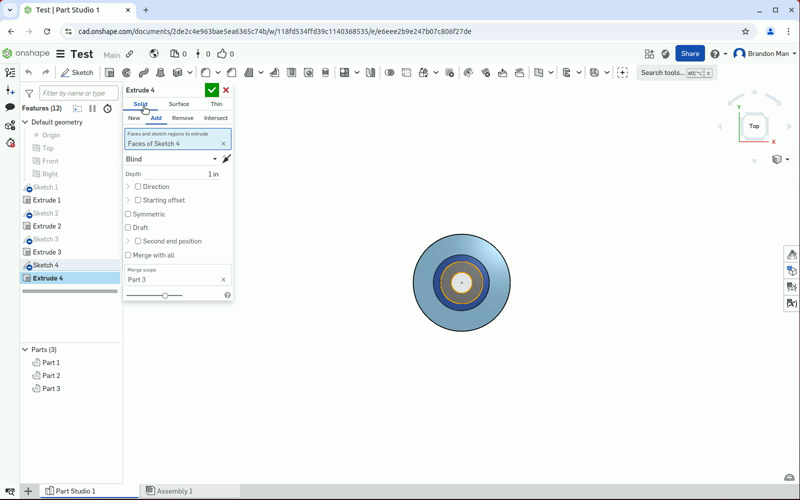
click(143, 106)
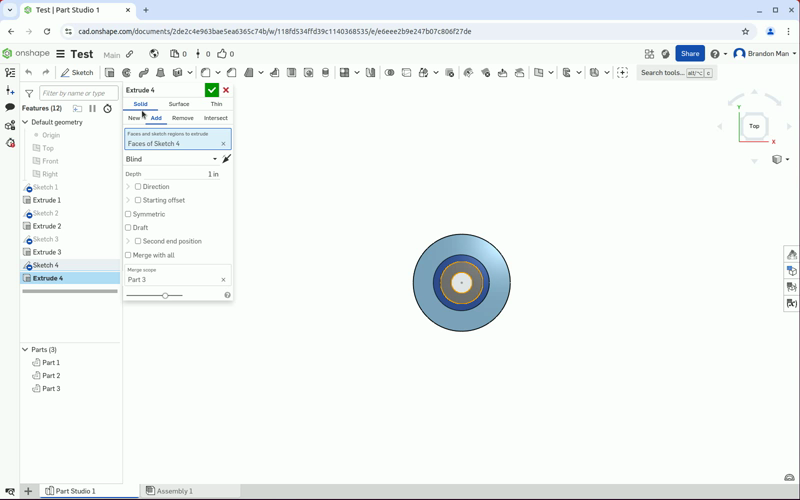
mouse_move(137, 120)
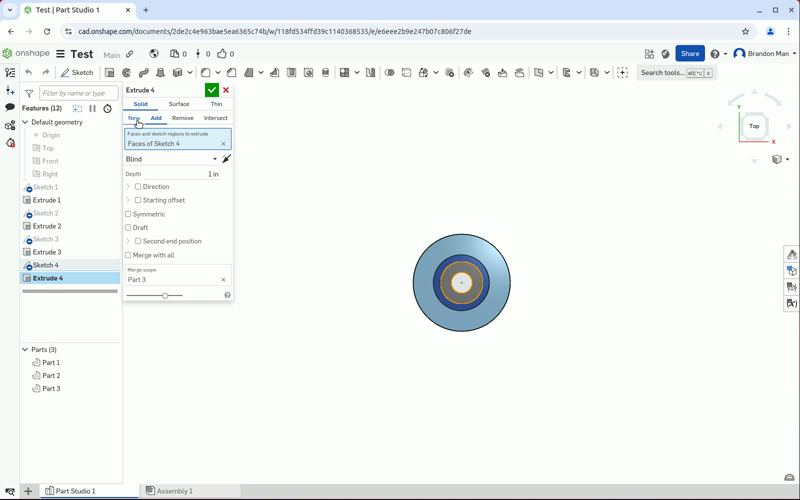
click(137, 120)
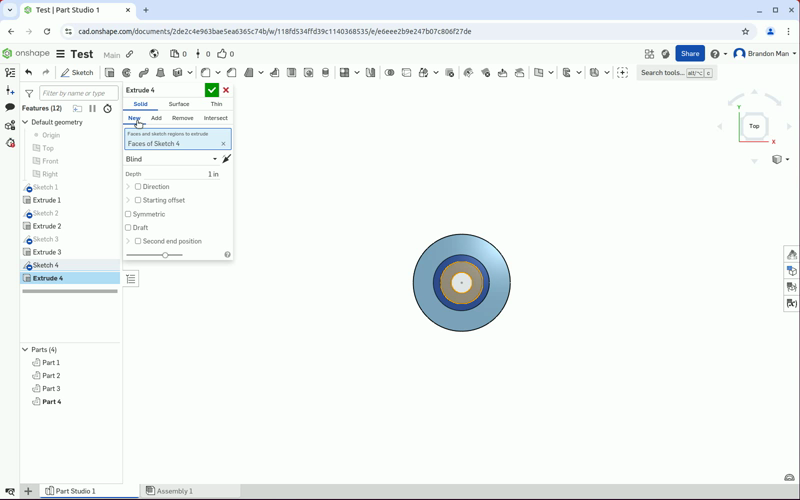
key(tab, 4)
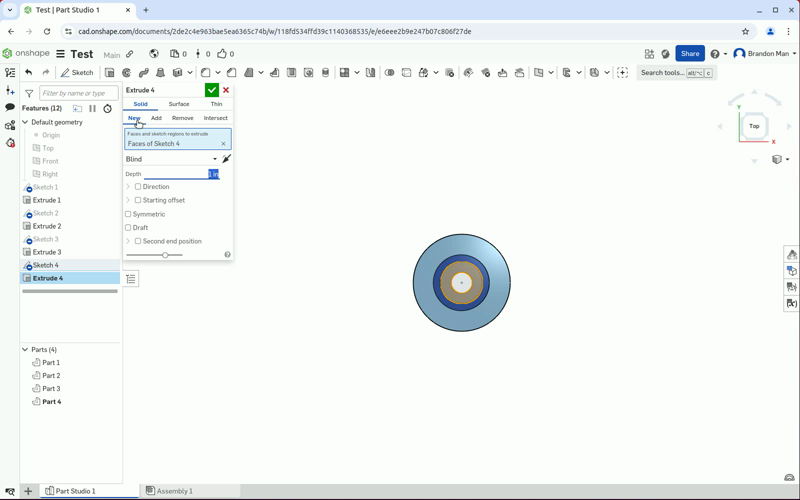
text(9.628)
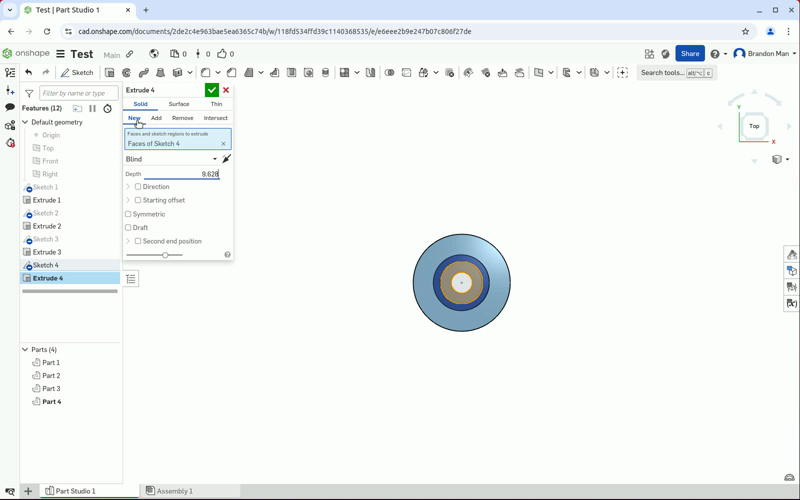
key(enter)
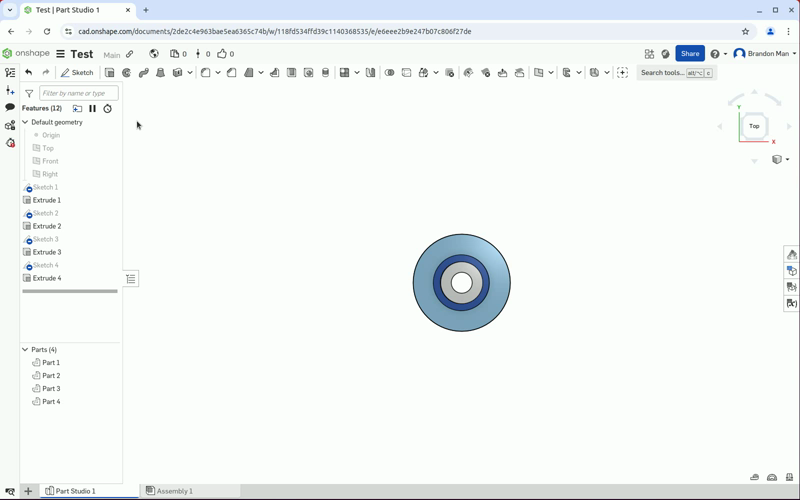
key(shift+h)
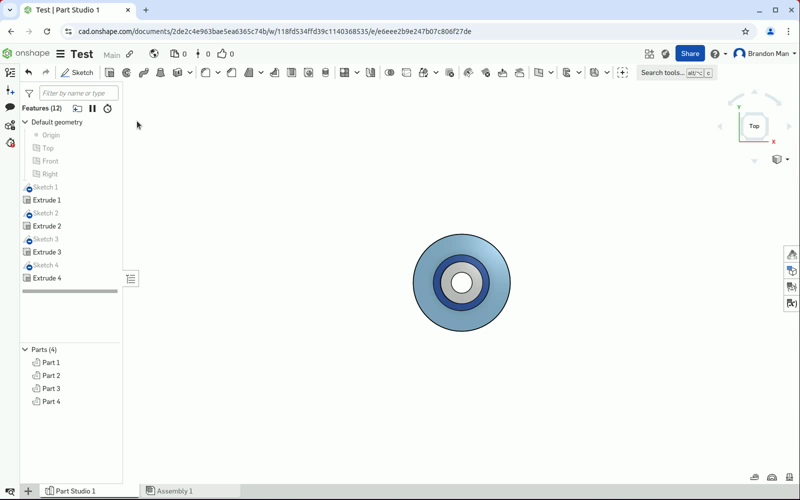
key(shift+h)
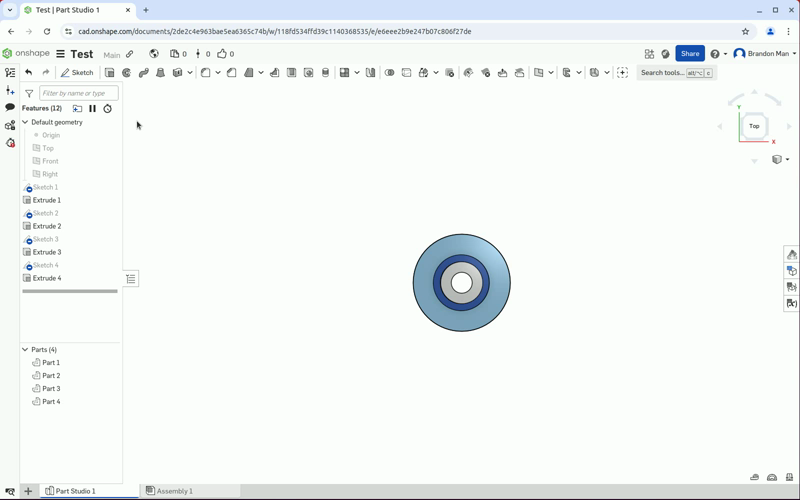
mouse_move(73, 189)
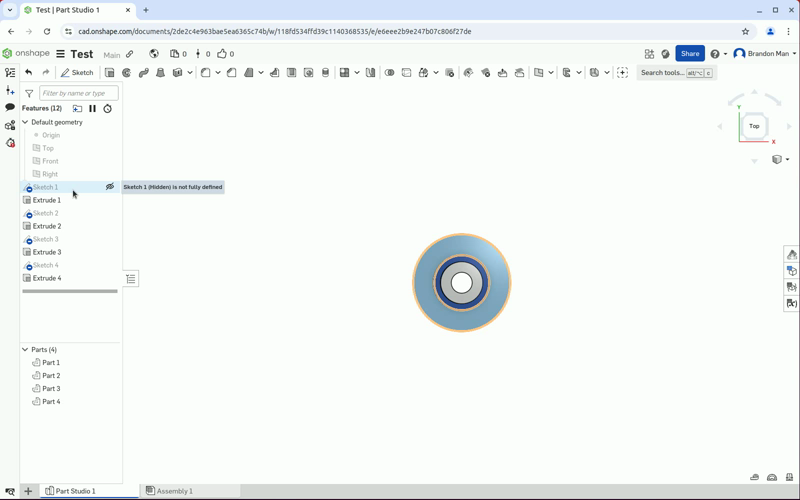
click(73, 189)
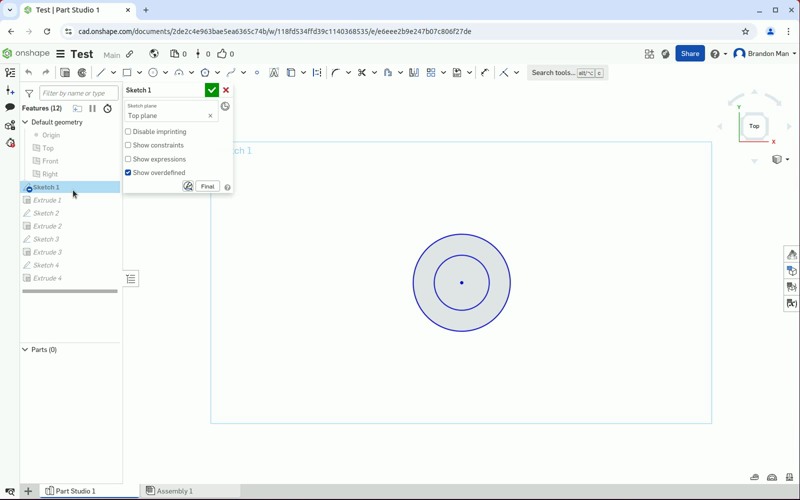
mouse_move(229, 92)
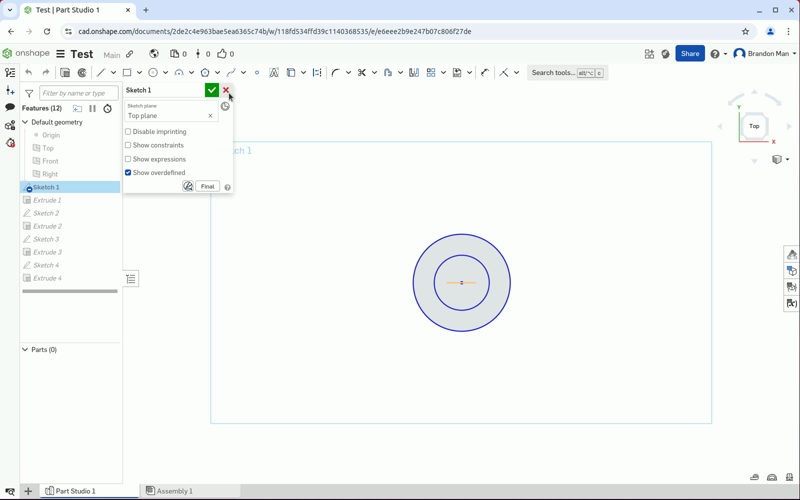
click(229, 92)
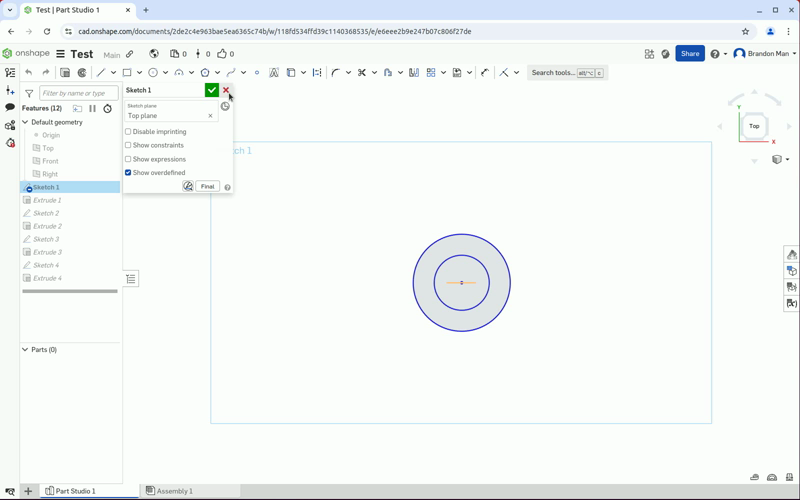
key(shift+s)
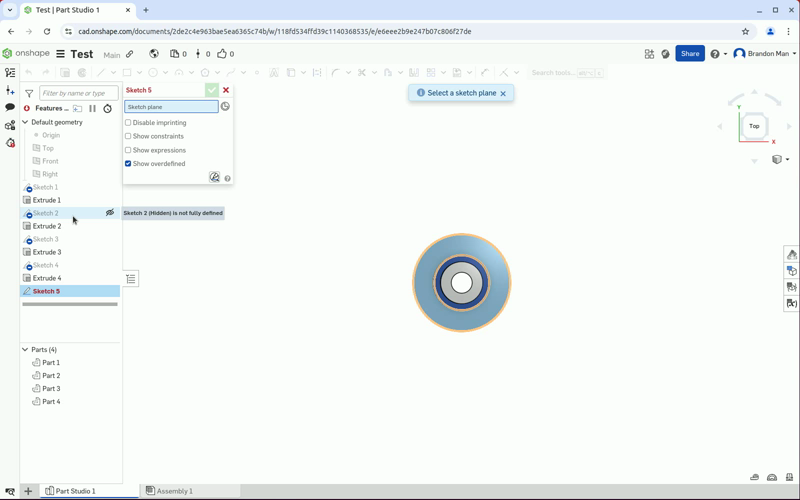
scroll(3)
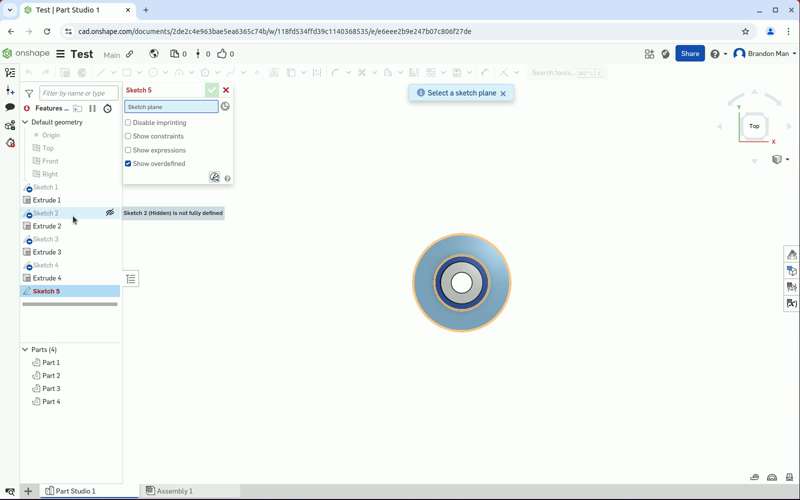
mouse_move(73, 150)
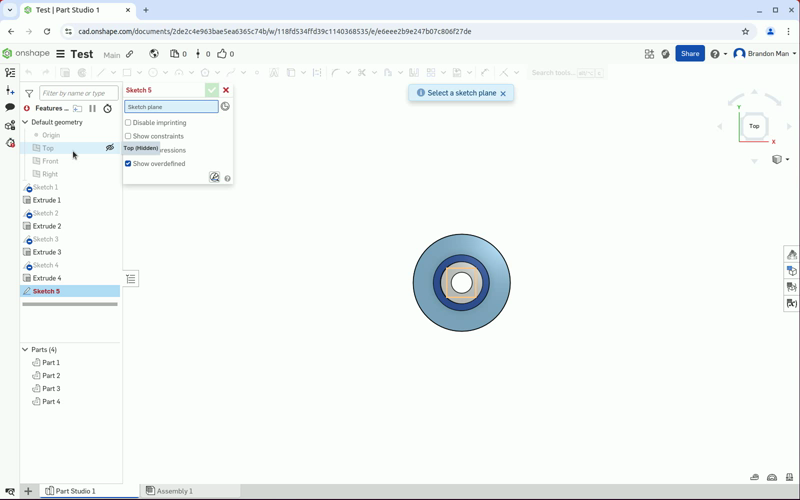
click(73, 150)
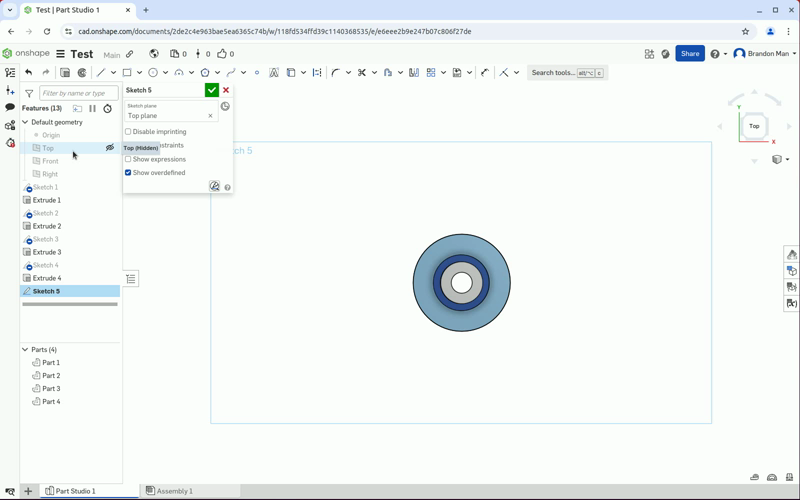
mouse_move(73, 352)
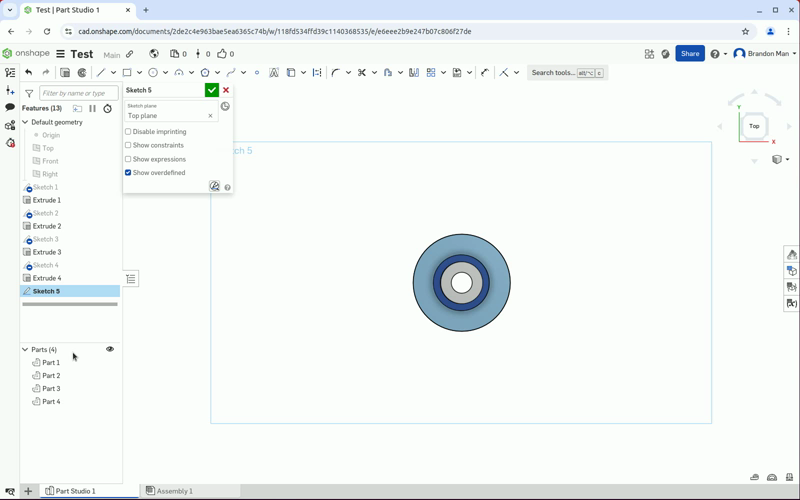
key(y)
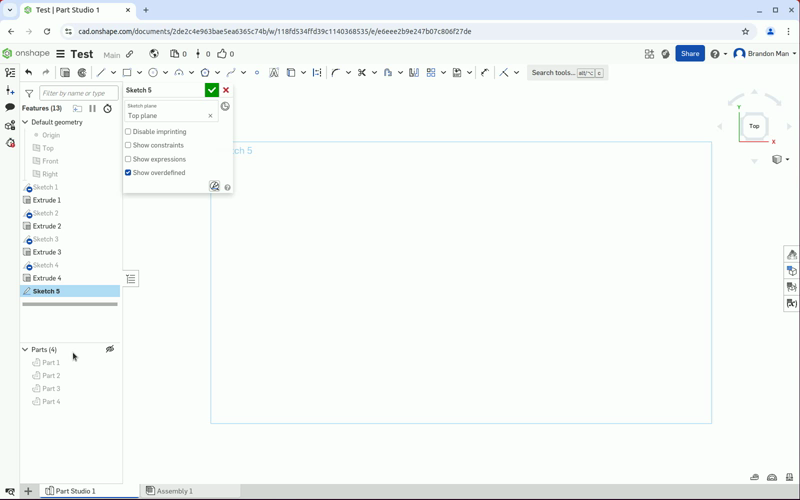
key(c)
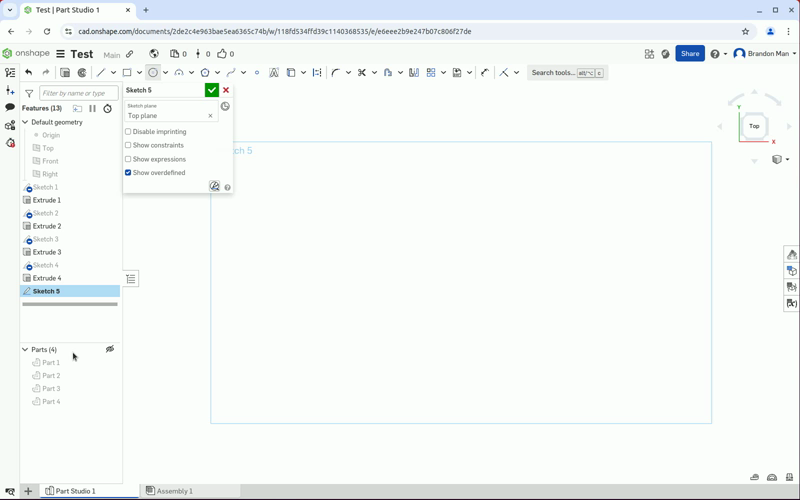
key_down(shift)
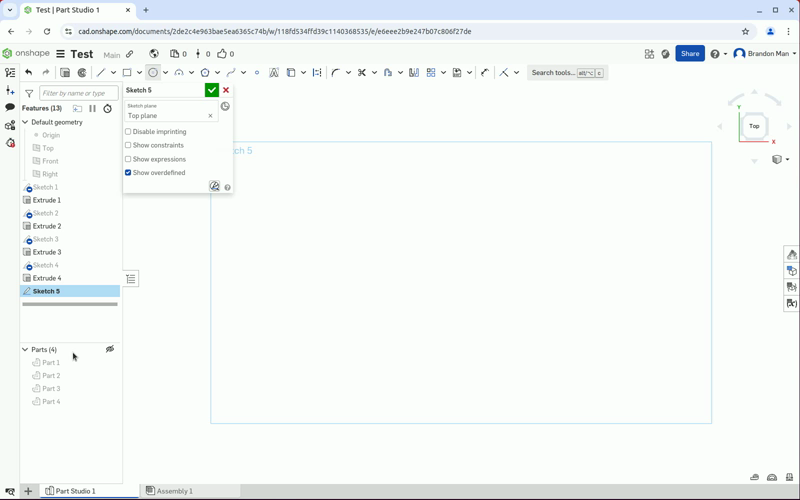
mouse_move(546, 282)
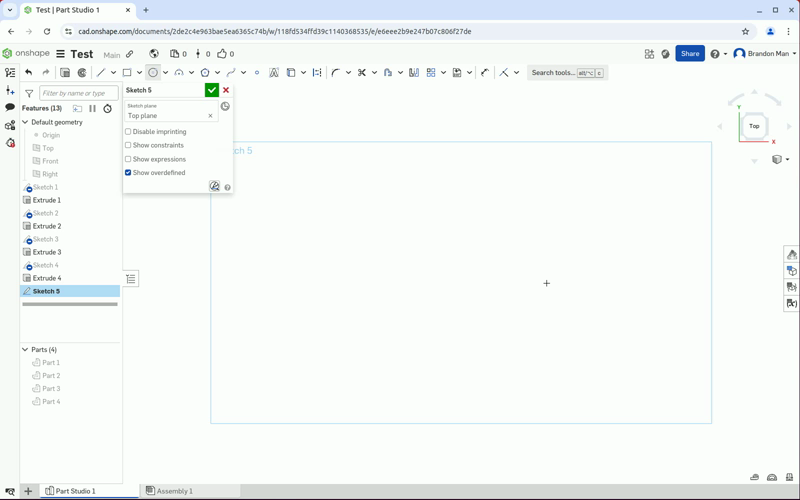
click(546, 282)
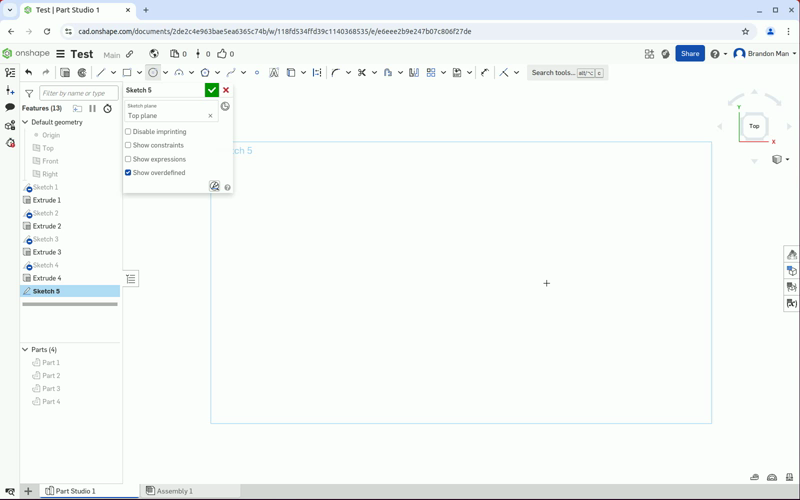
key_up(shift)
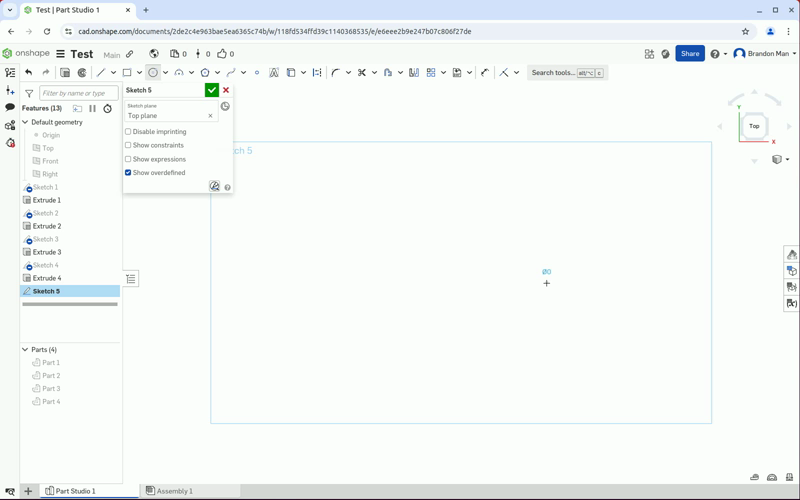
mouse_move(574, 282)
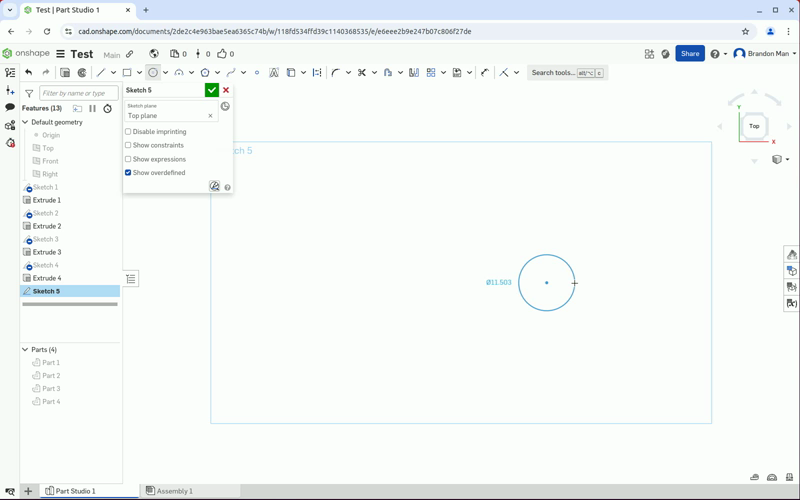
click(574, 282)
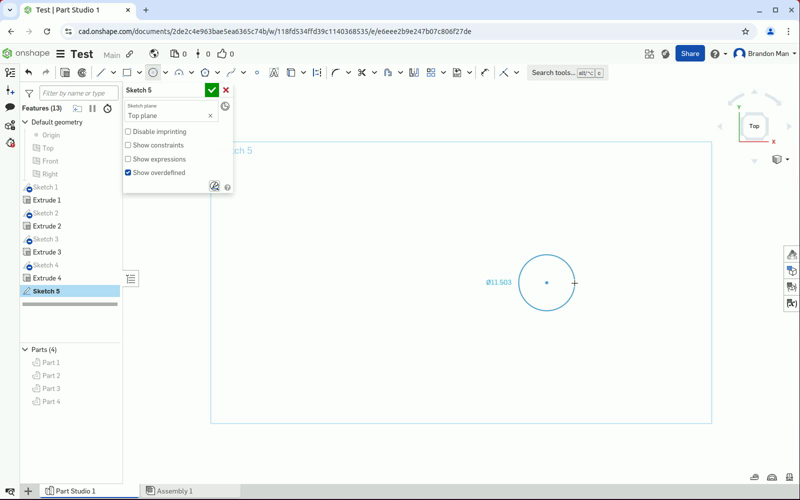
key(esc)
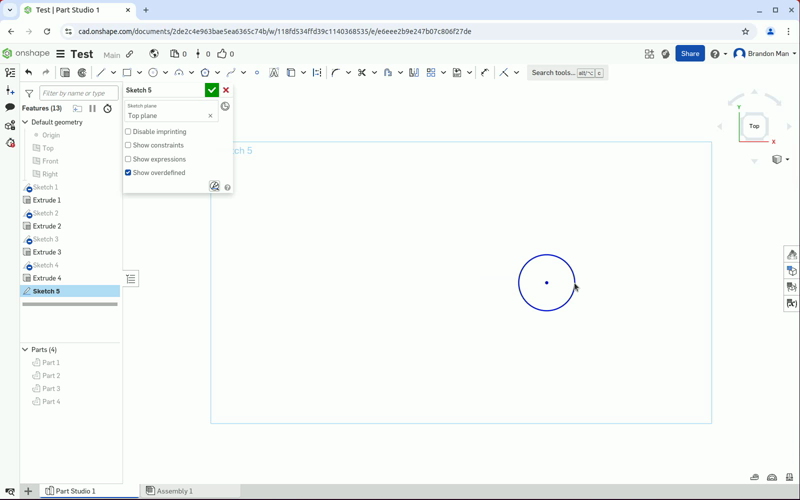
key(l)
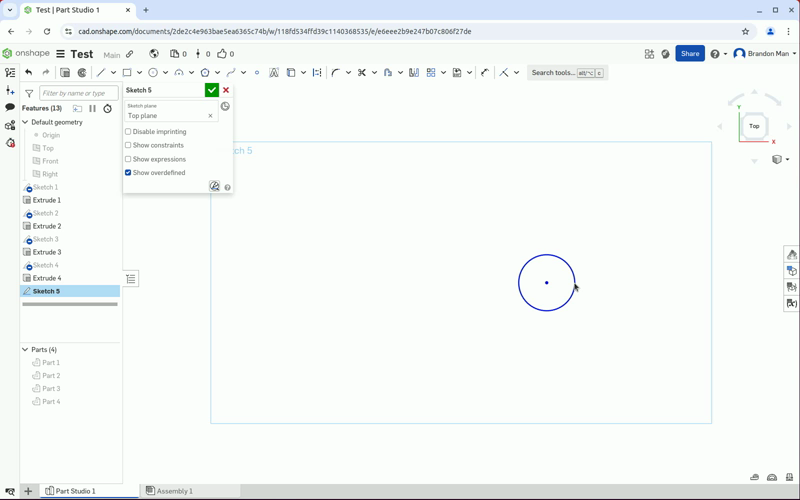
key_down(shift)
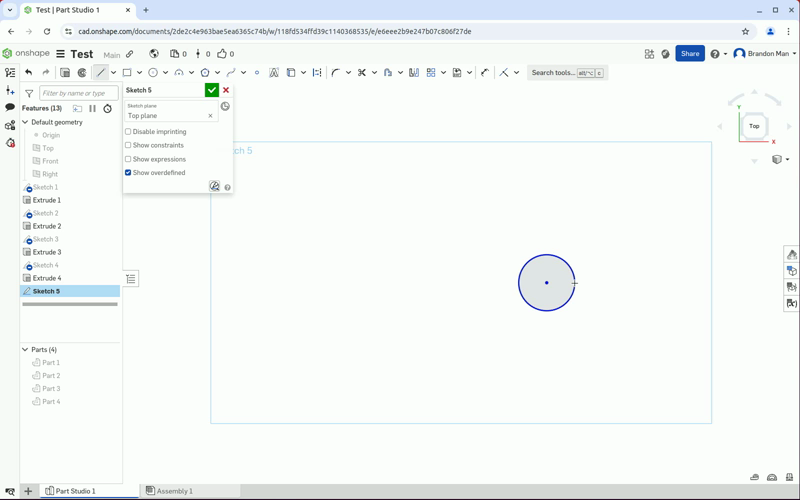
mouse_move(536, 284)
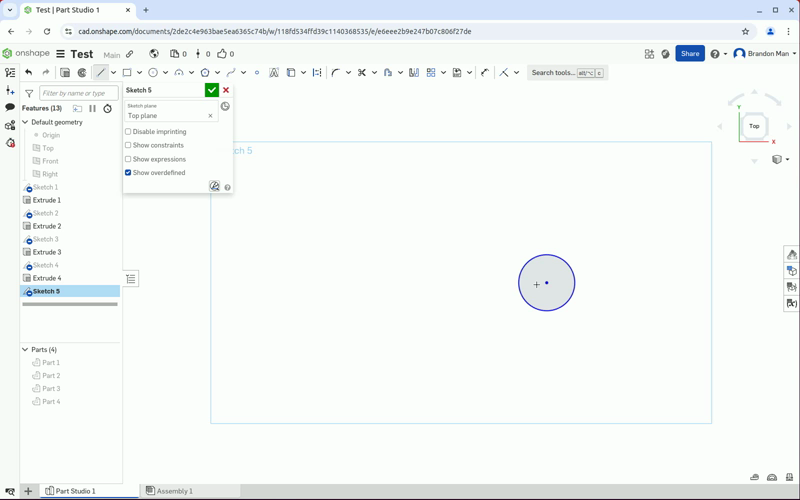
click(536, 284)
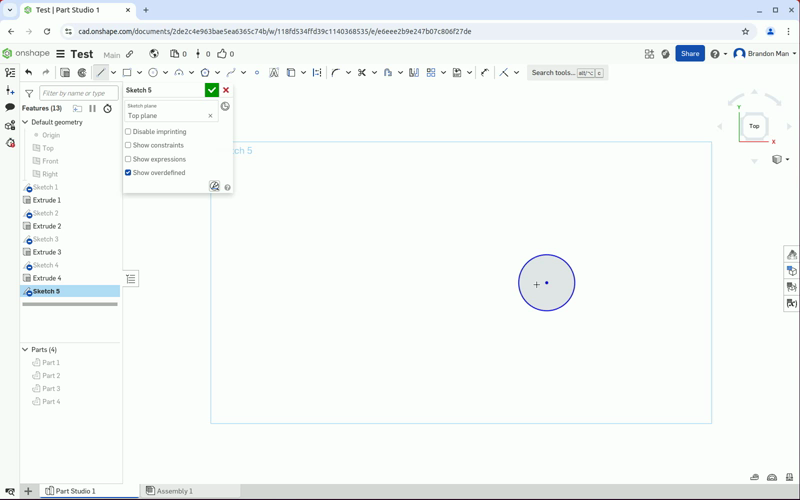
key_up(shift)
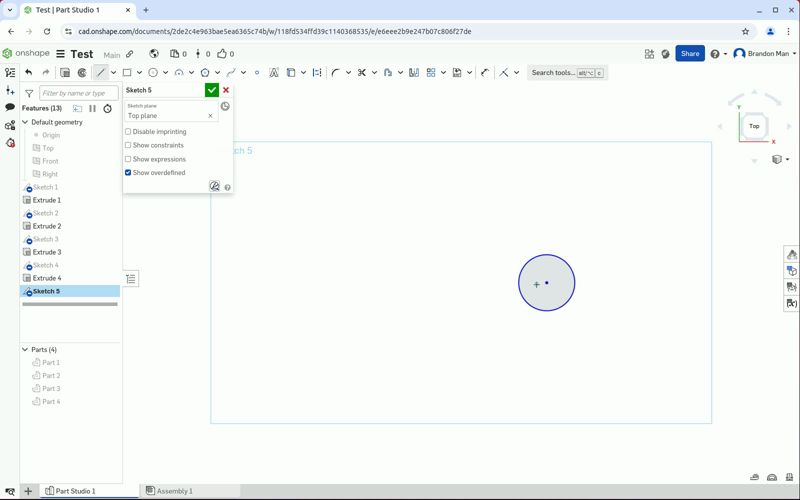
key_down(shift)
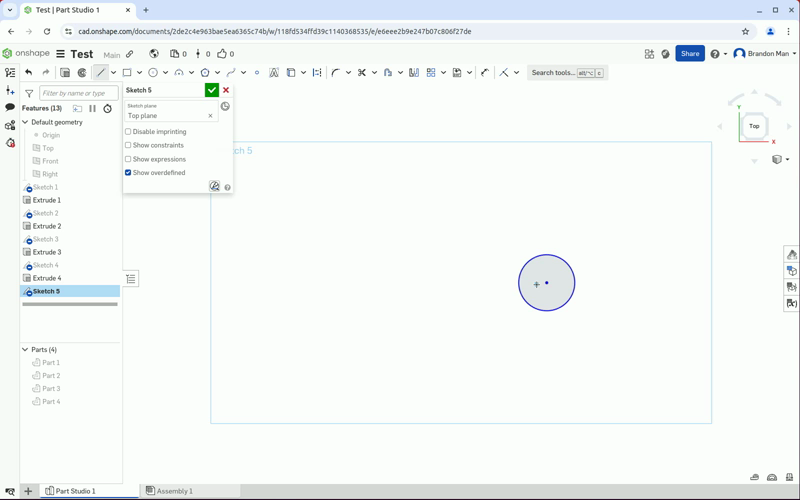
mouse_move(566, 284)
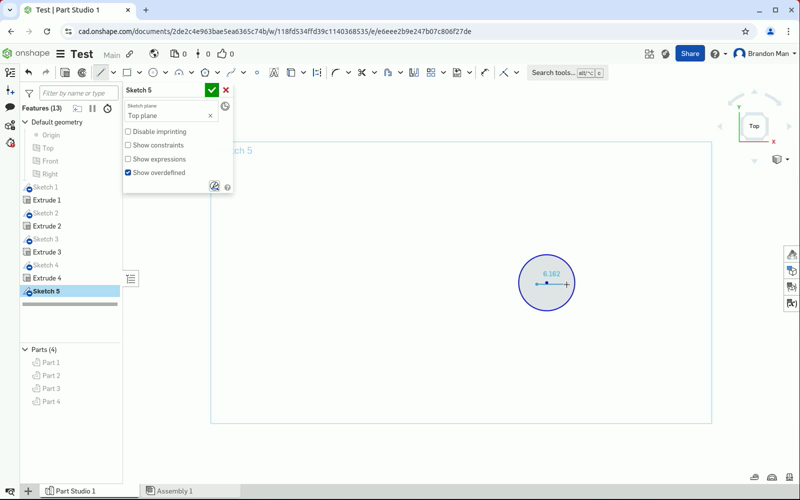
mouse_move(542, 292)
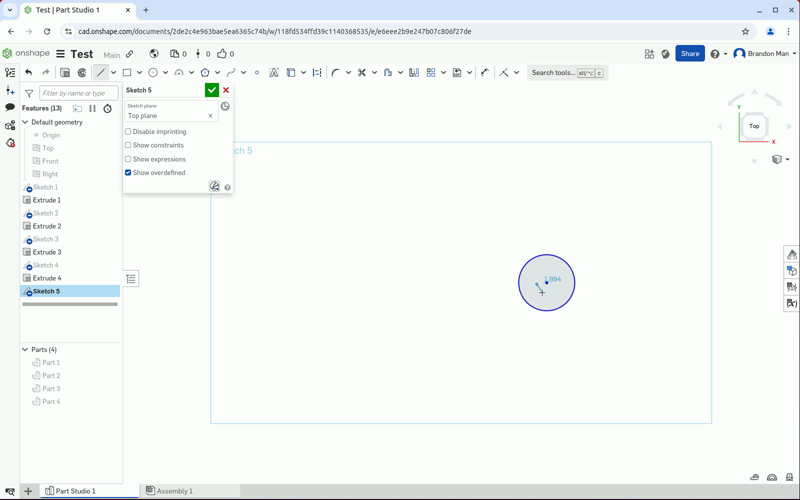
click(542, 292)
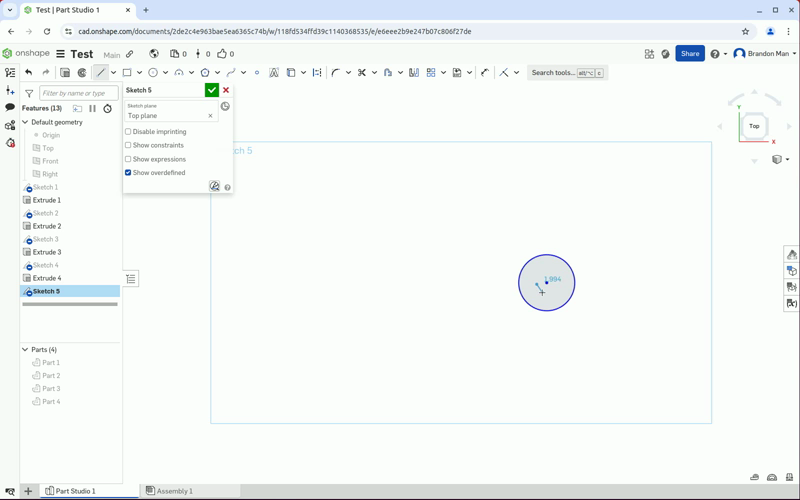
key_up(shift)
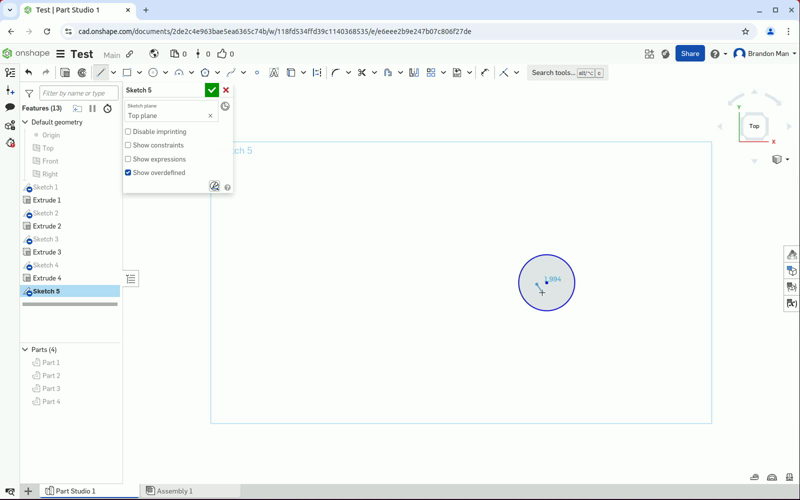
key_down(shift)
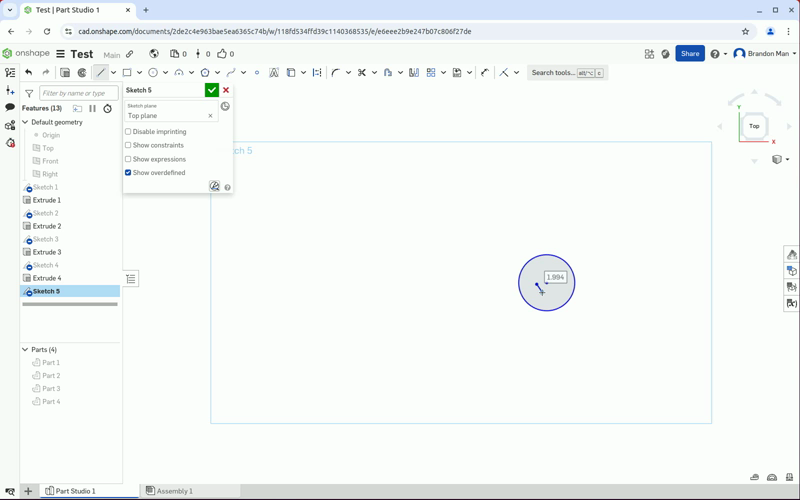
mouse_move(572, 292)
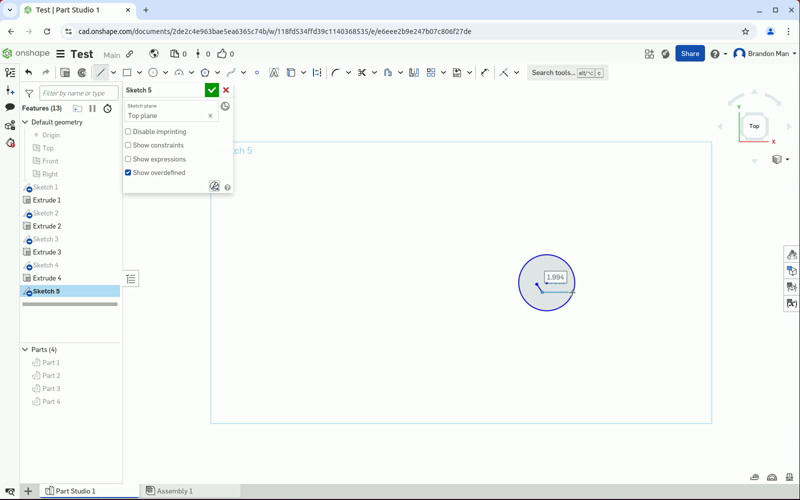
mouse_move(552, 291)
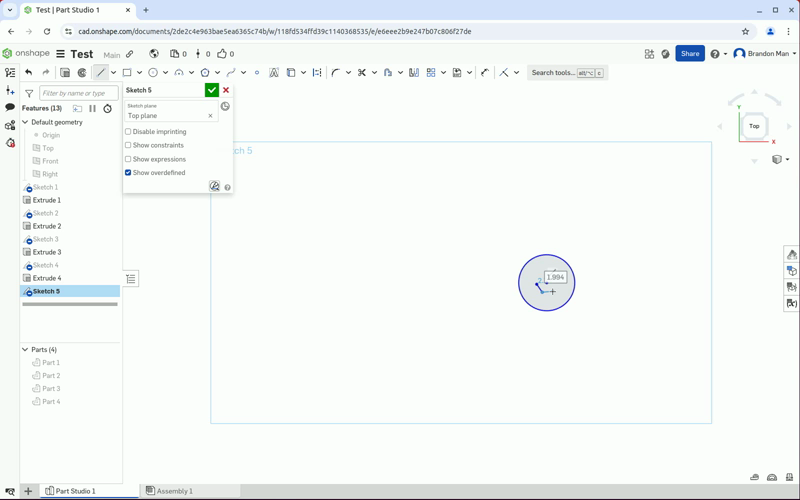
click(552, 291)
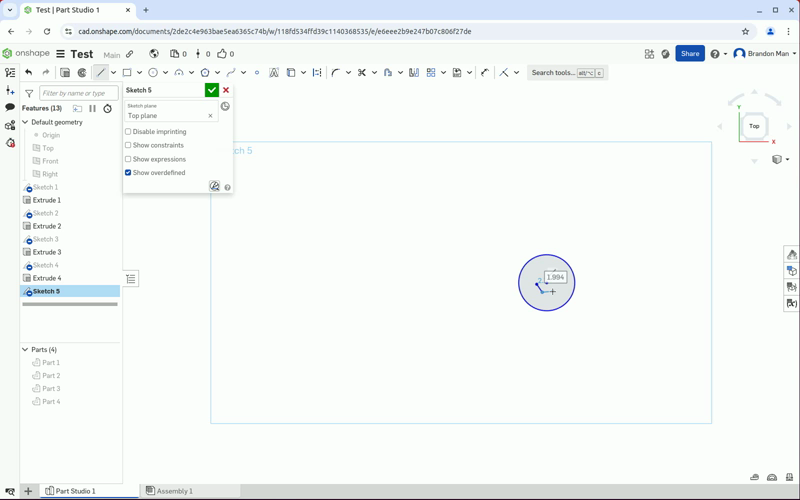
key_up(shift)
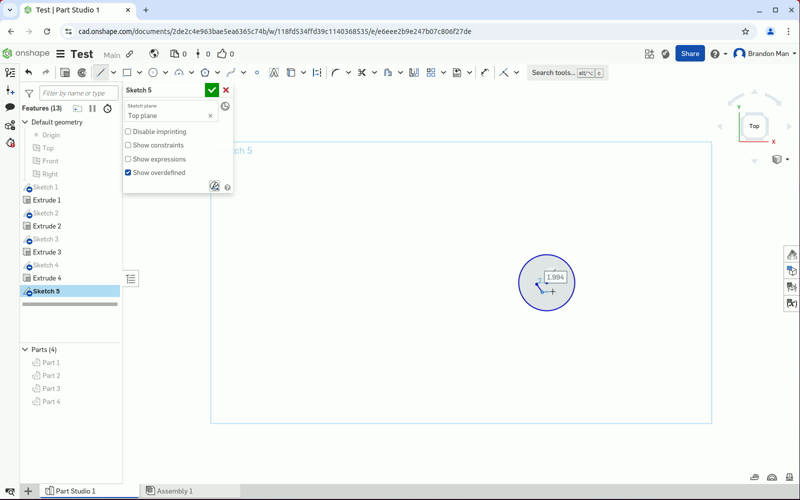
key_down(shift)
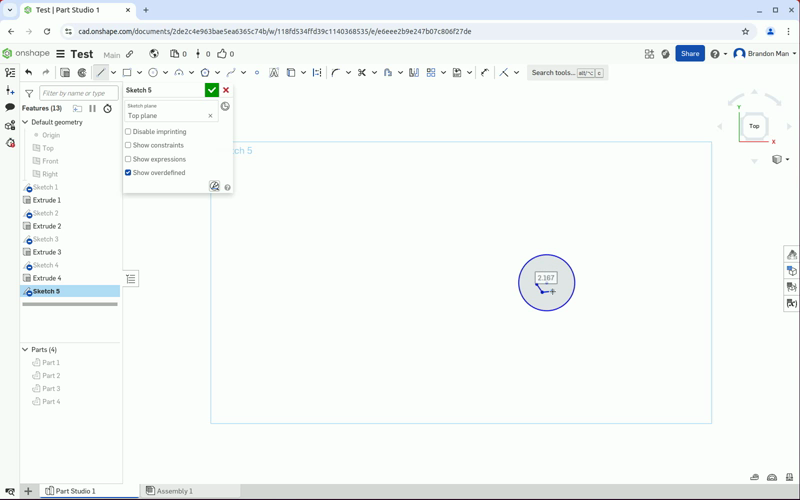
mouse_move(582, 291)
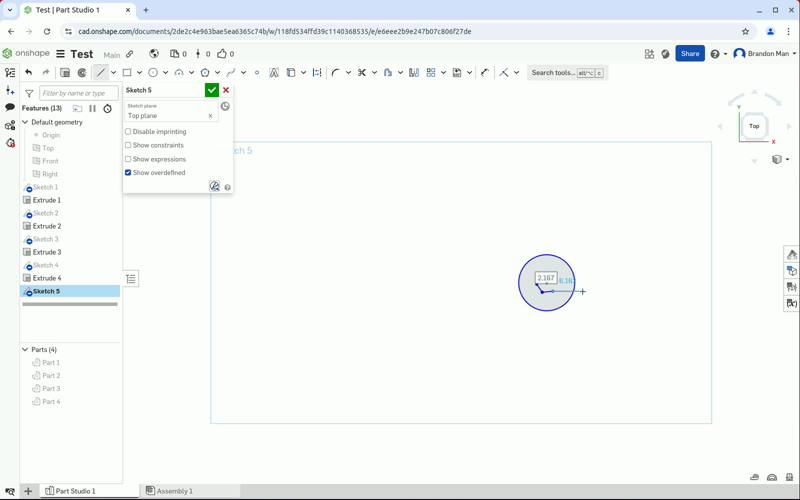
mouse_move(556, 281)
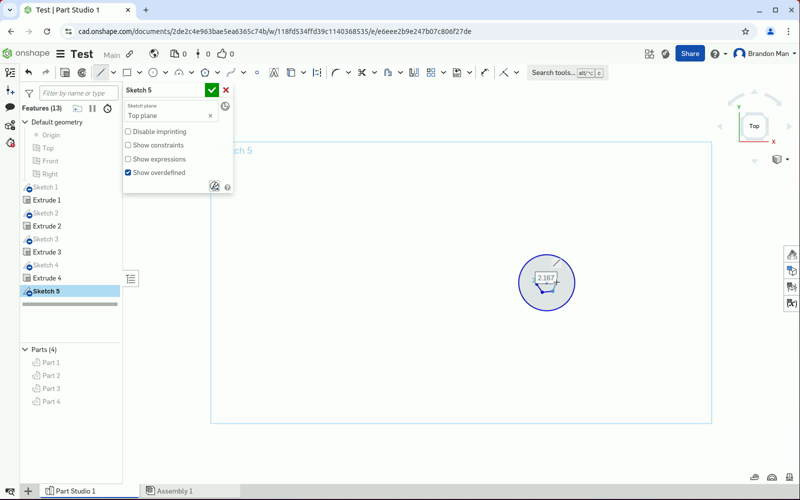
click(556, 281)
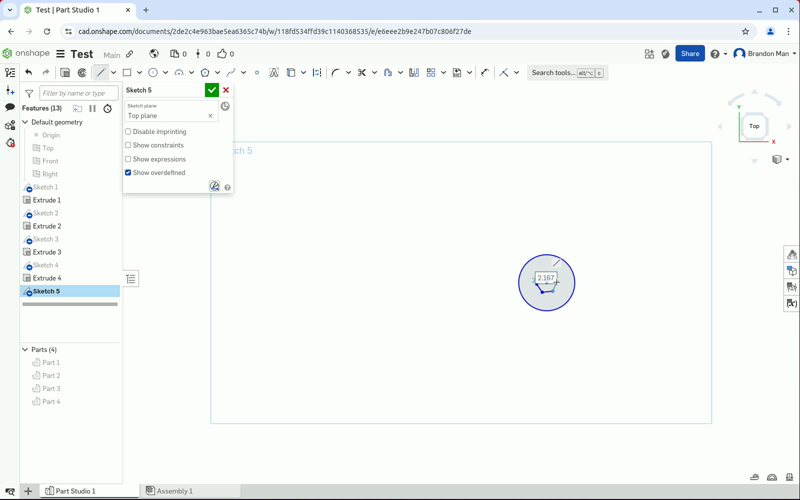
key_up(shift)
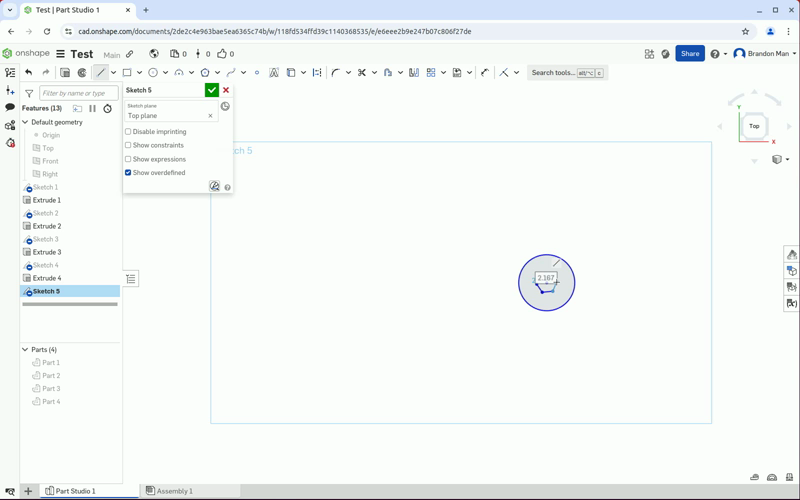
key_down(shift)
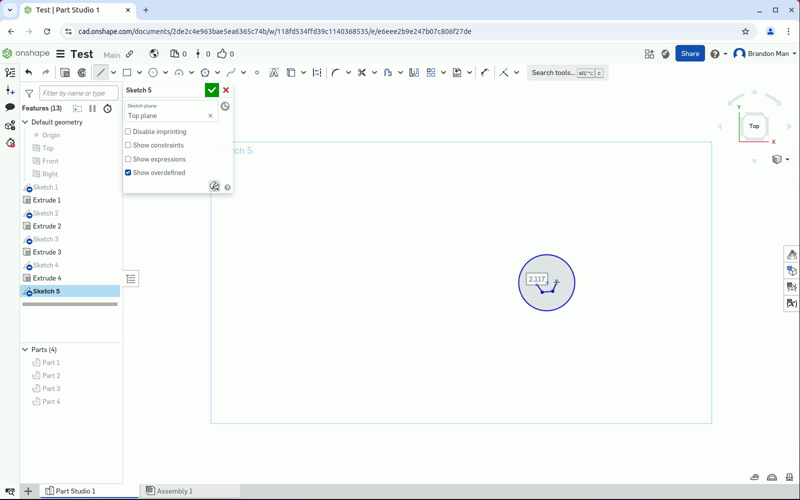
mouse_move(586, 281)
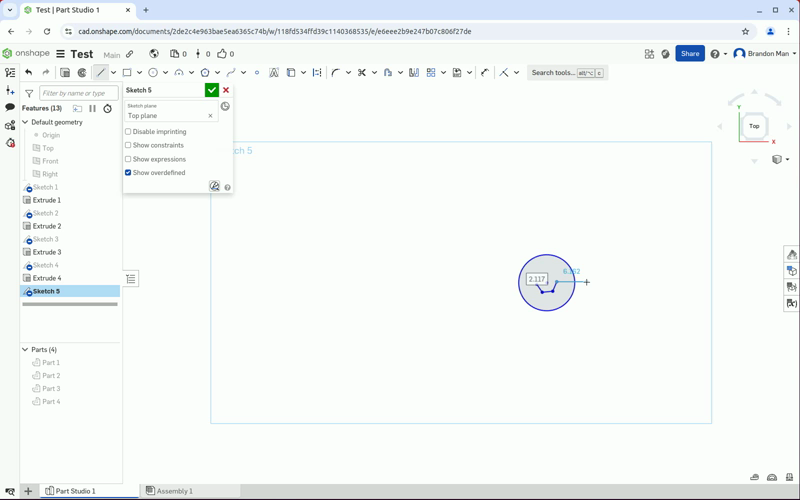
mouse_move(551, 273)
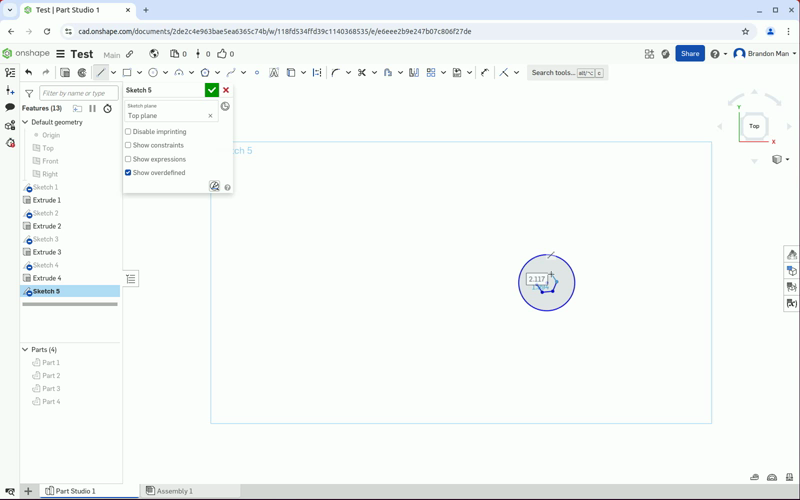
click(551, 273)
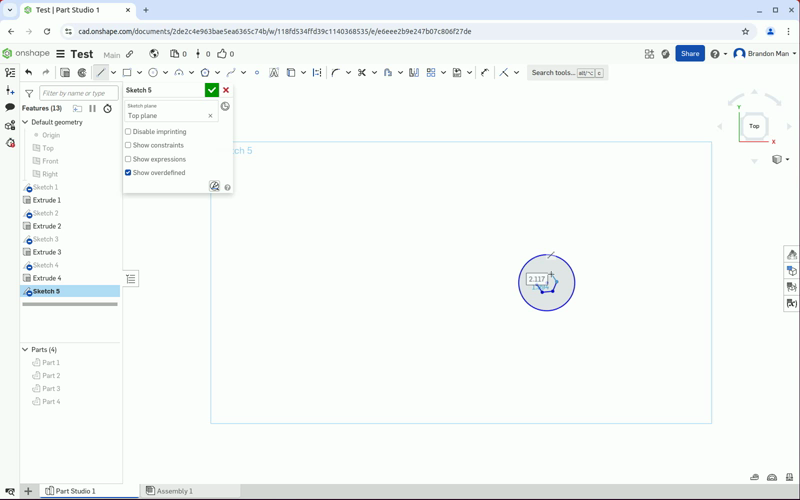
key_up(shift)
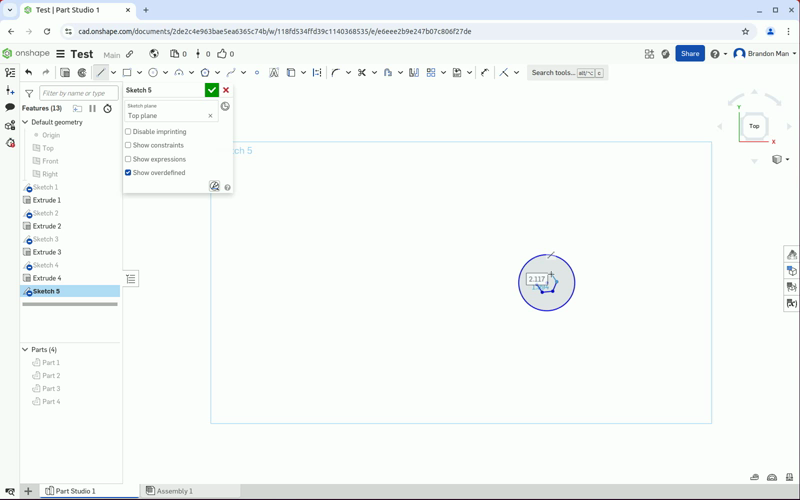
key_down(shift)
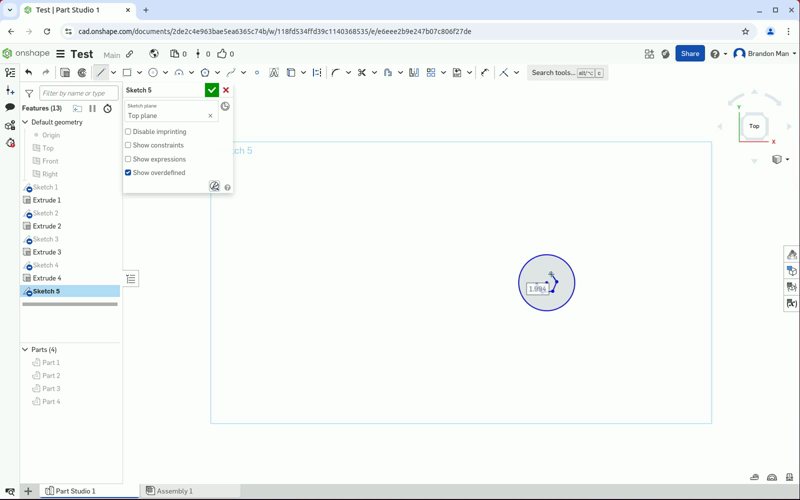
mouse_move(581, 273)
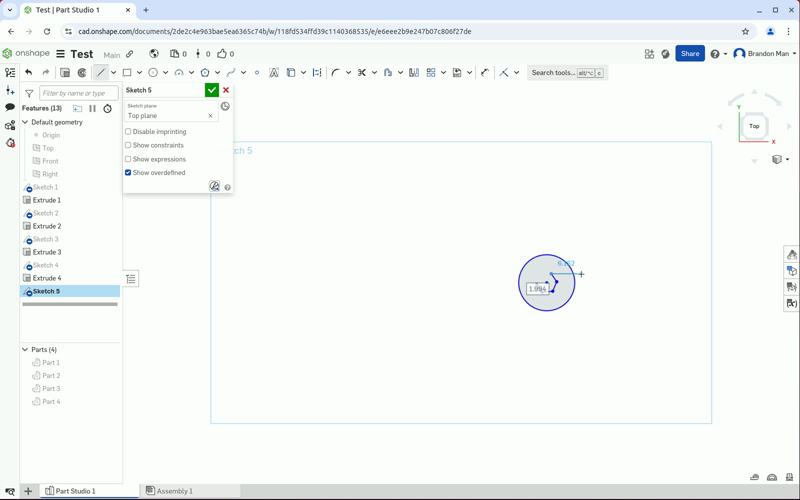
mouse_move(540, 274)
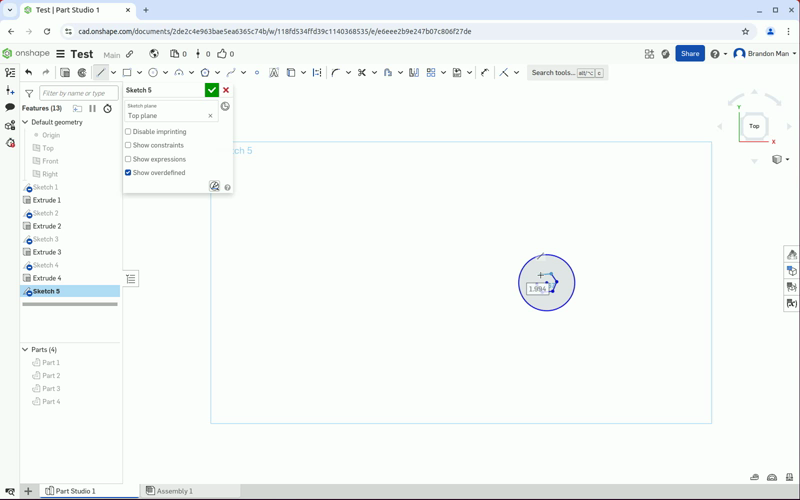
click(540, 274)
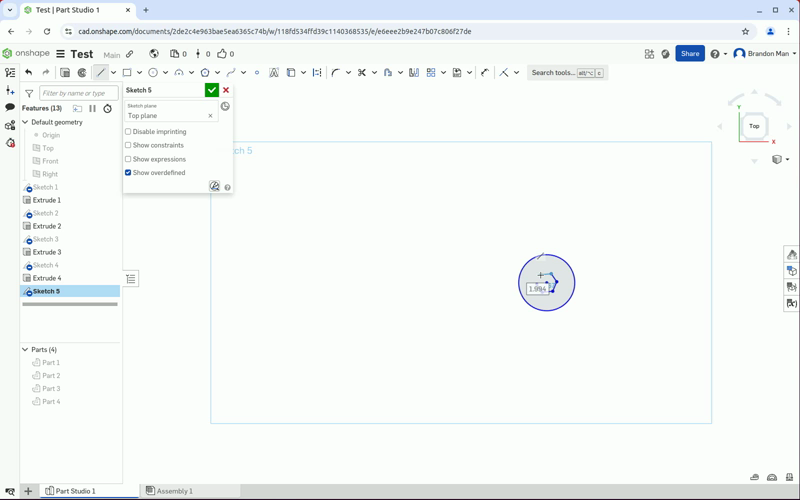
key_up(shift)
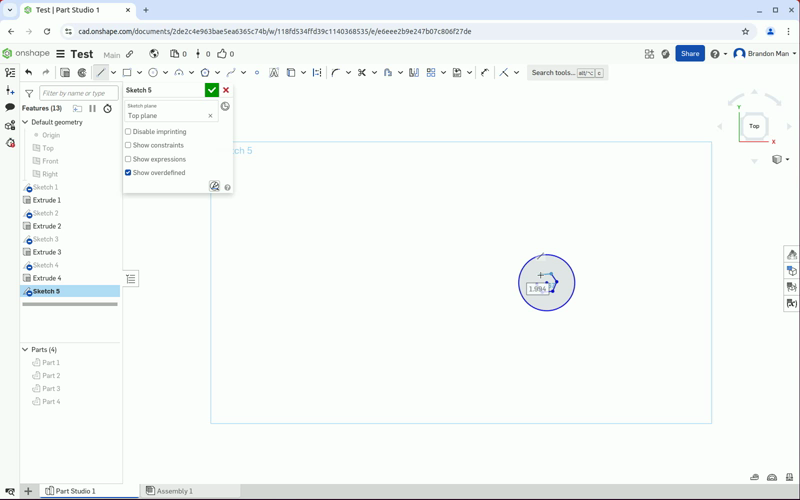
mouse_move(570, 274)
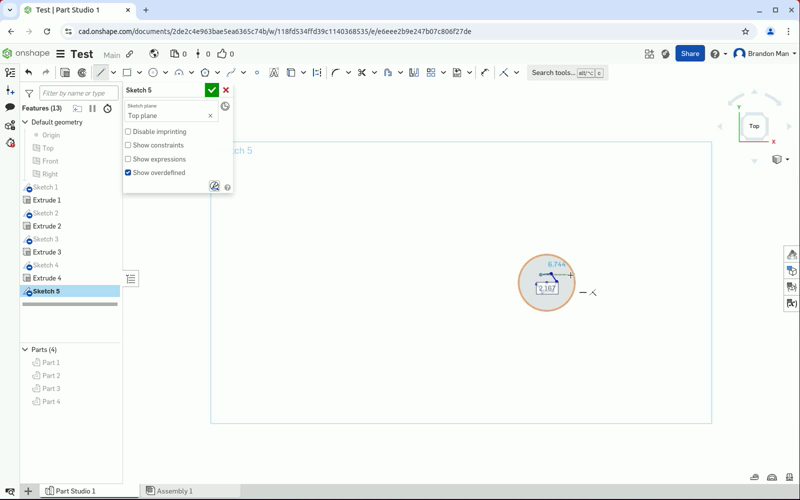
key_down(shift)
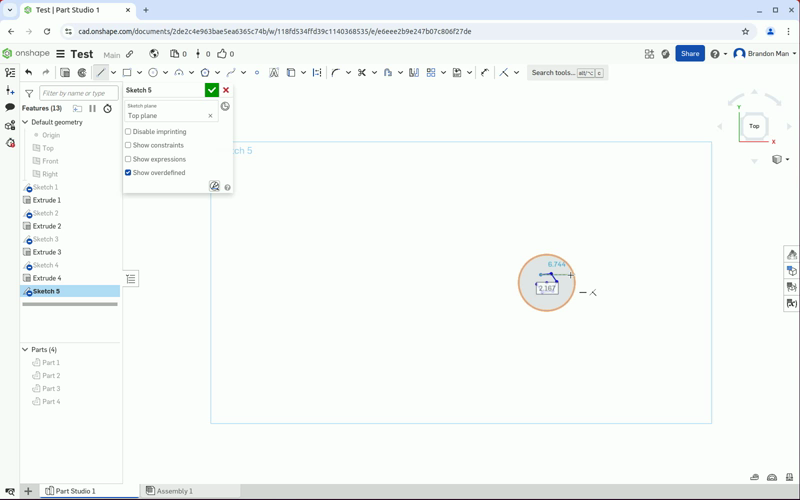
mouse_move(536, 284)
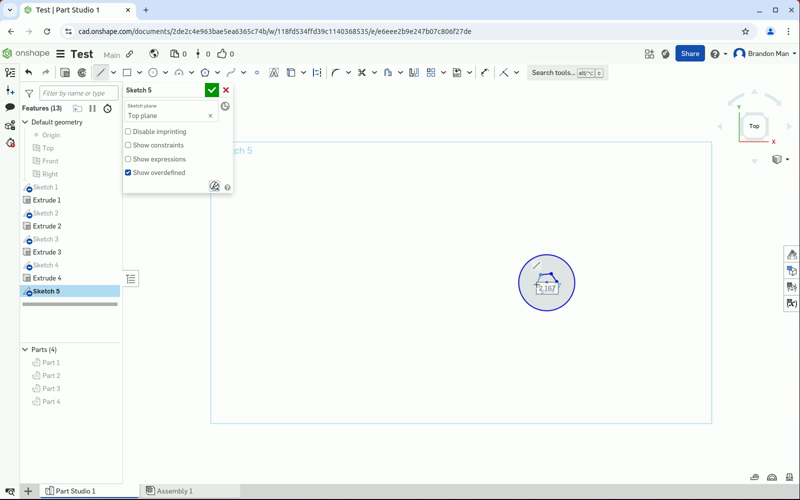
key_up(shift)
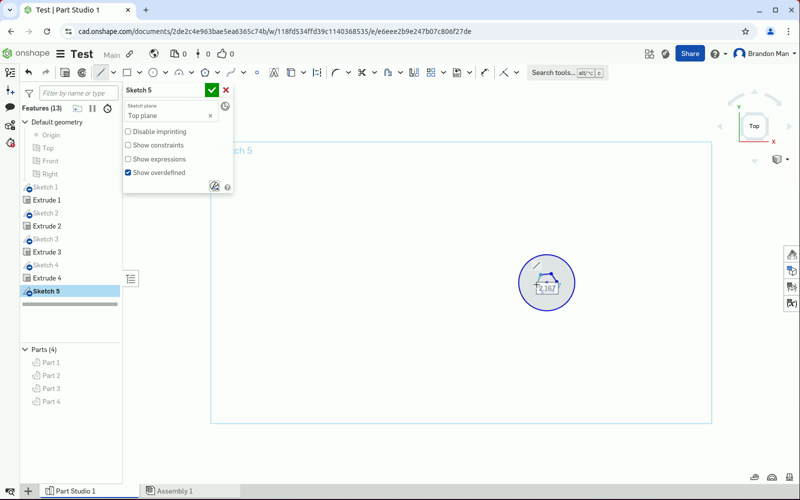
click(536, 284)
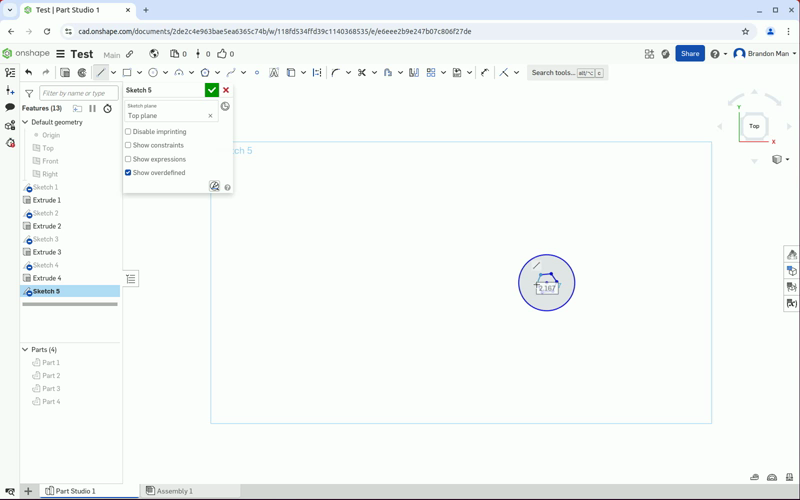
key(esc)
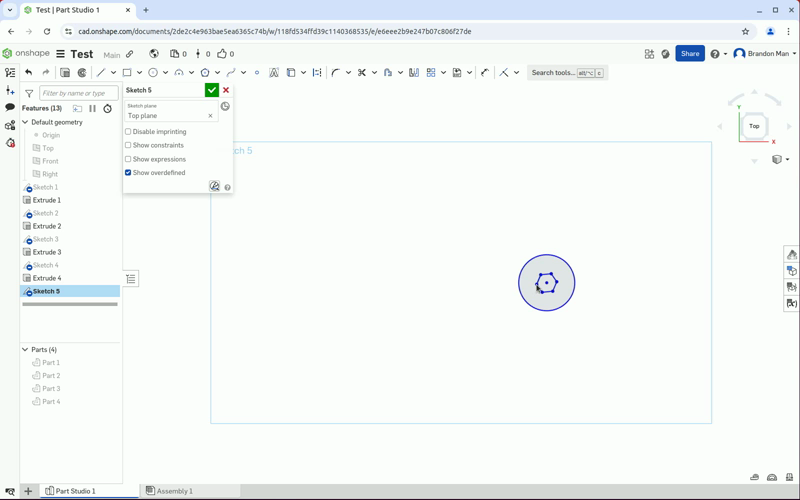
mouse_move(530, 292)
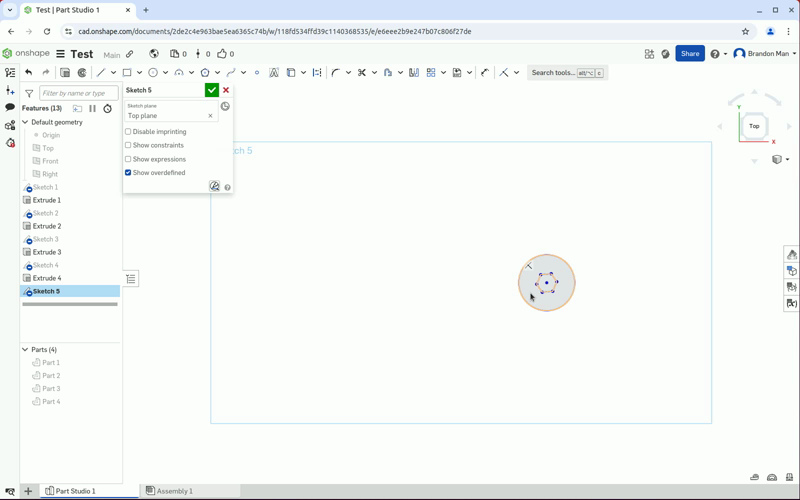
click(530, 292)
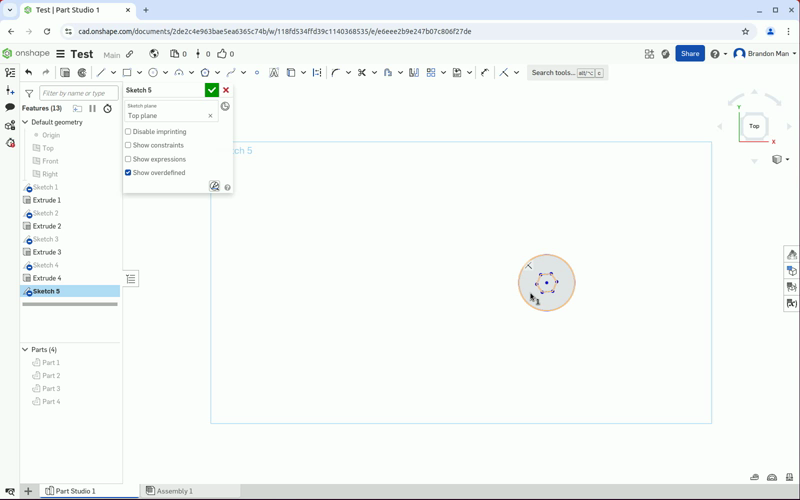
mouse_move(73, 352)
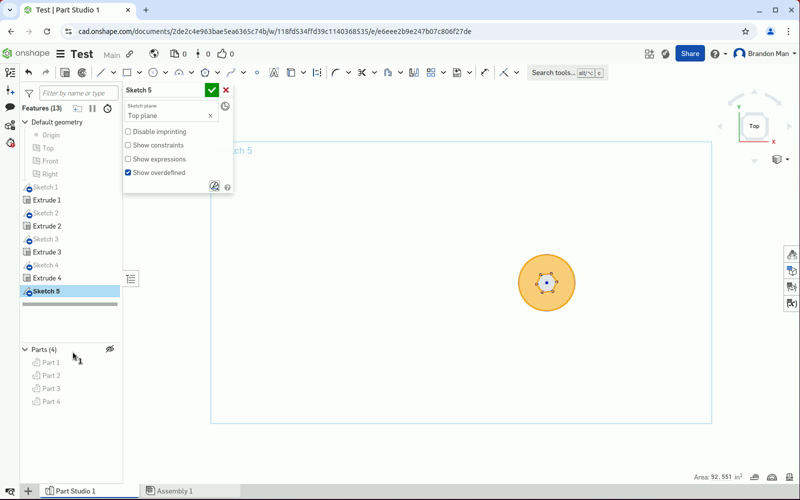
key(shift+y)
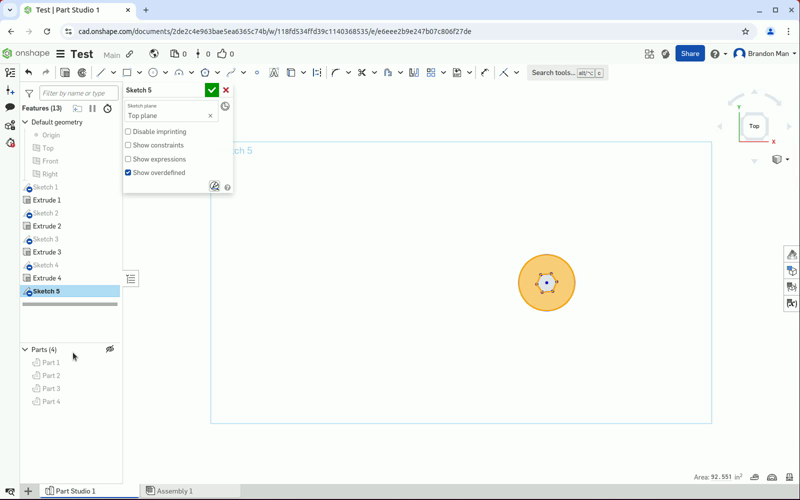
key(shift+e)
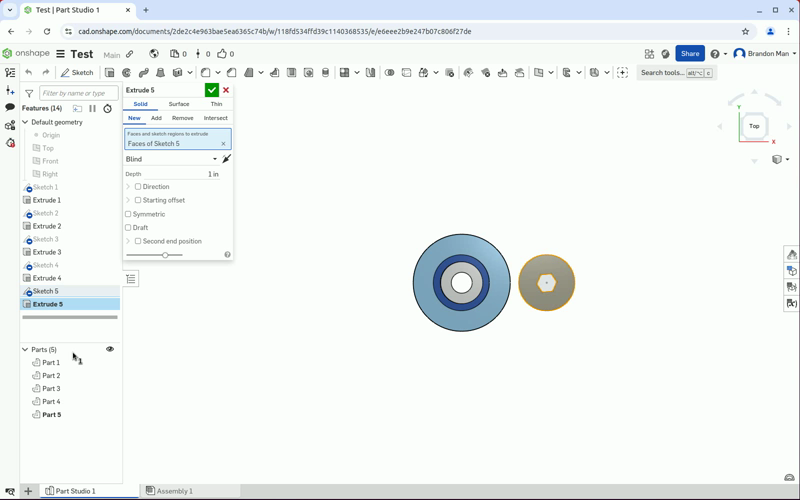
mouse_move(143, 106)
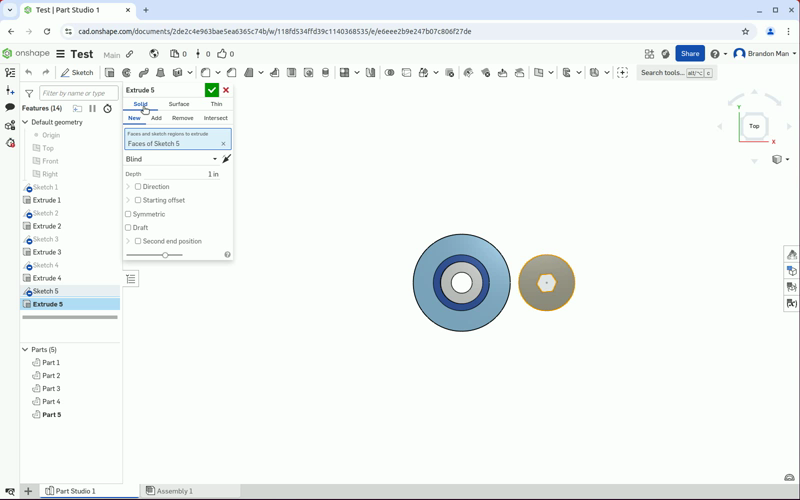
click(143, 106)
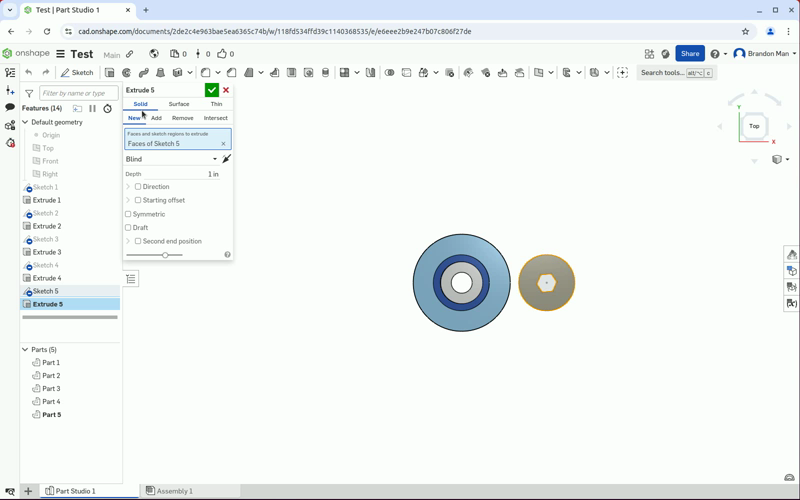
mouse_move(137, 120)
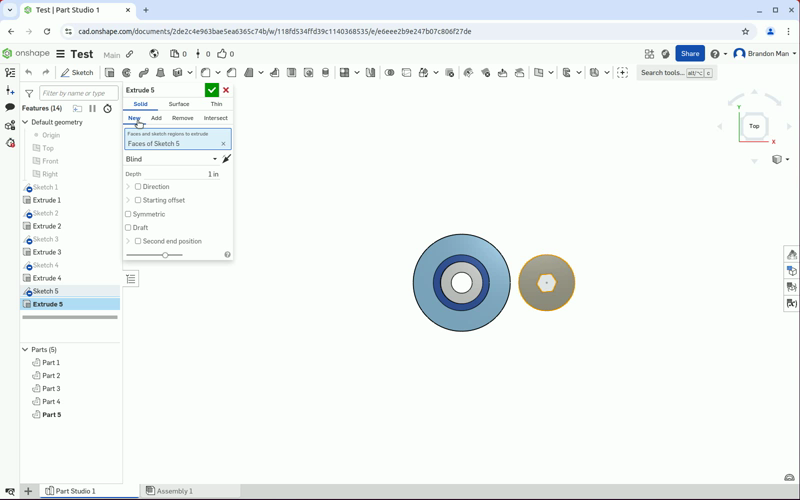
click(137, 120)
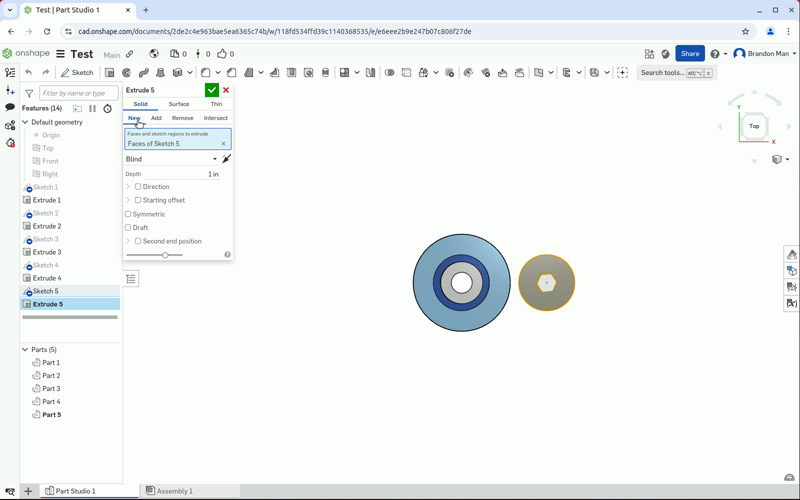
key(tab, 4)
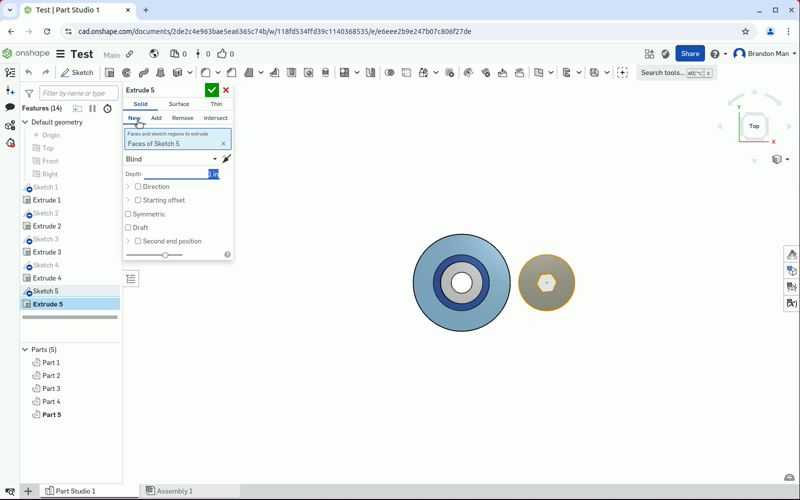
text(1.444)
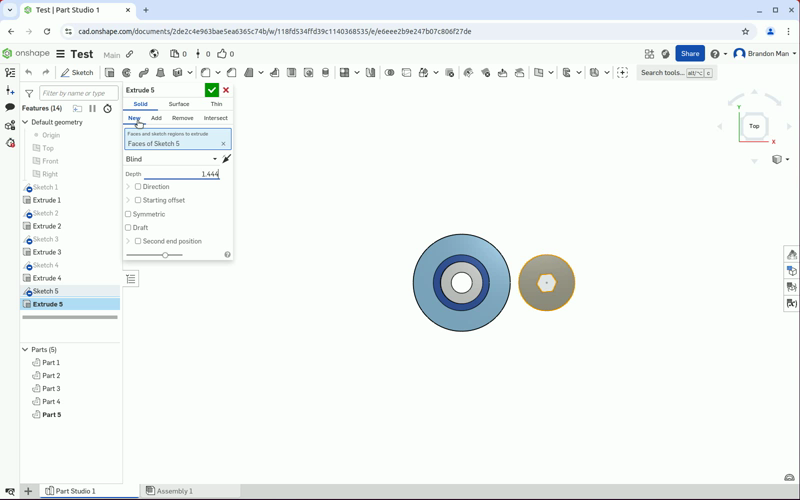
key(enter)
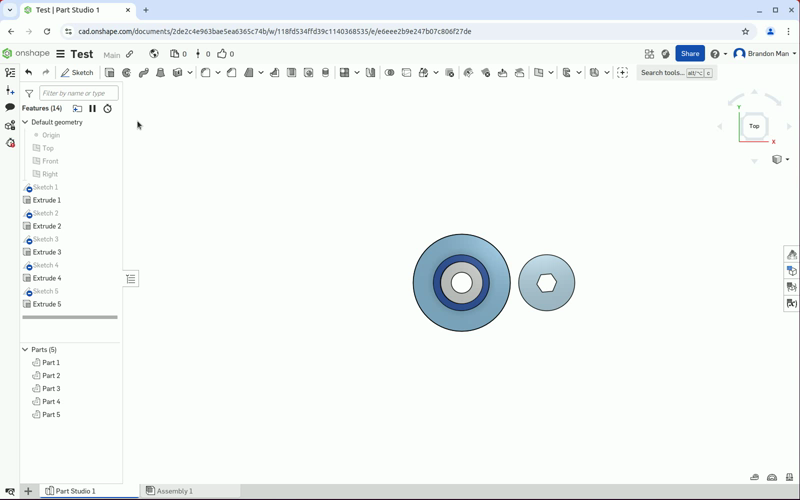
key(shift+h)
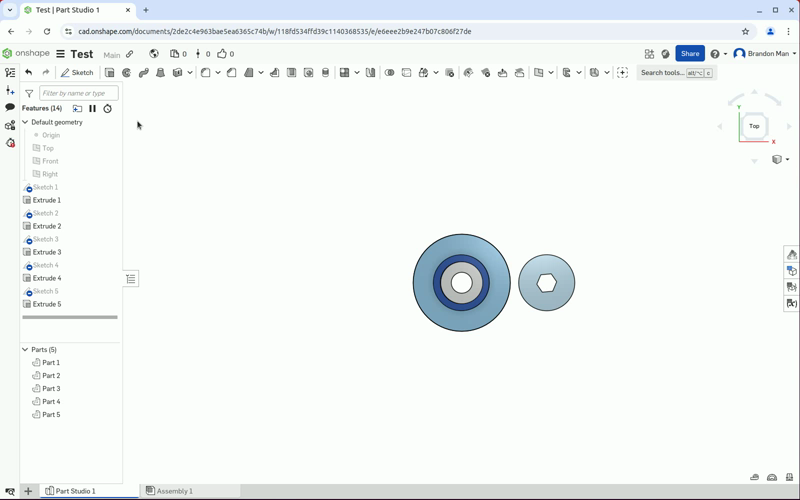
key(shift+h)
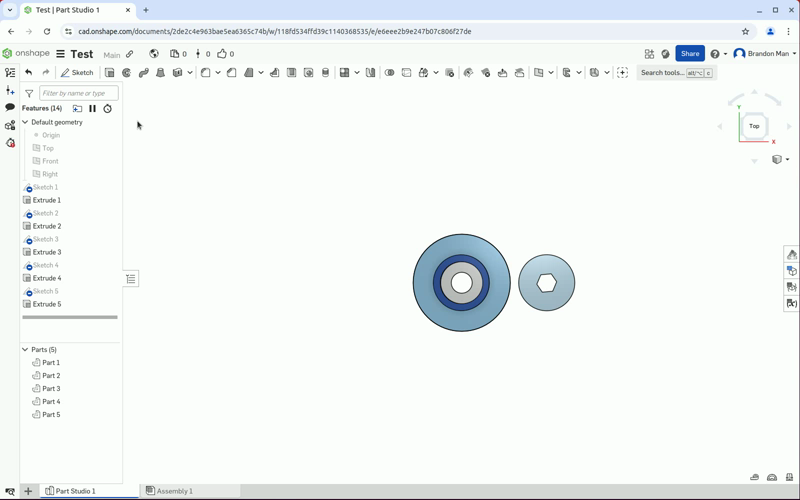
mouse_move(73, 189)
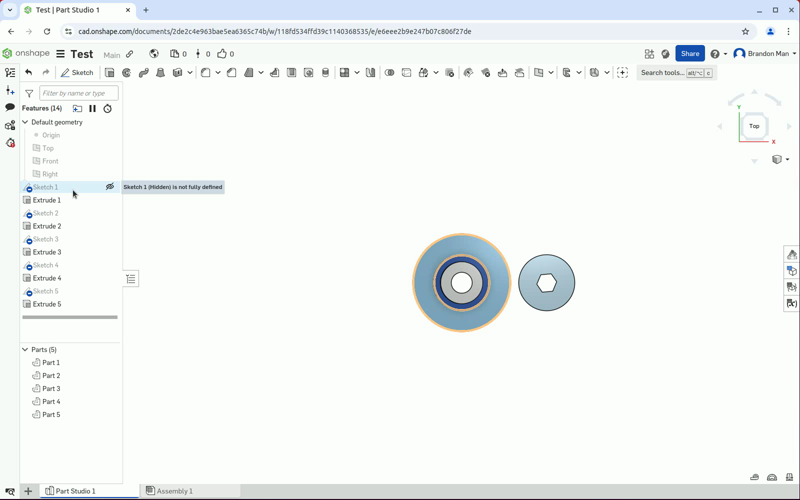
click(73, 189)
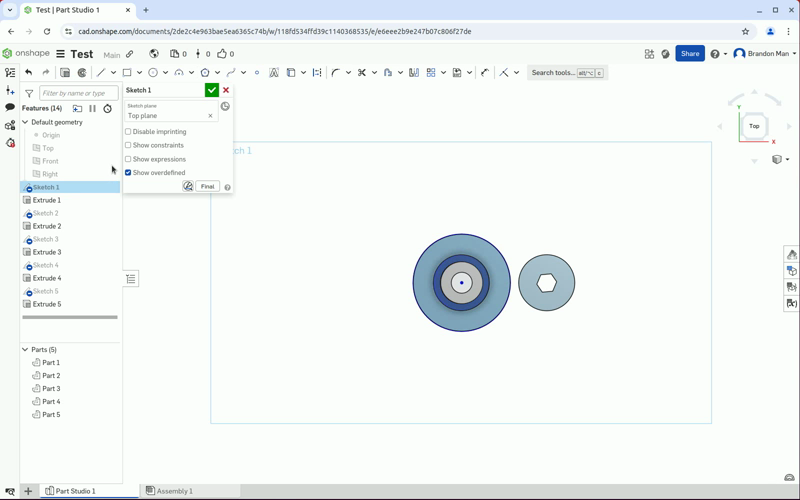
mouse_move(229, 92)
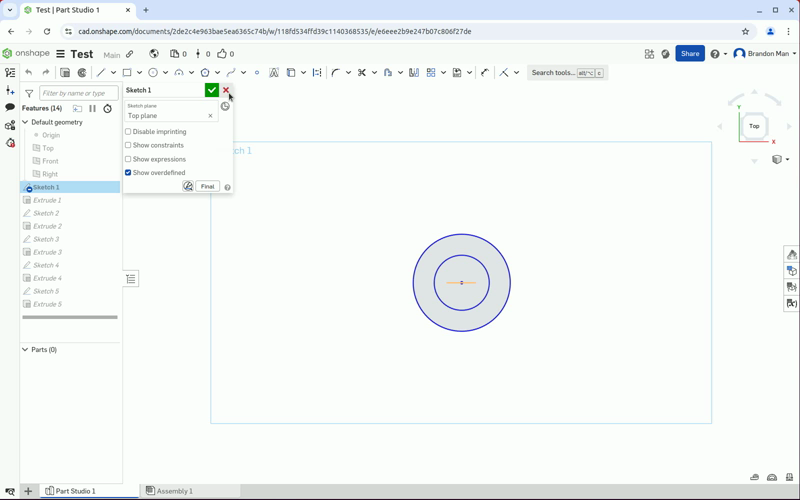
click(229, 92)
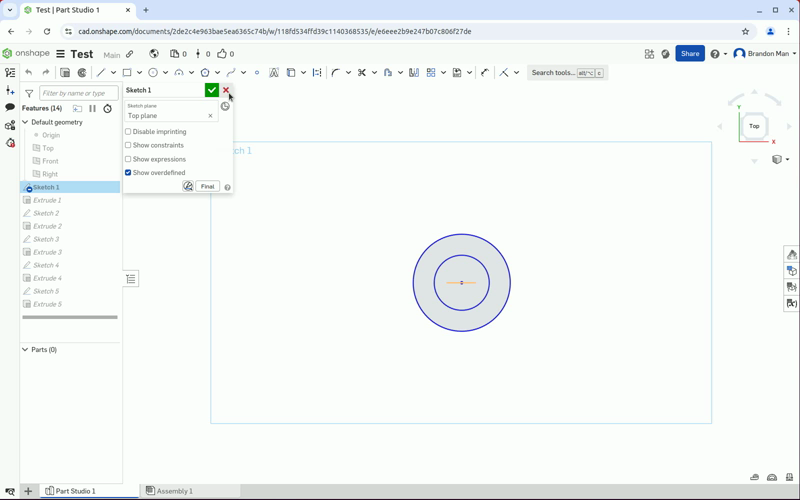
key(shift+s)
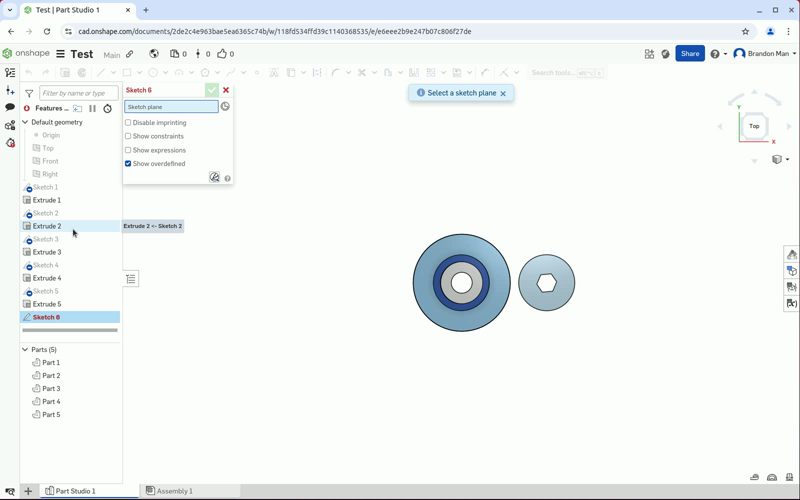
scroll(3)
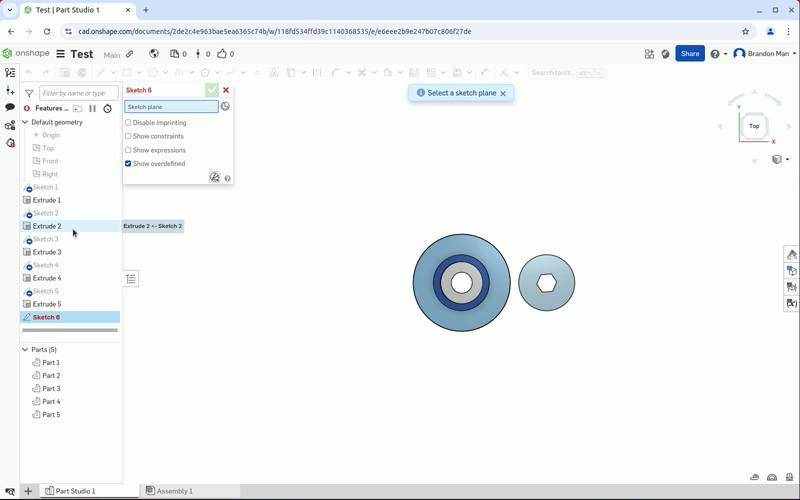
mouse_move(73, 150)
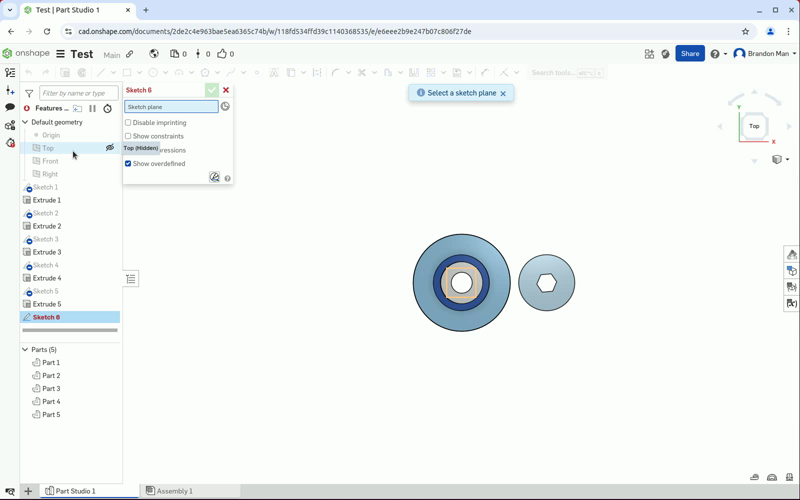
click(73, 150)
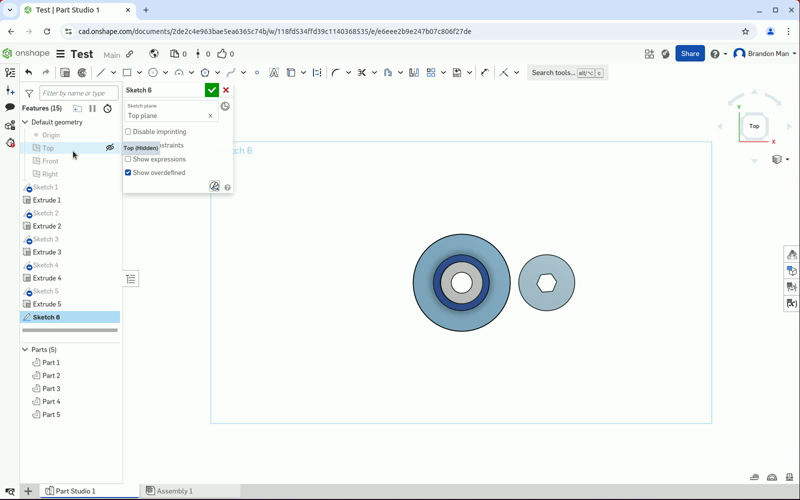
mouse_move(73, 352)
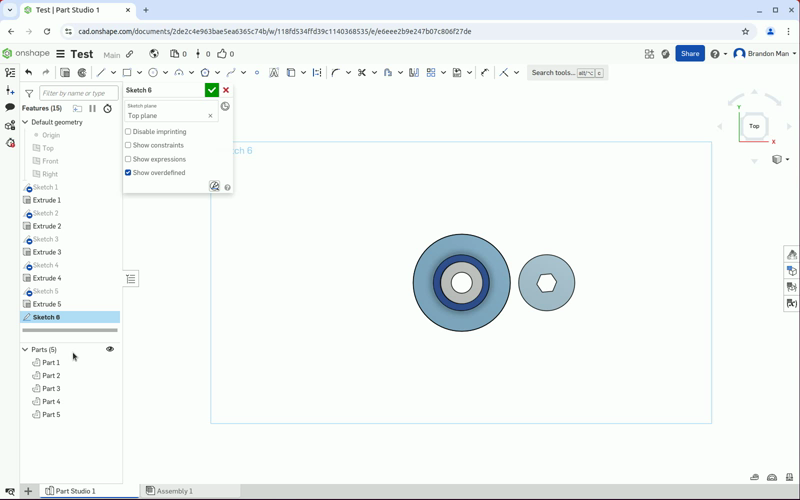
key(y)
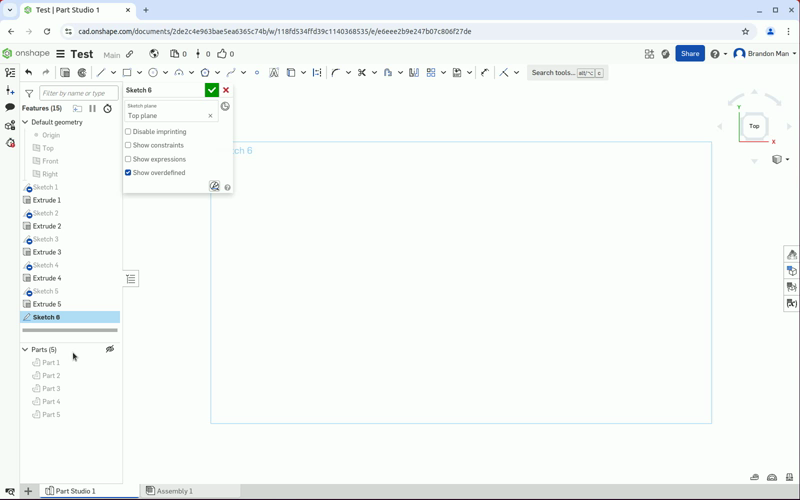
key(l)
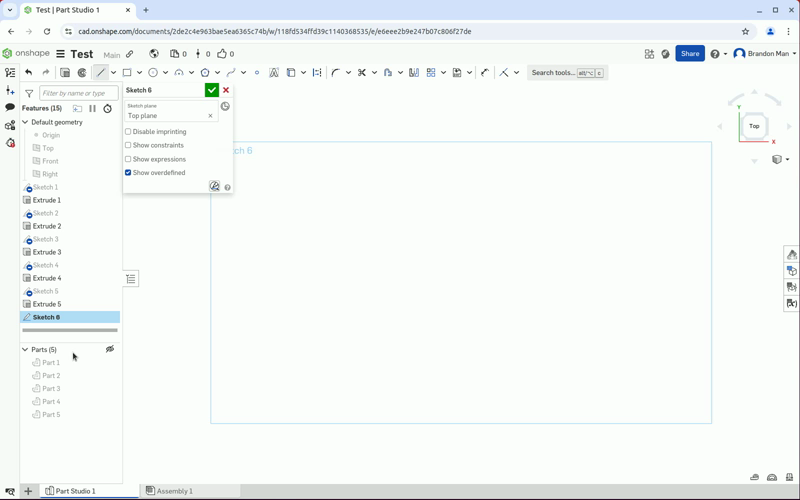
key_down(shift)
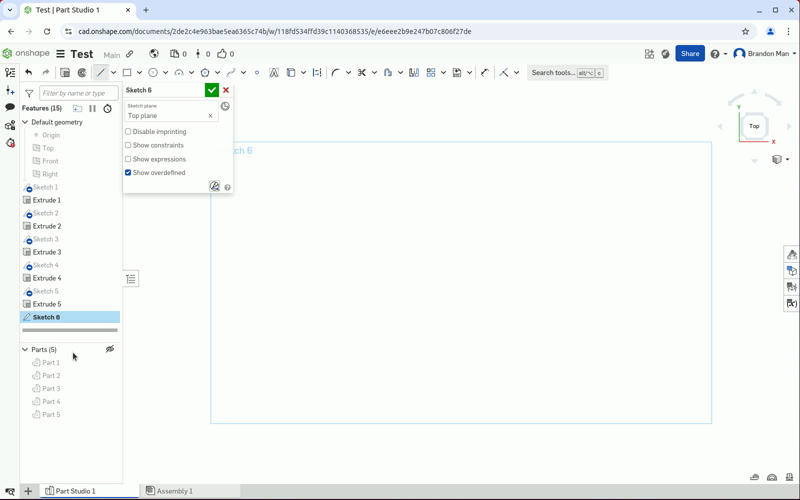
mouse_move(535, 284)
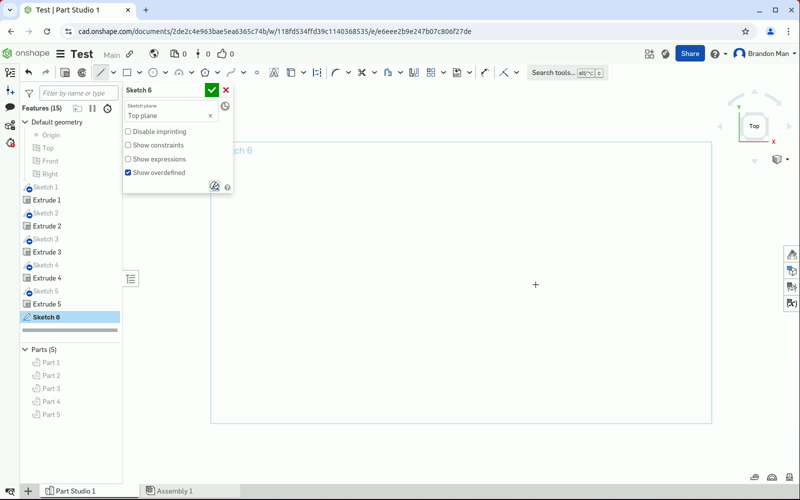
click(535, 284)
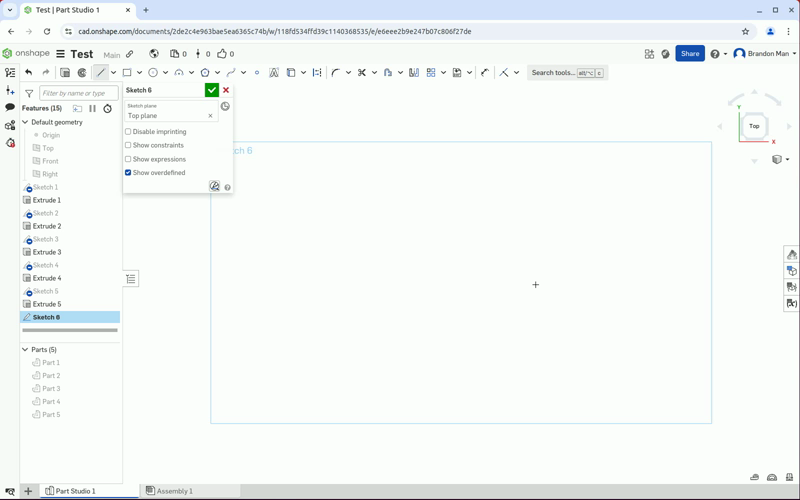
key_up(shift)
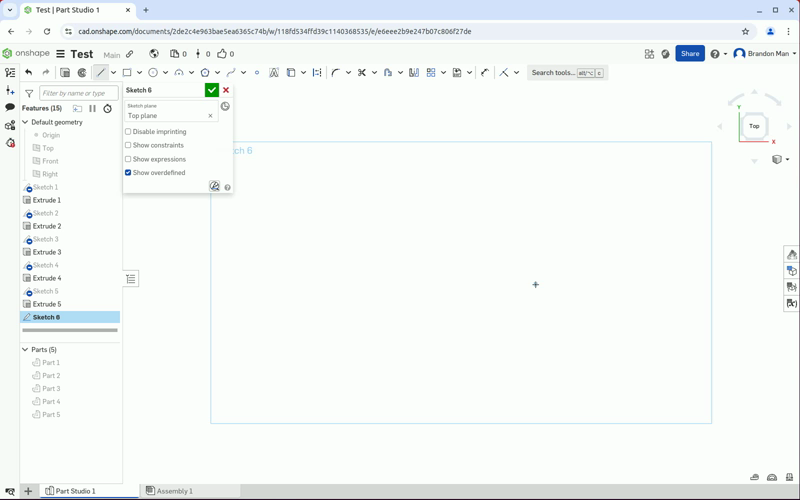
key_down(shift)
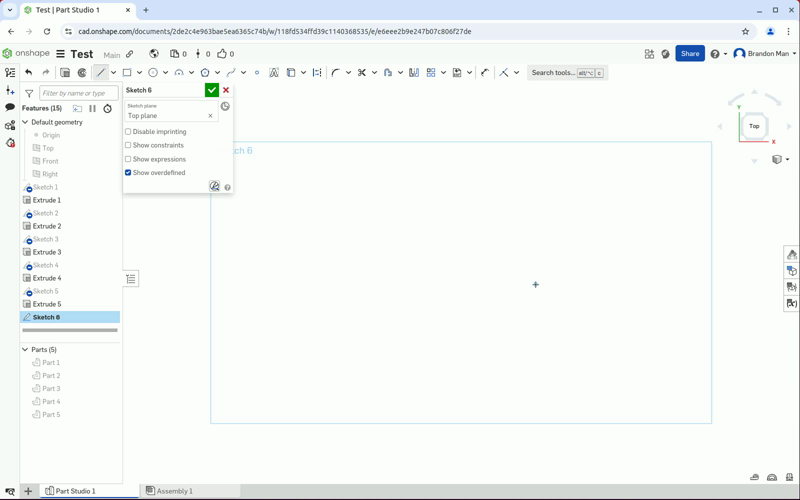
mouse_move(565, 284)
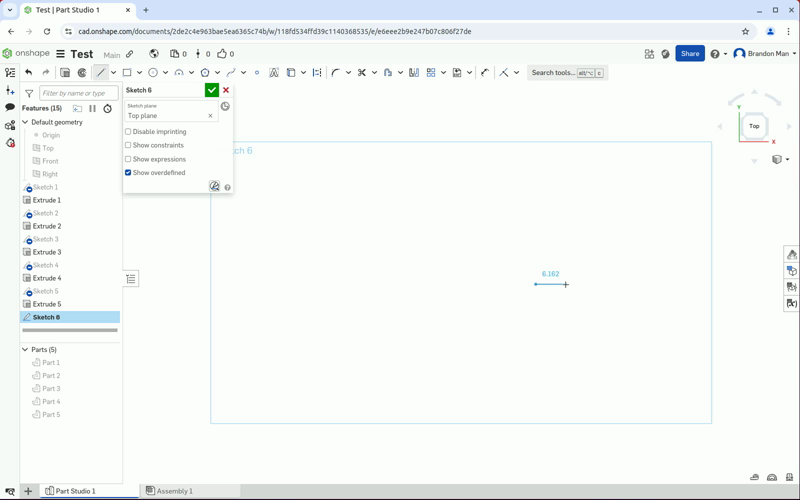
mouse_move(542, 292)
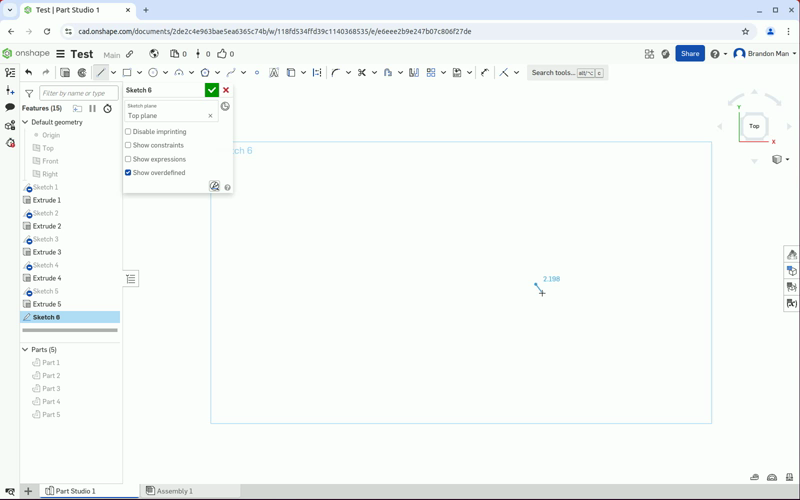
click(542, 292)
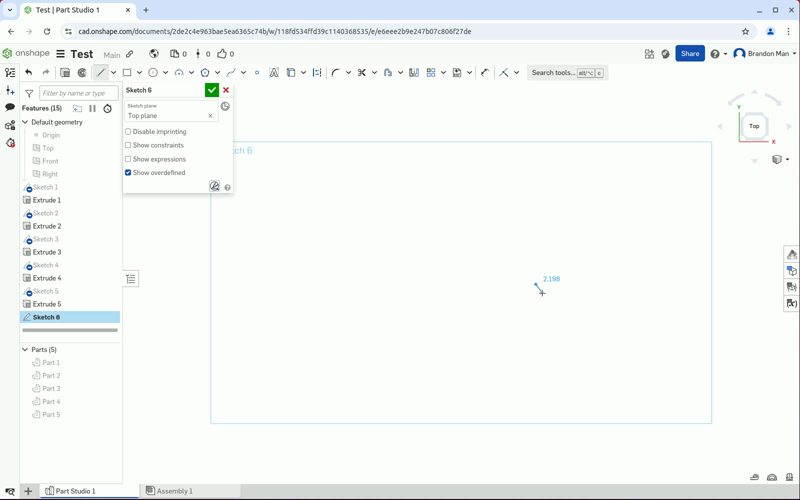
key_up(shift)
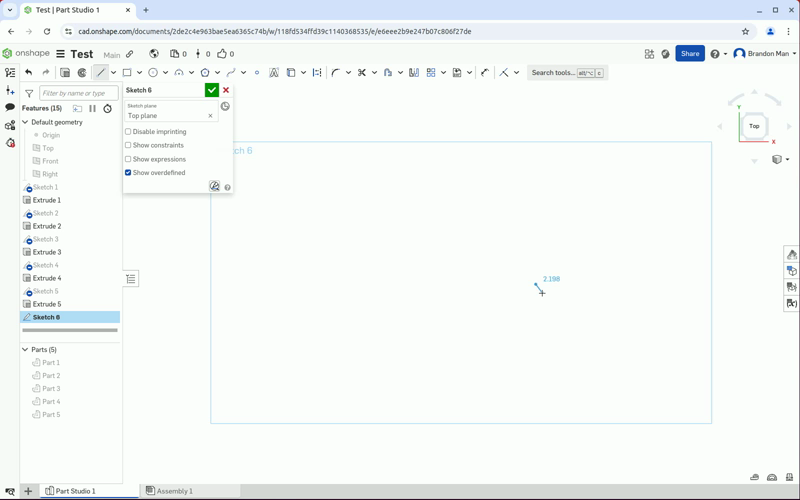
key_down(shift)
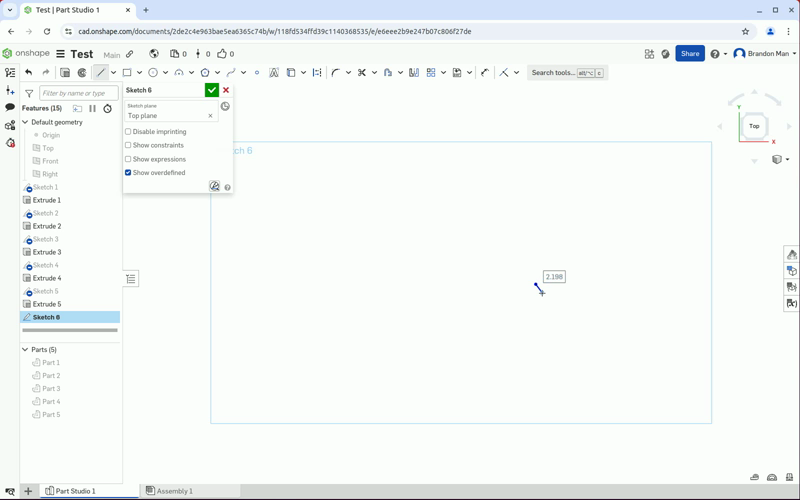
mouse_move(572, 292)
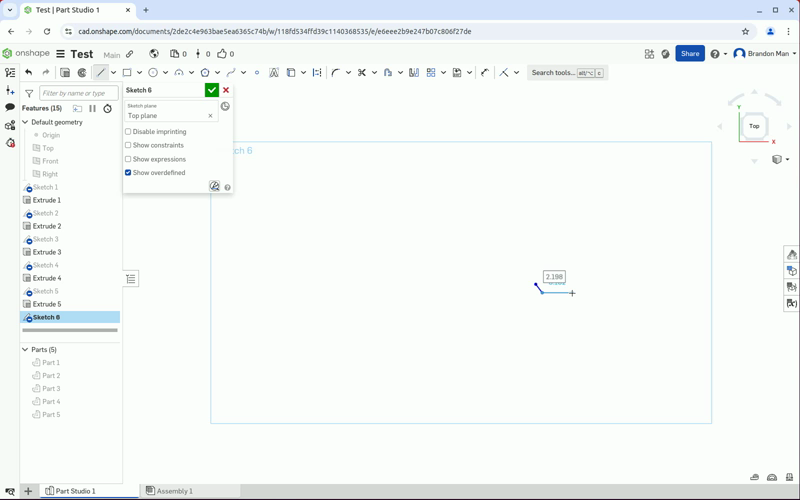
mouse_move(552, 291)
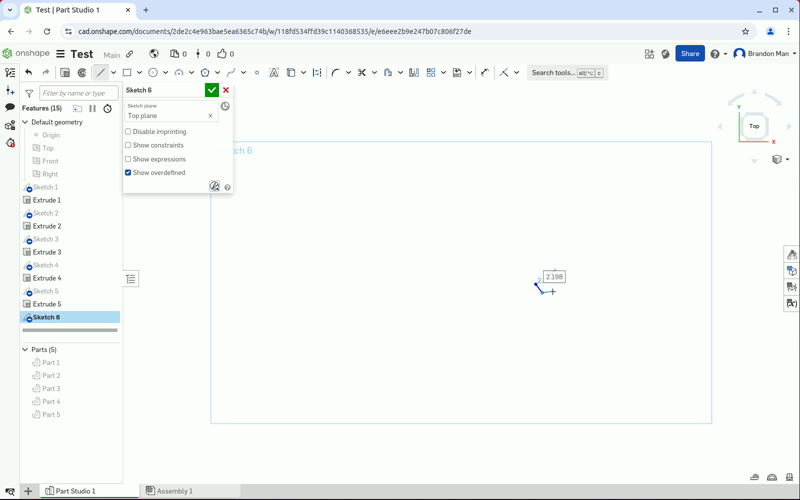
click(552, 291)
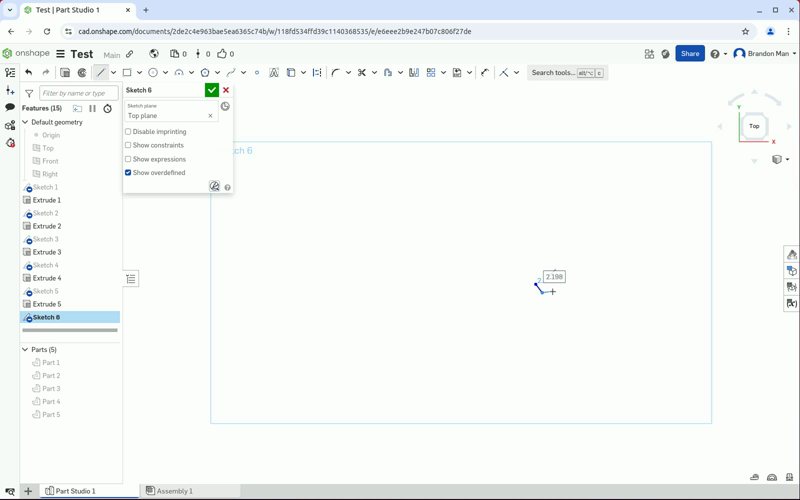
key_up(shift)
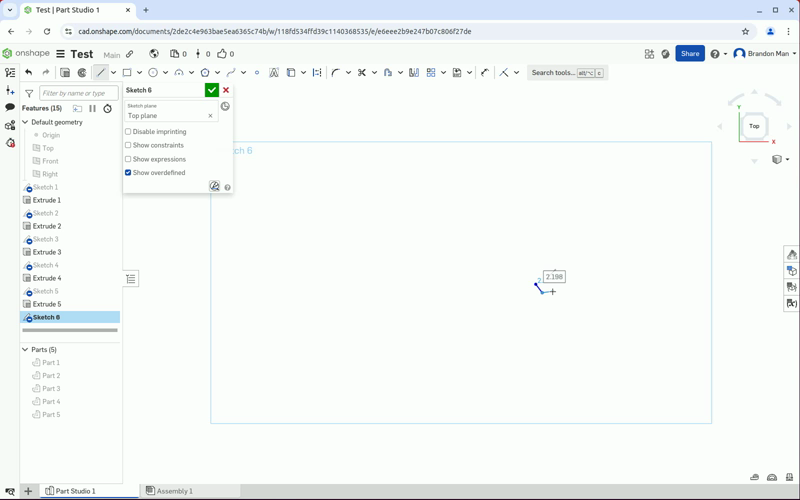
key_down(shift)
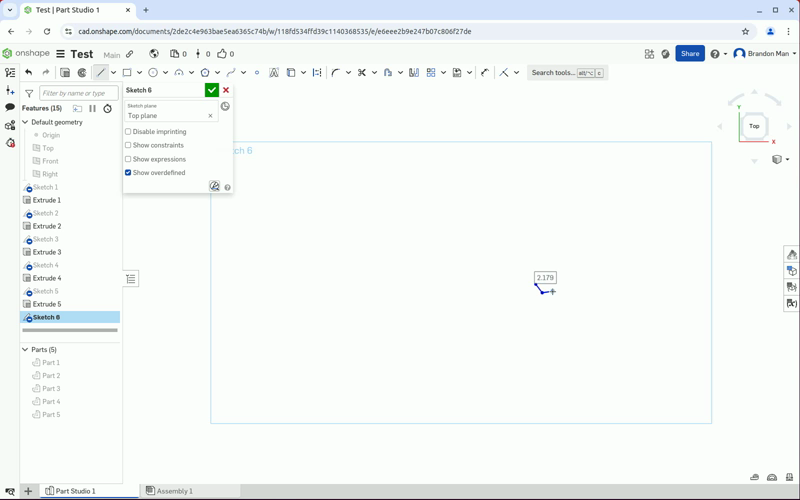
mouse_move(582, 291)
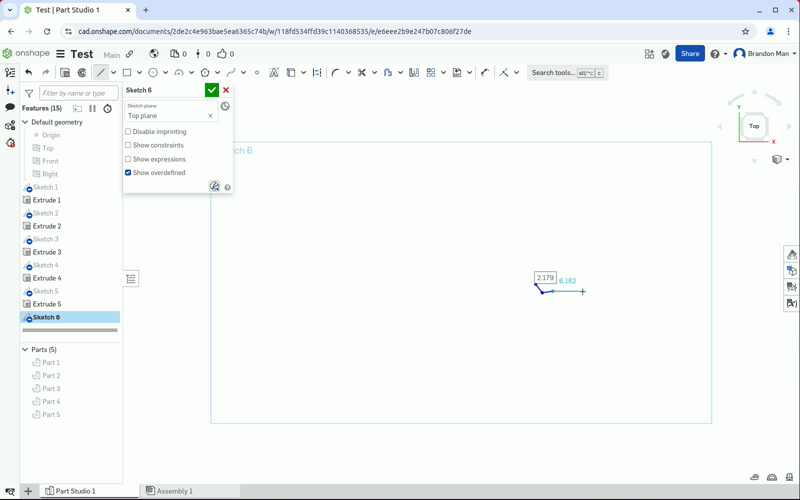
mouse_move(556, 281)
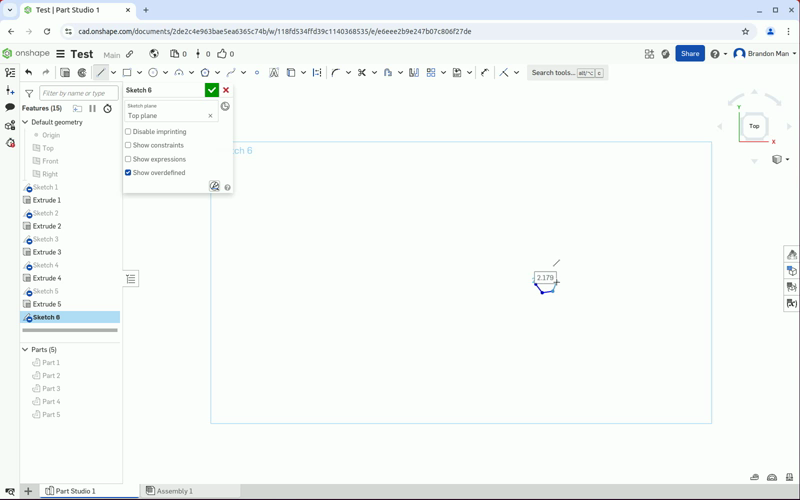
click(556, 281)
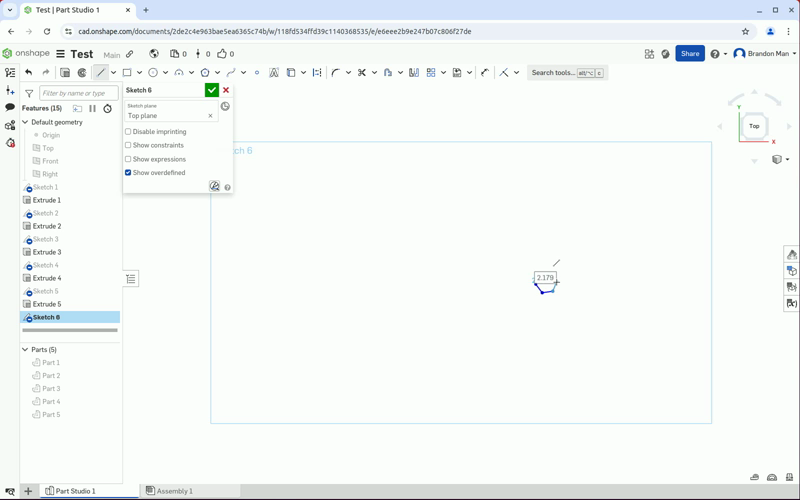
key_up(shift)
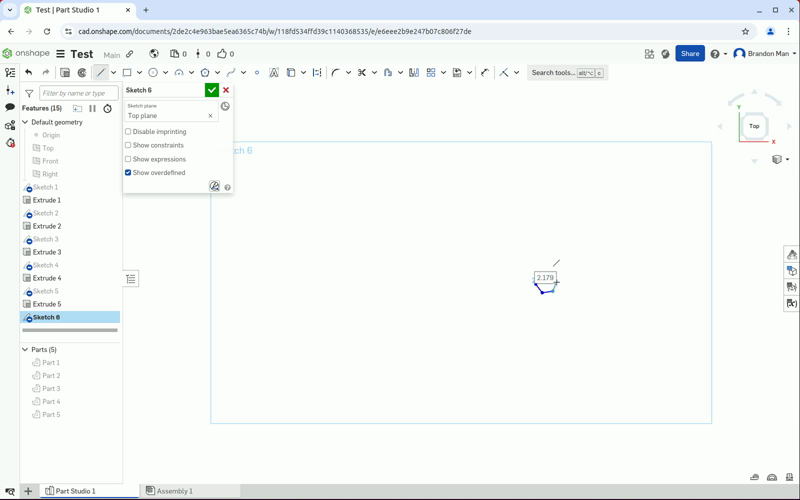
key_down(shift)
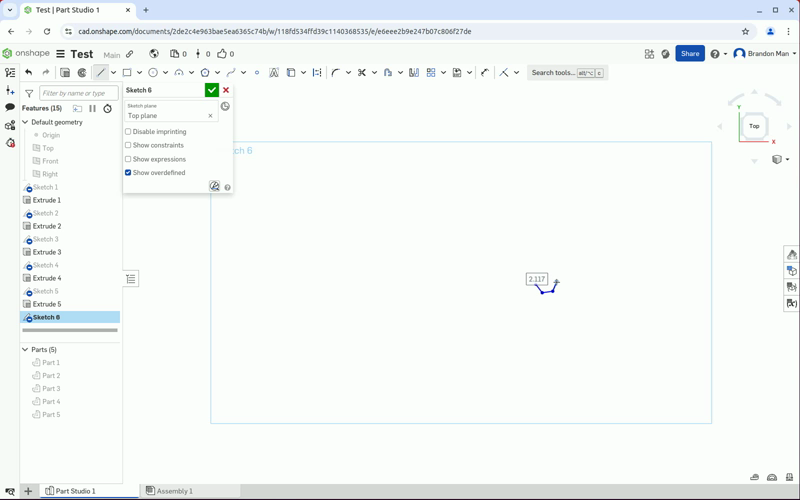
mouse_move(586, 281)
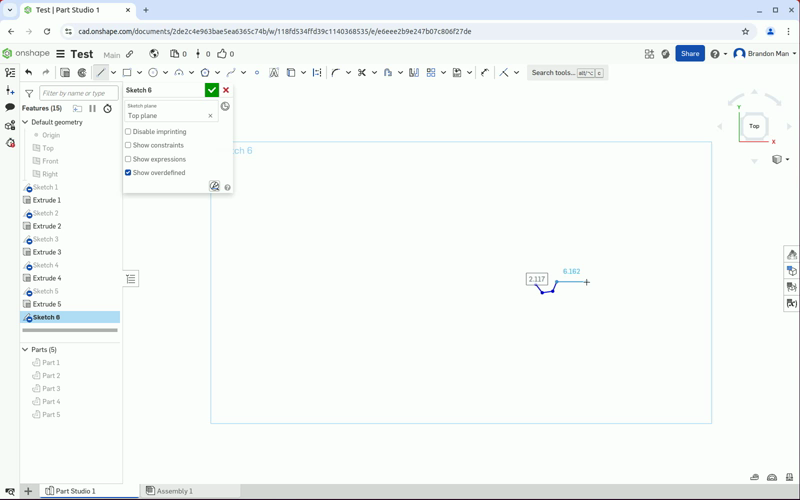
mouse_move(550, 273)
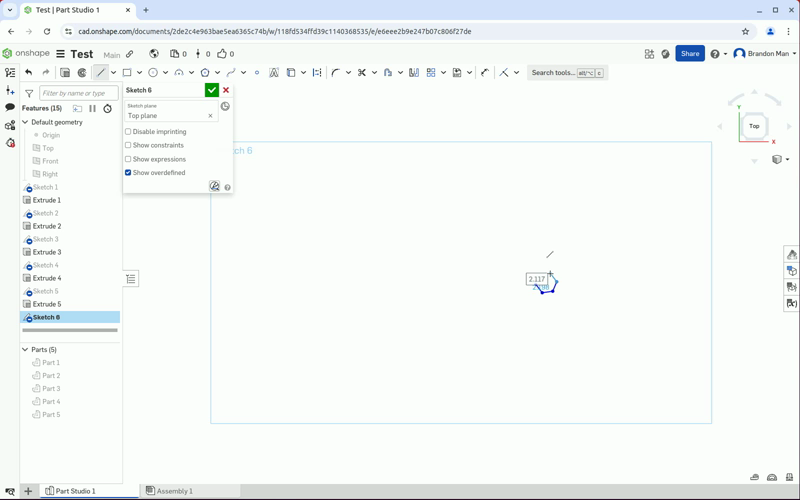
click(550, 273)
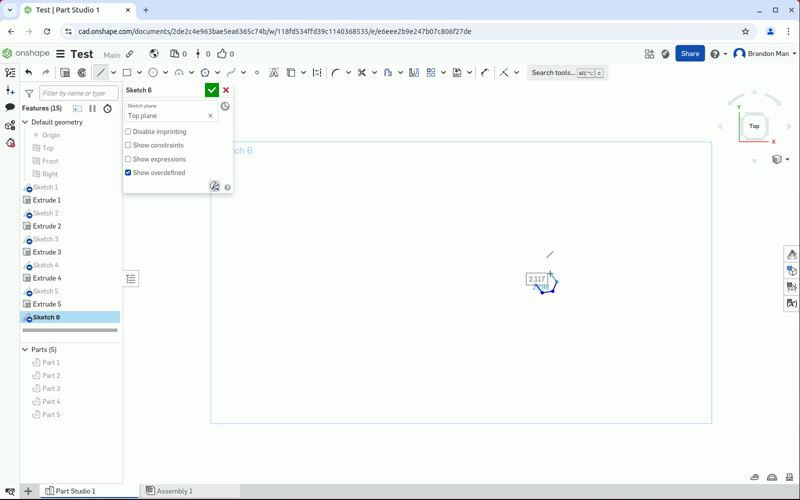
key_up(shift)
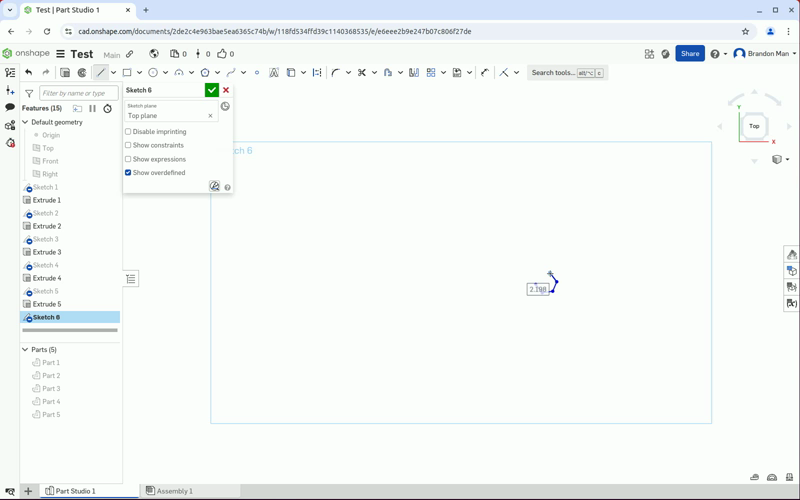
key_down(shift)
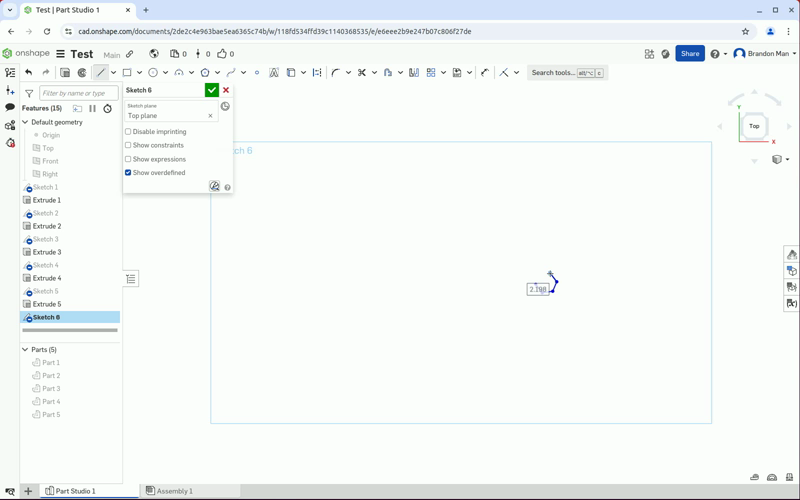
mouse_move(580, 273)
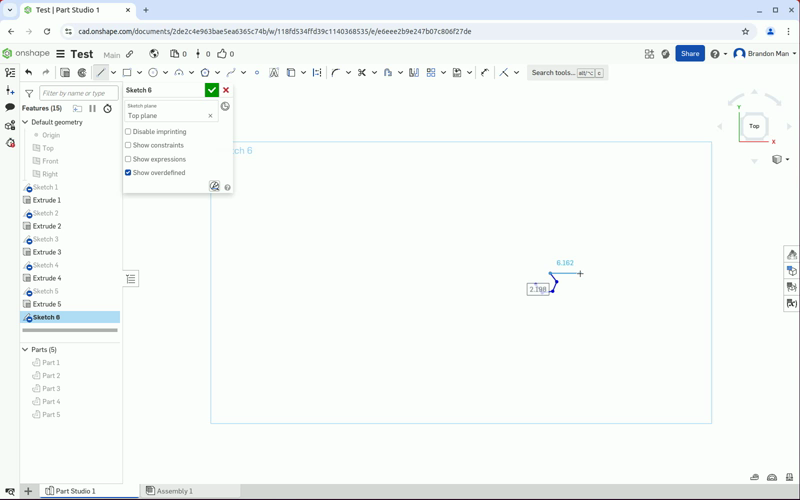
mouse_move(540, 274)
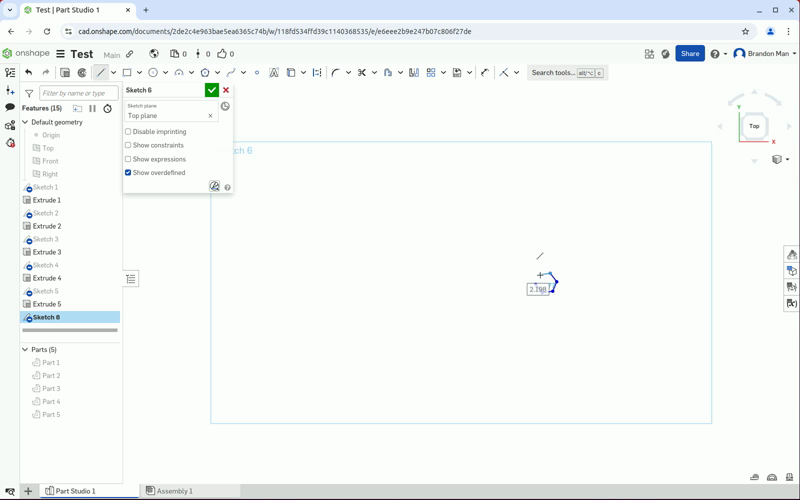
click(540, 274)
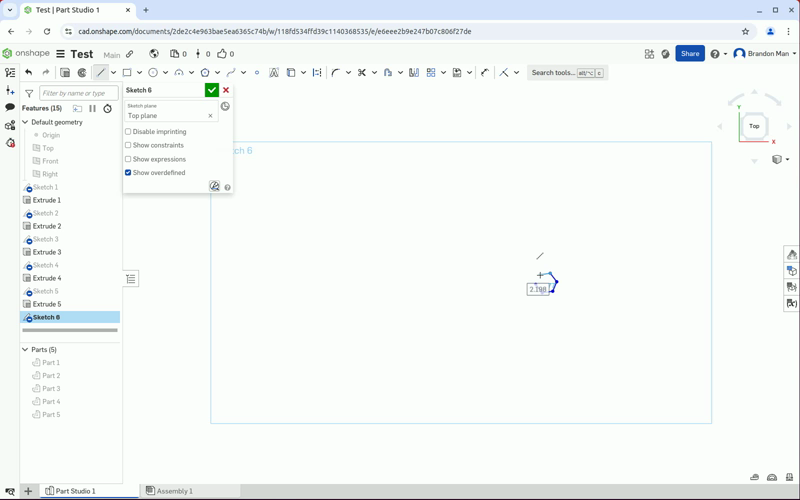
key_up(shift)
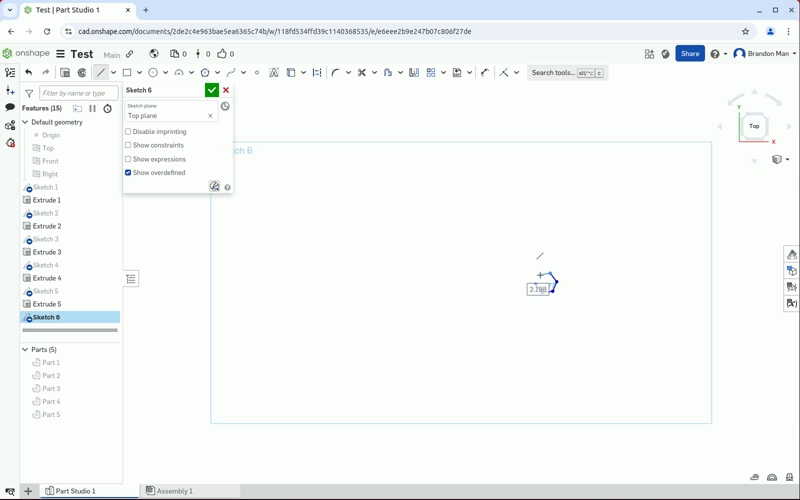
mouse_move(570, 274)
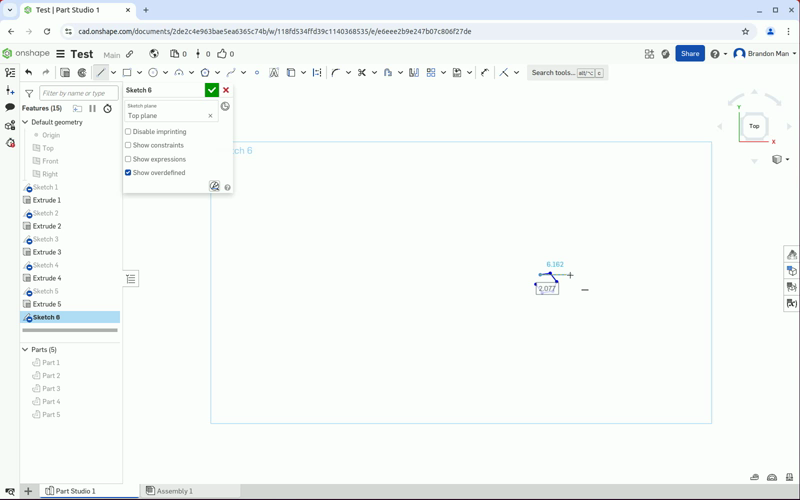
key_down(shift)
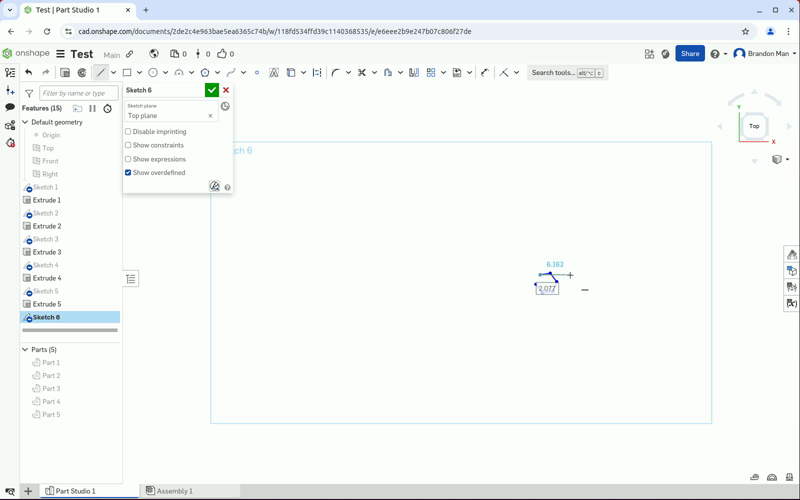
mouse_move(535, 284)
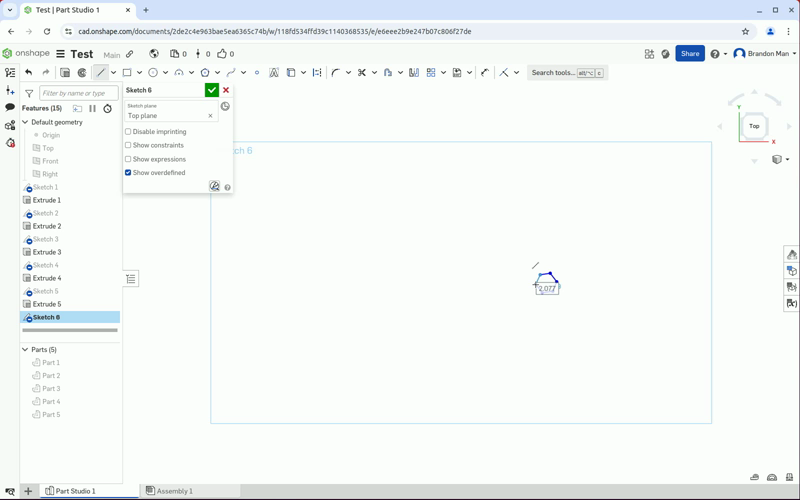
key_up(shift)
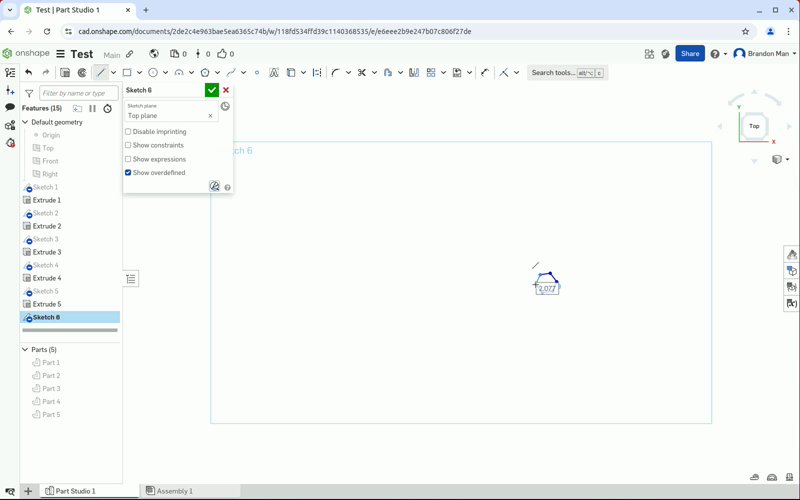
click(535, 284)
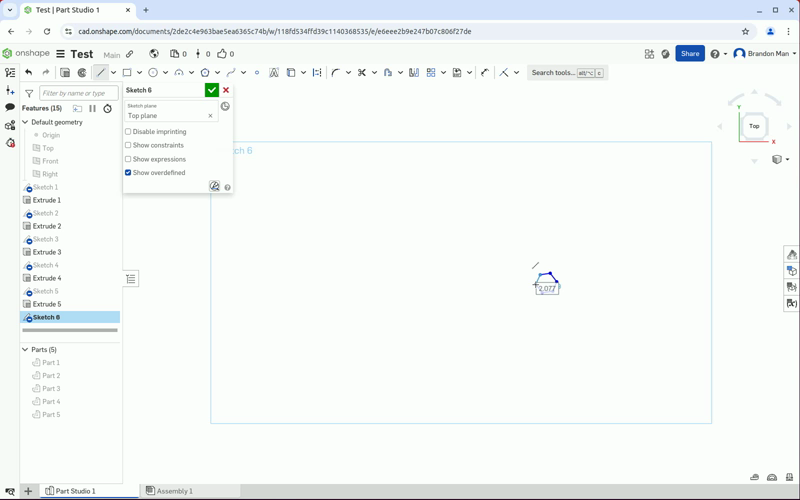
key(esc)
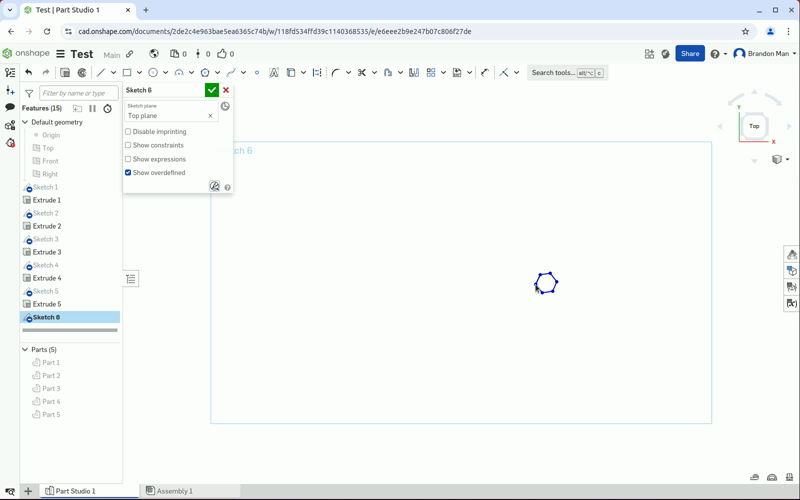
mouse_move(550, 287)
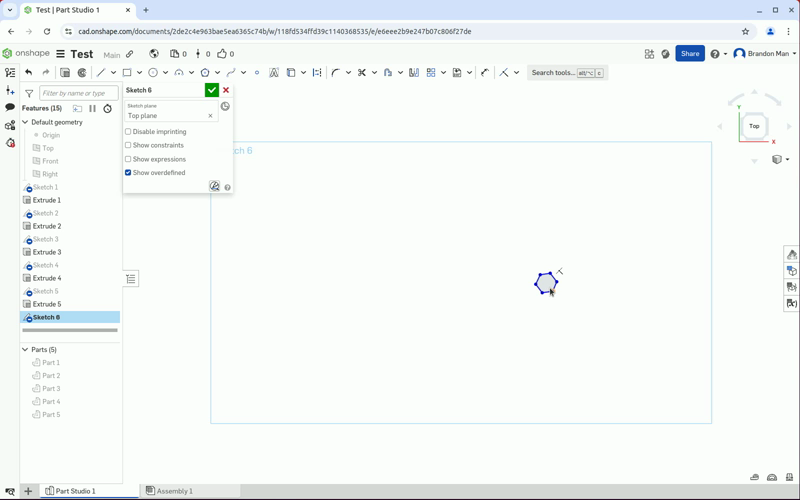
scroll(6)
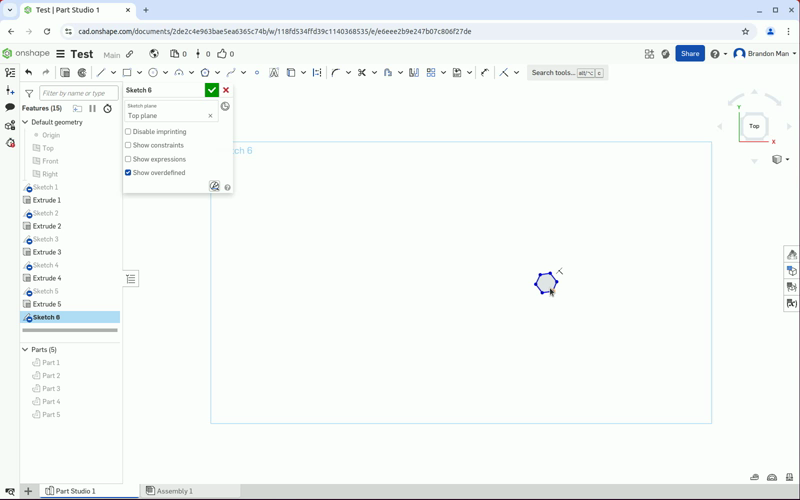
scroll(6)
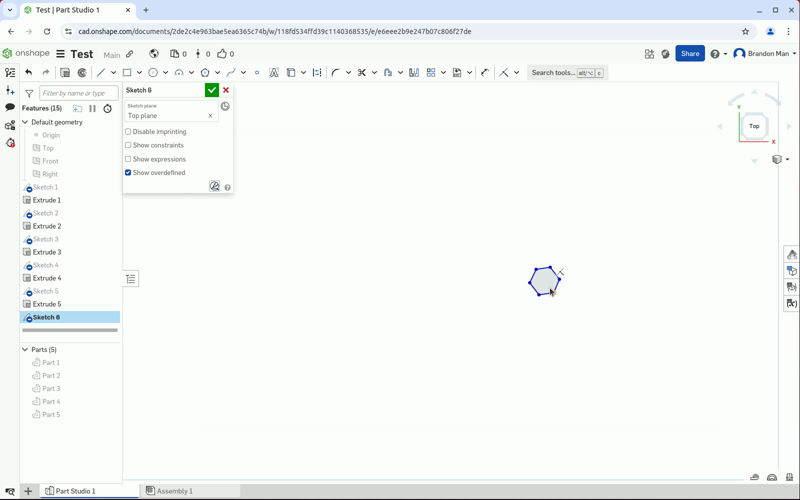
scroll(6)
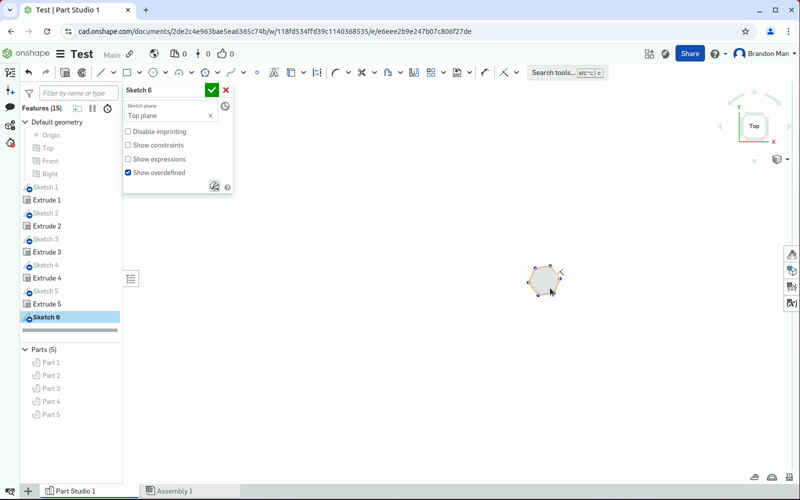
scroll(6)
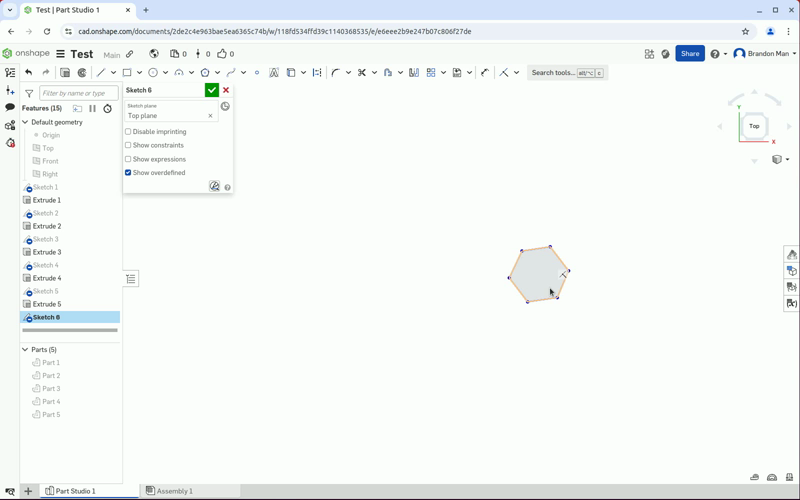
scroll(6)
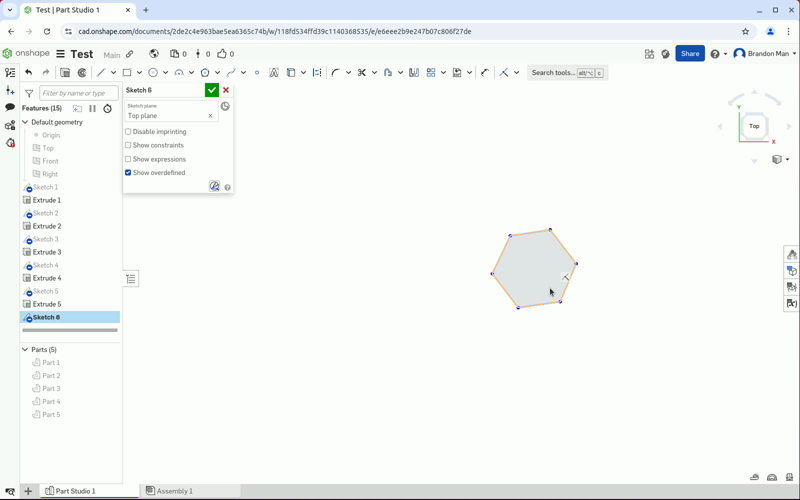
scroll(6)
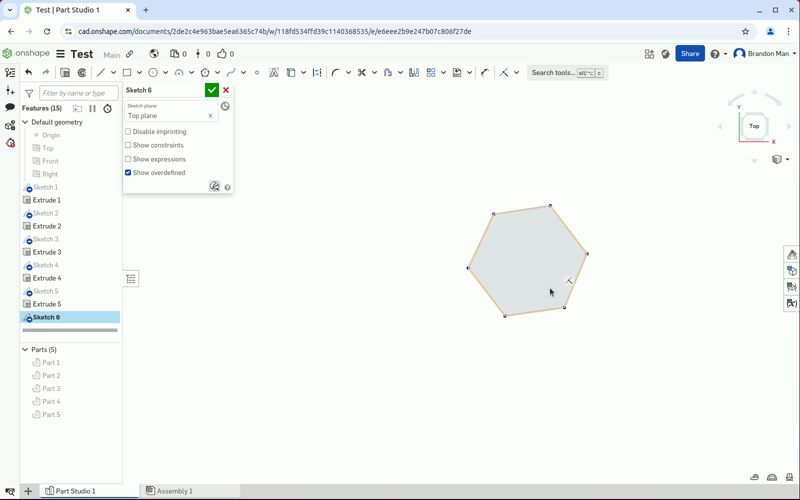
scroll(6)
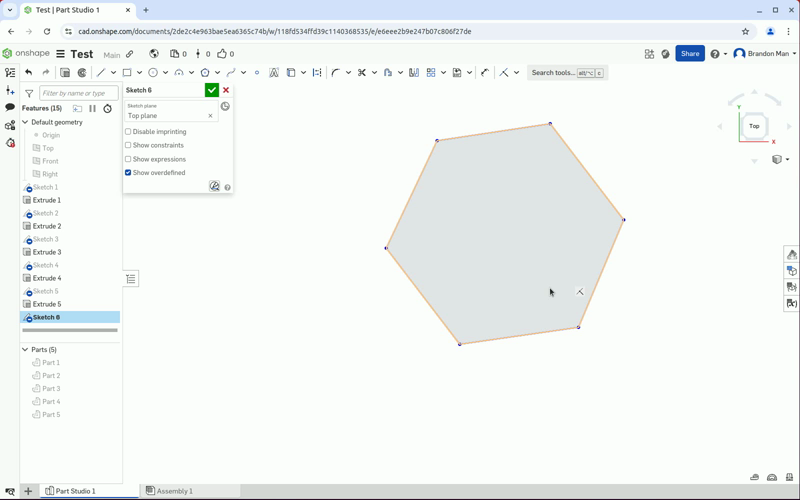
click(550, 287)
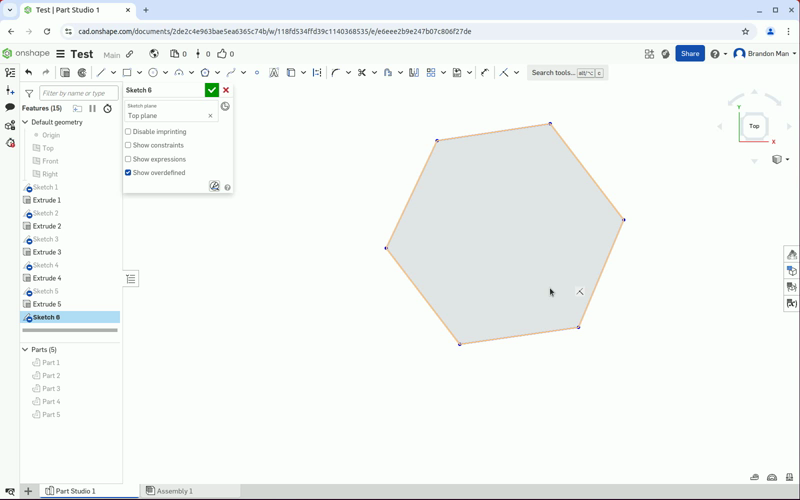
scroll(-6)
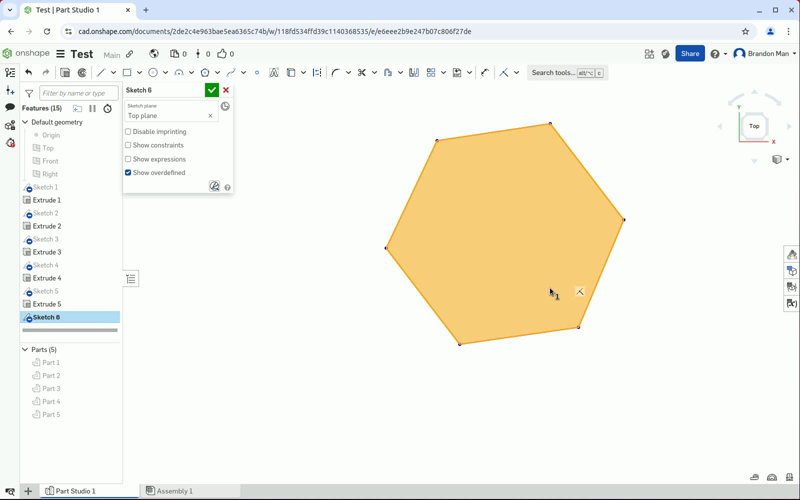
scroll(-6)
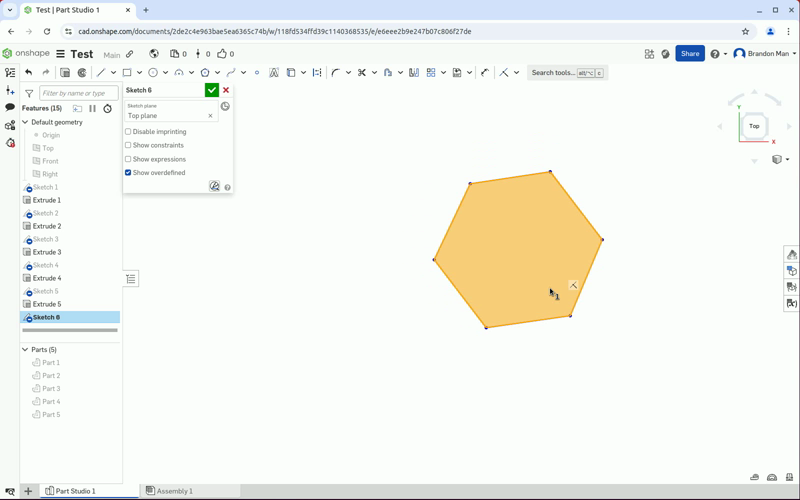
scroll(-6)
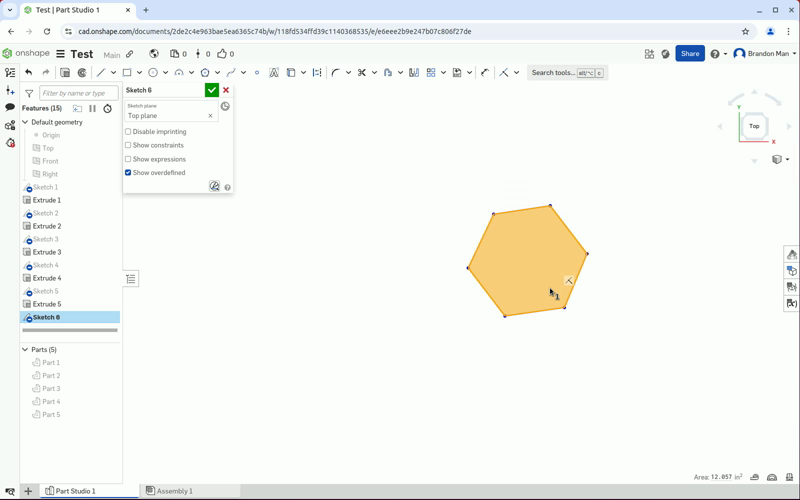
scroll(-6)
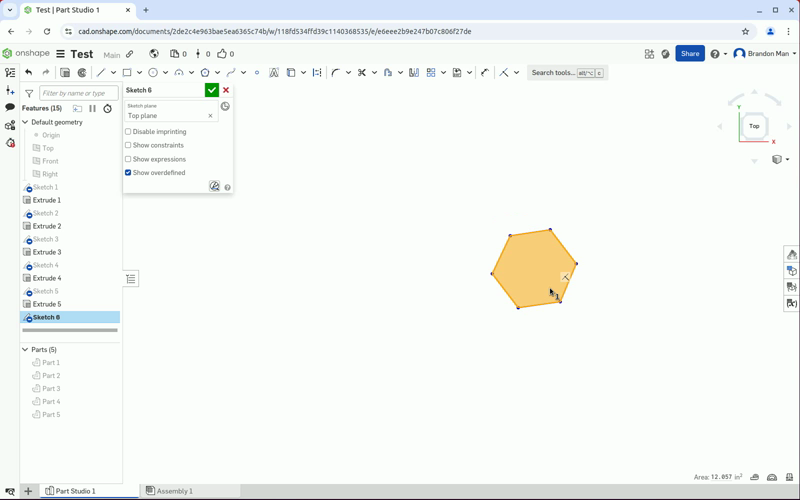
scroll(-6)
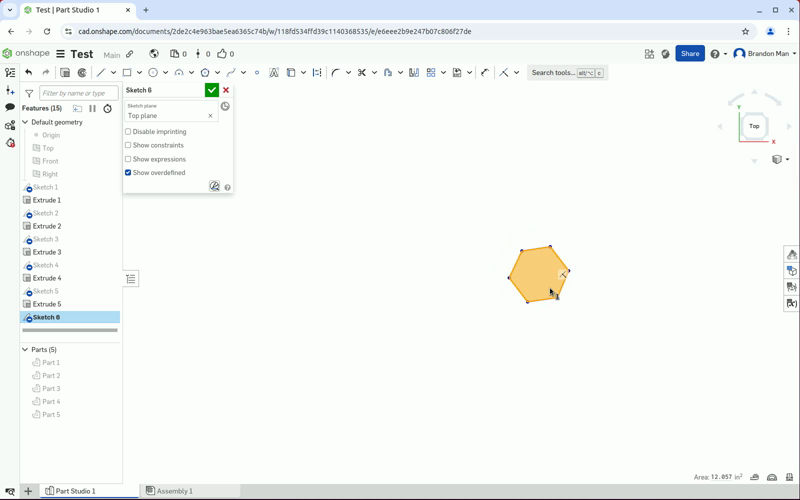
scroll(-6)
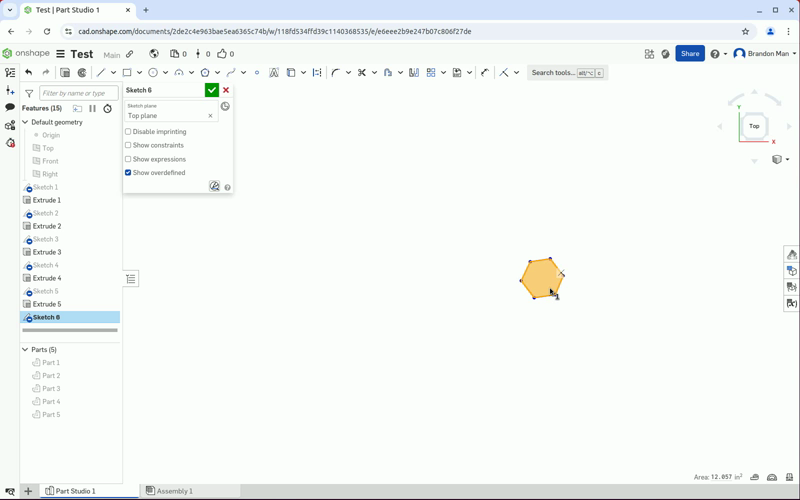
scroll(-6)
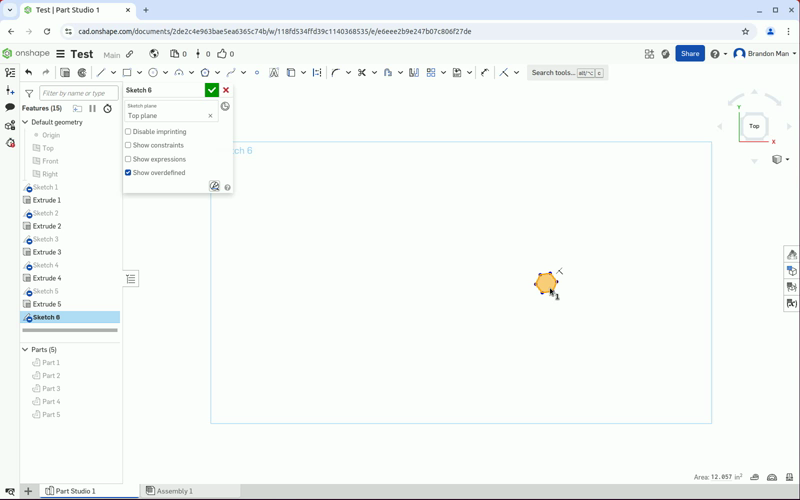
mouse_move(73, 352)
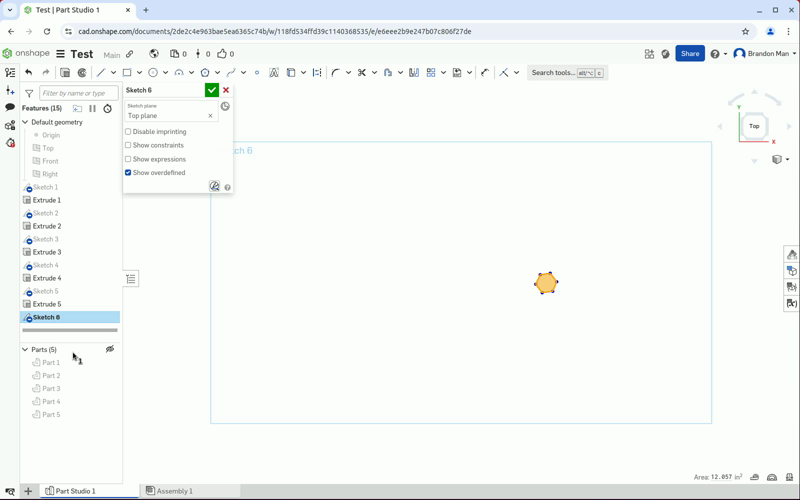
key(shift+y)
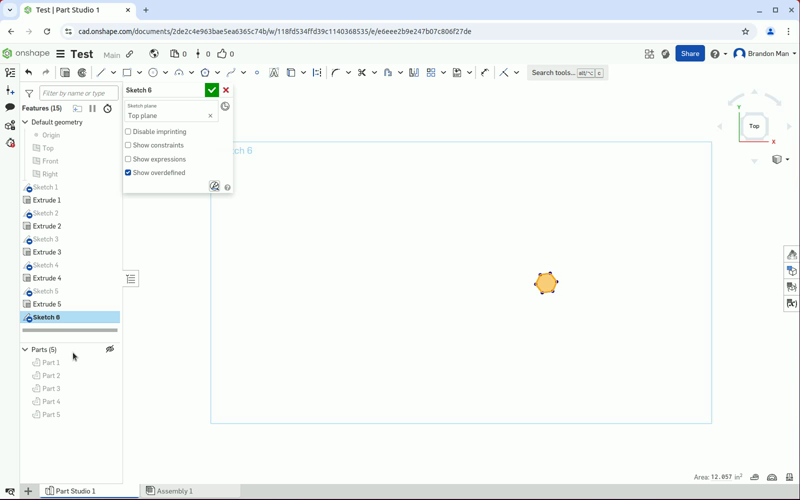
key(shift+e)
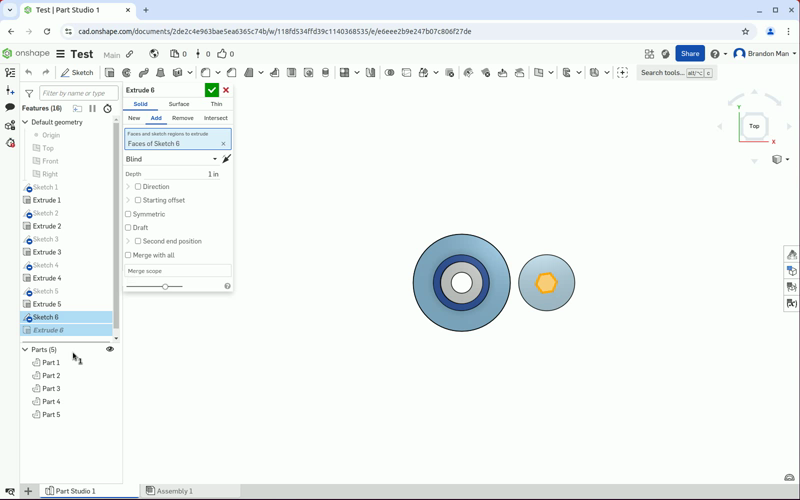
mouse_move(143, 106)
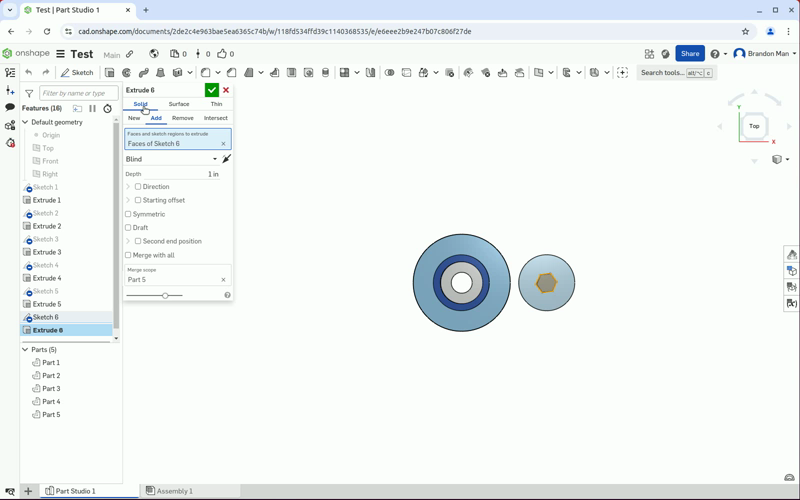
click(143, 106)
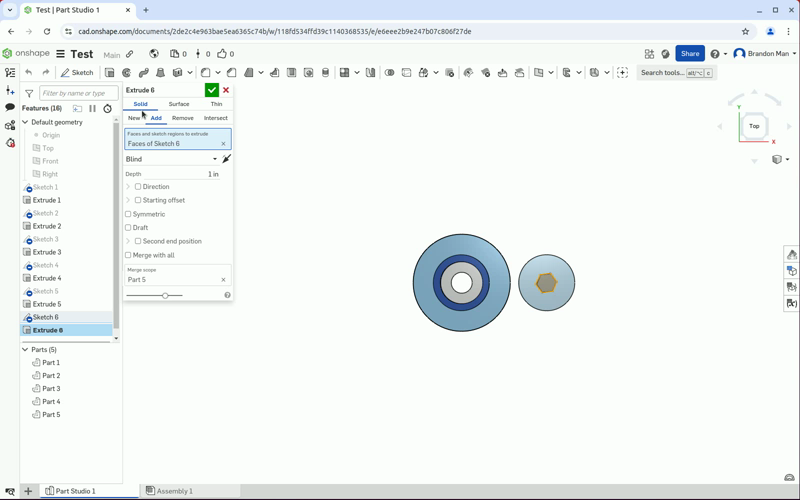
mouse_move(137, 120)
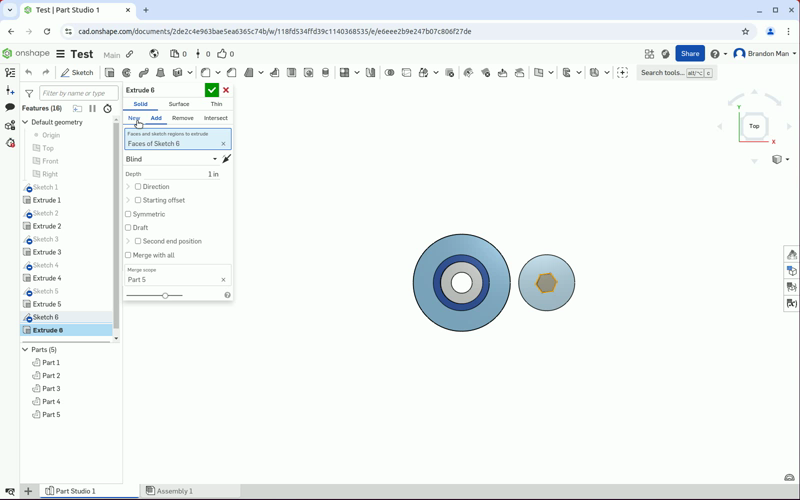
click(137, 120)
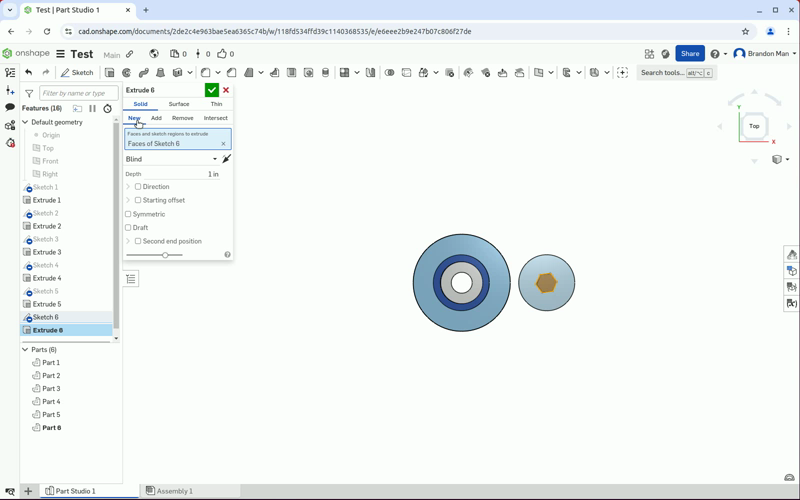
key(tab, 4)
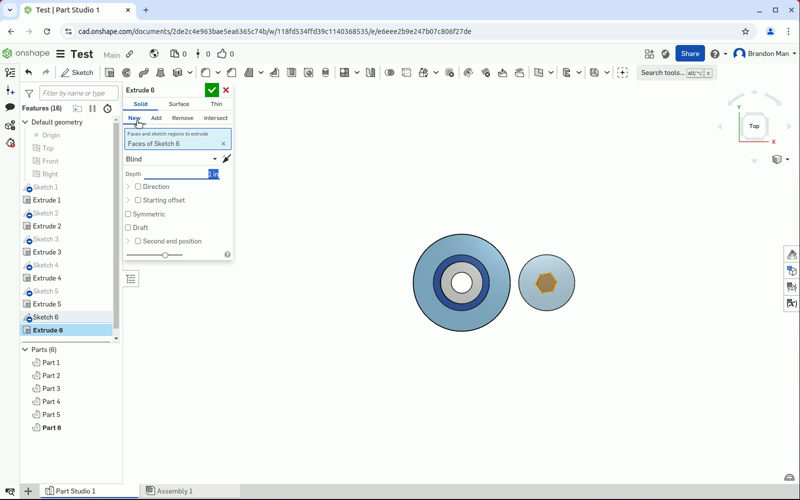
text(6.981)
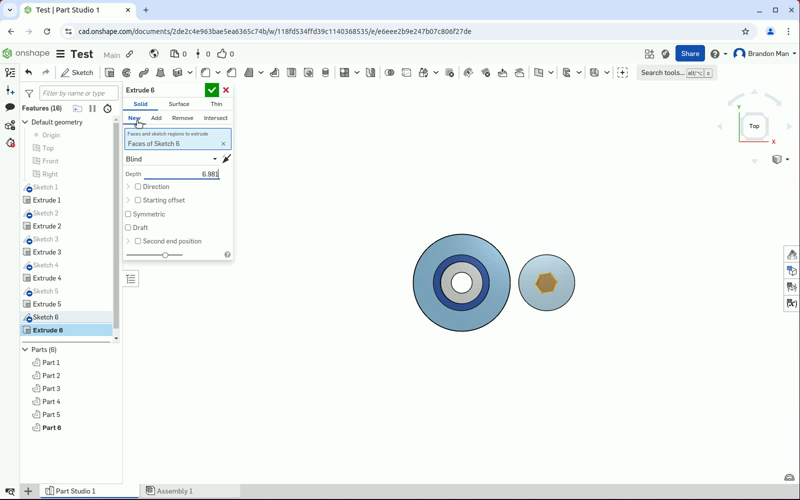
key(enter)
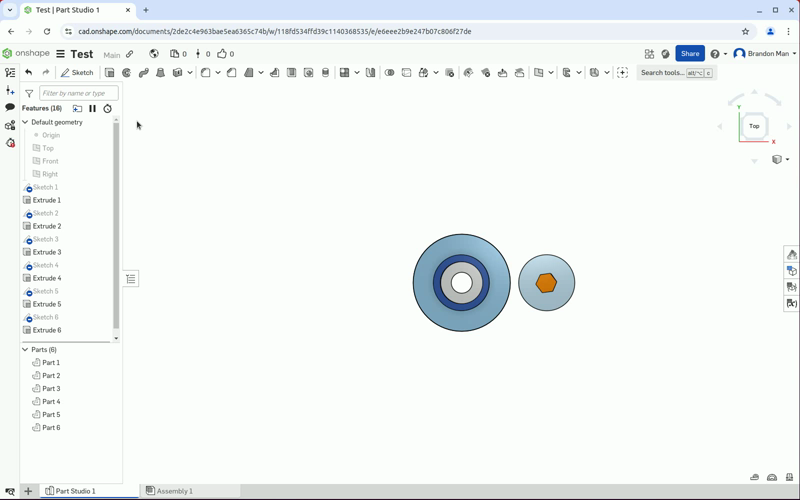
key(shift+h)
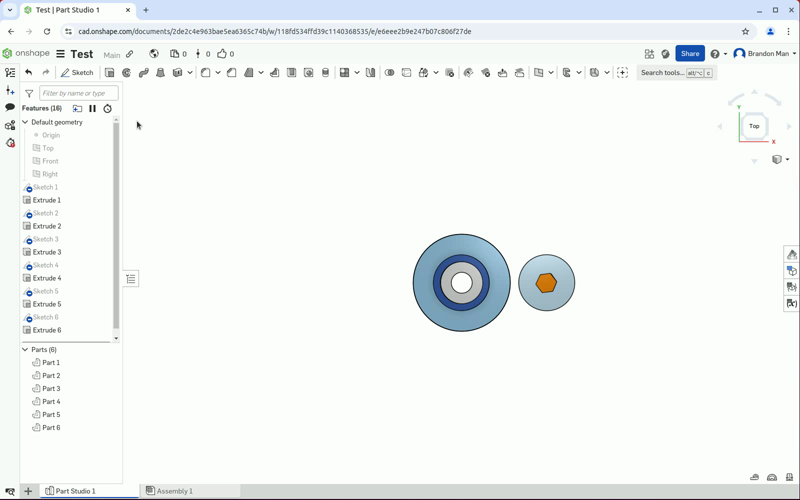
key(shift+h)
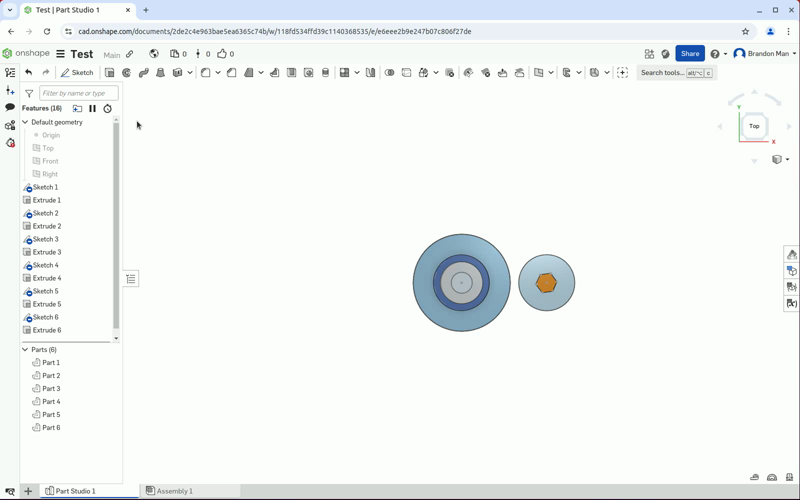
key(shift+7)
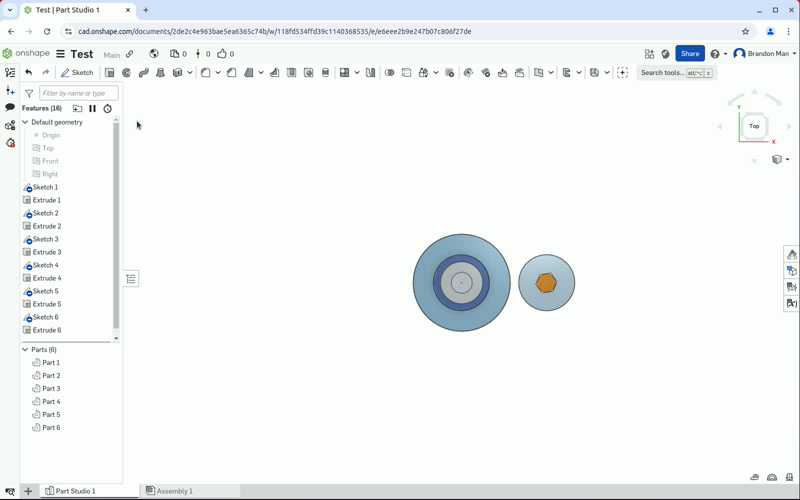
key(up, 3)
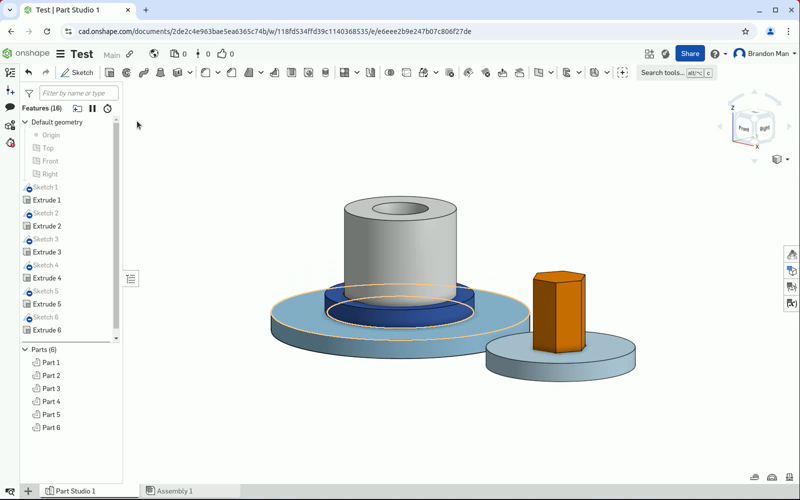
key(left, 3)
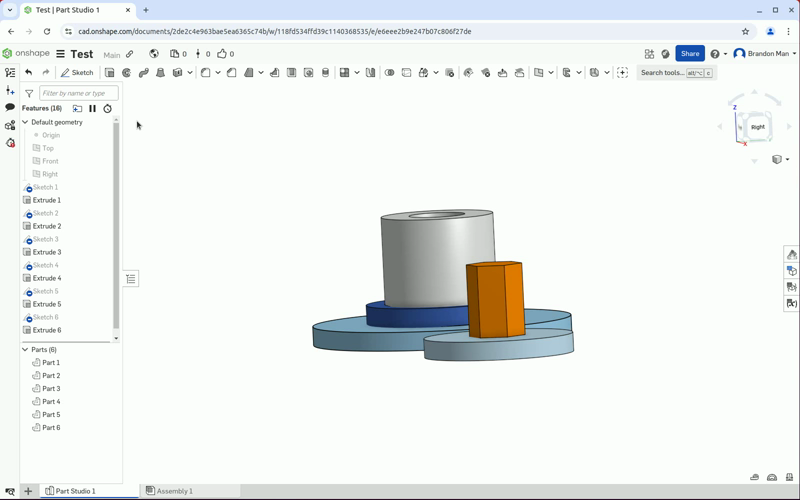
key(right, 3)
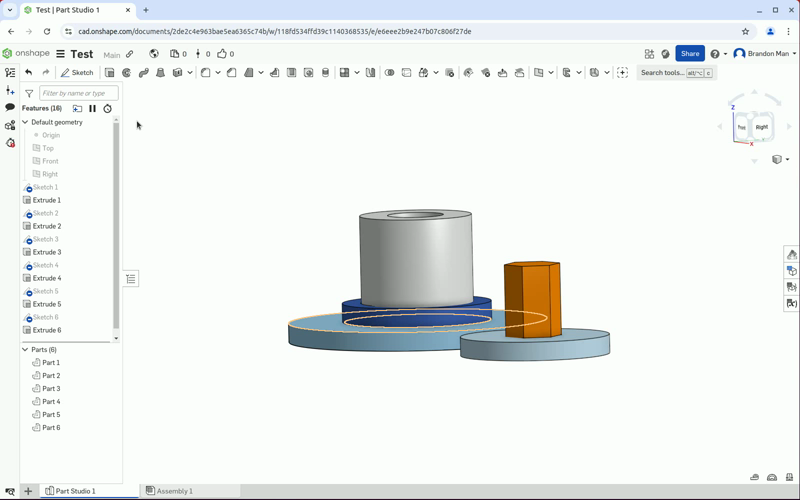
key(down, 3)
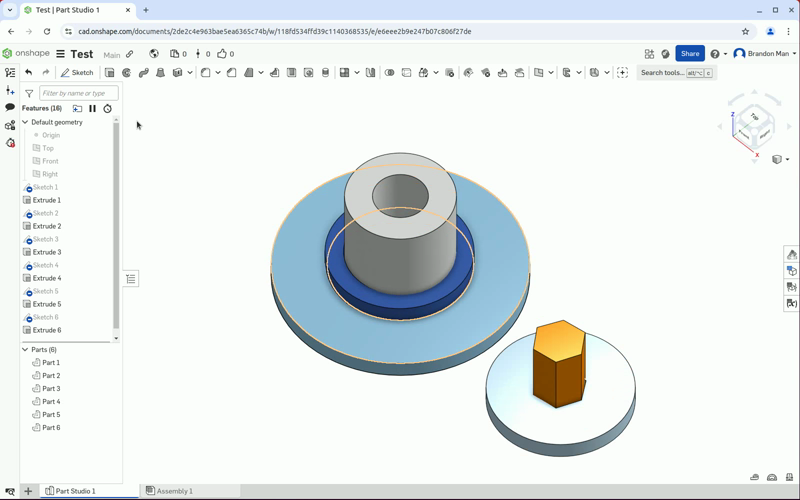
mouse_move(69, 189)
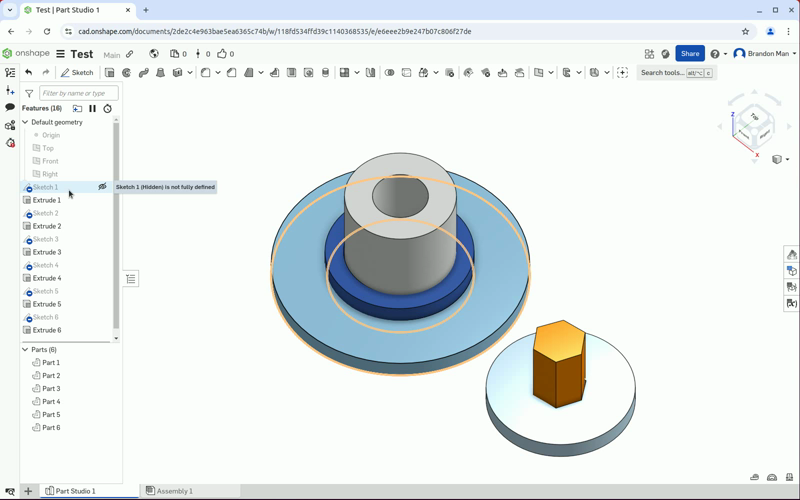
click(69, 189)